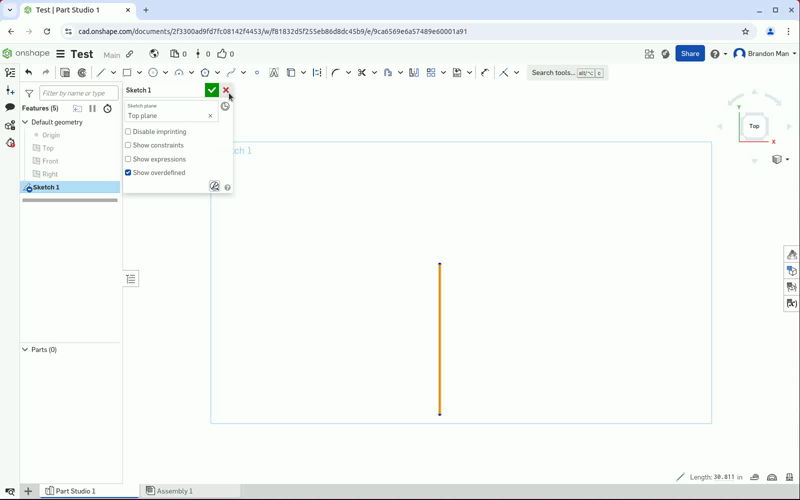
key(shift+h)
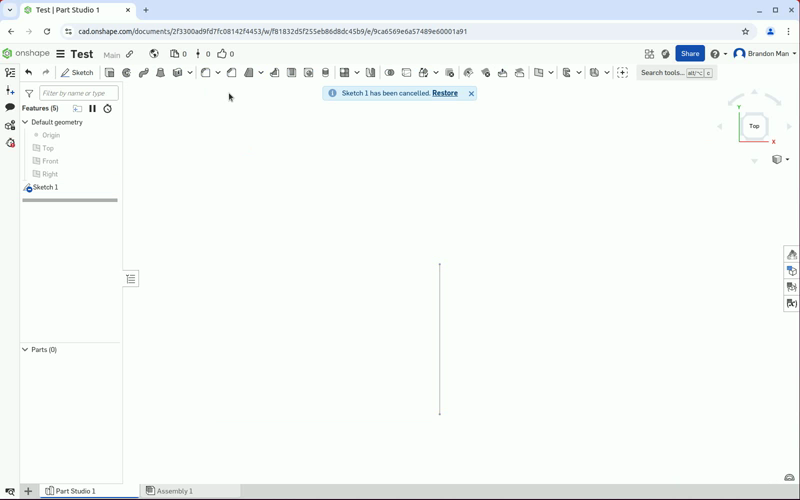
key(shift+s)
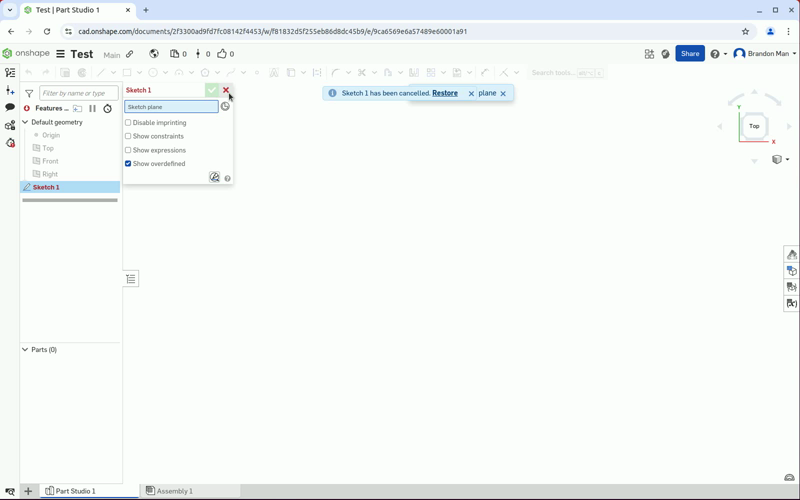
mouse_move(73, 150)
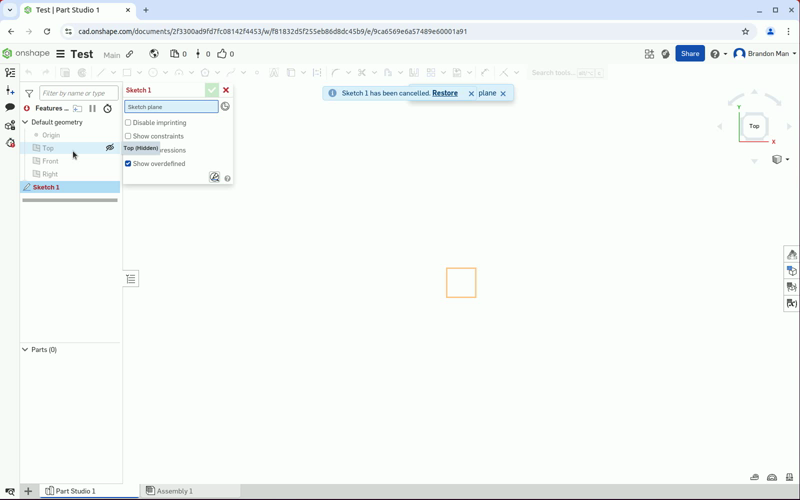
click(73, 150)
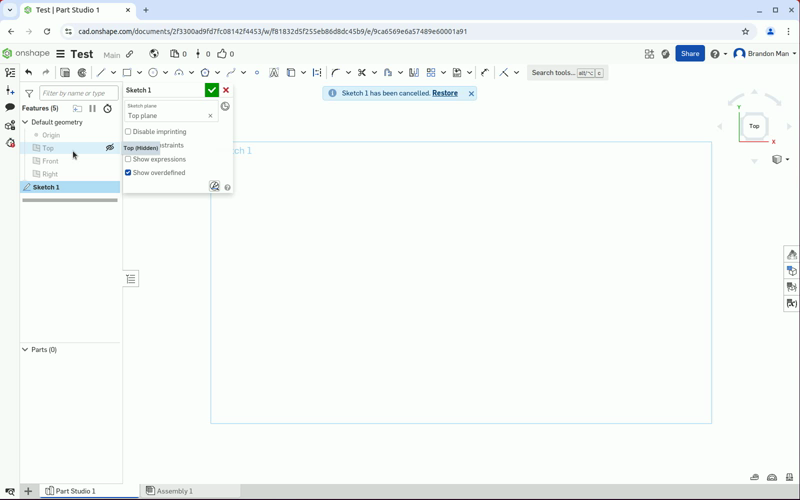
mouse_move(73, 352)
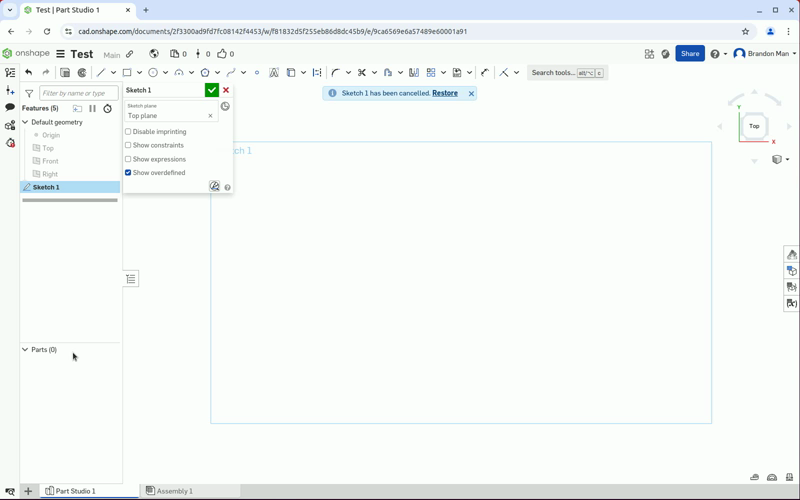
key(y)
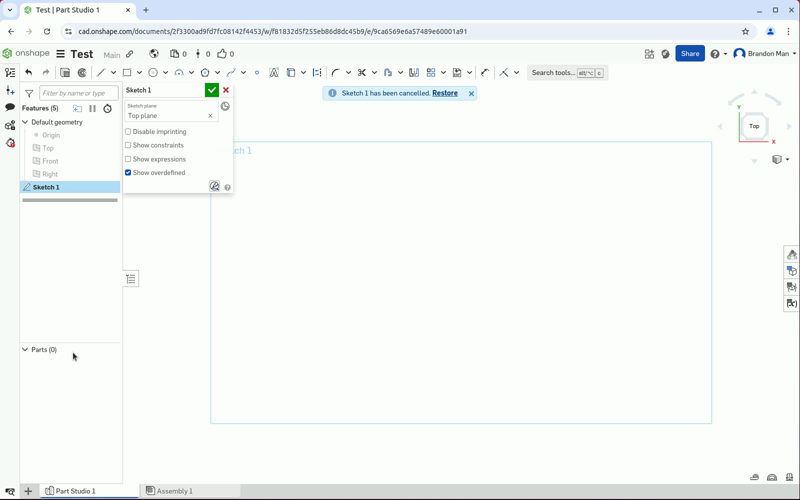
key(l)
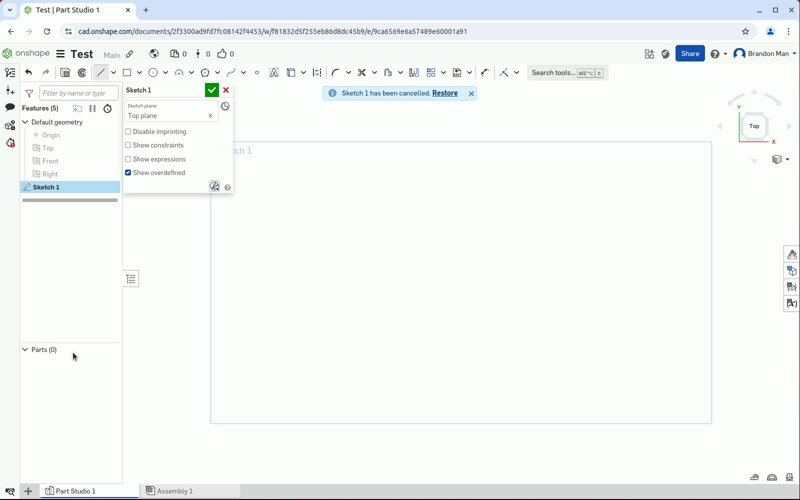
key_down(shift)
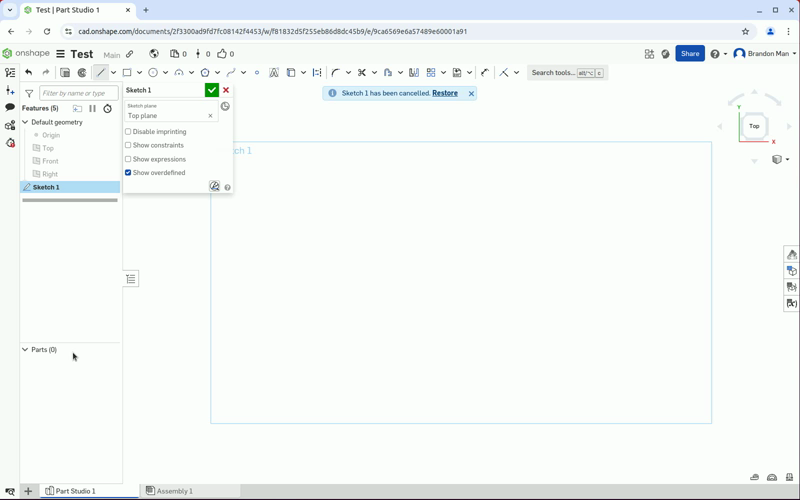
mouse_move(348, 314)
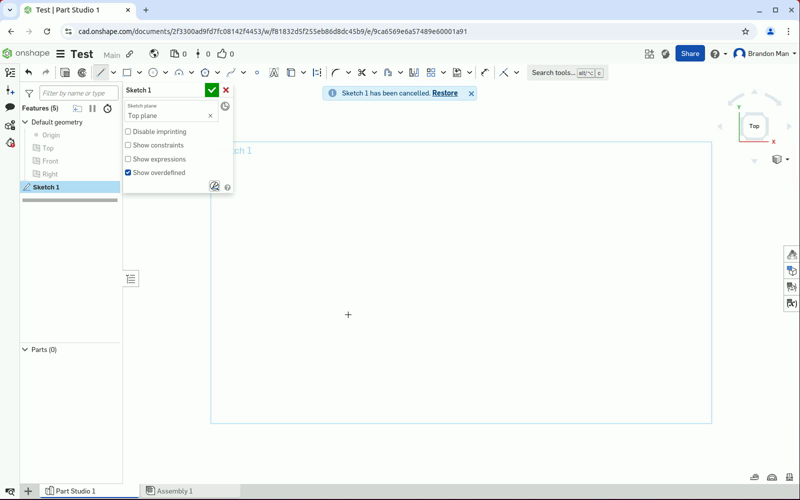
click(348, 314)
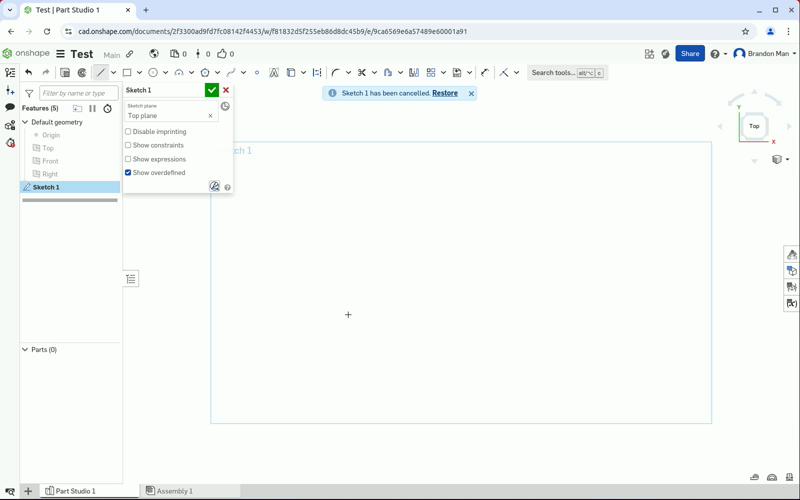
key_up(shift)
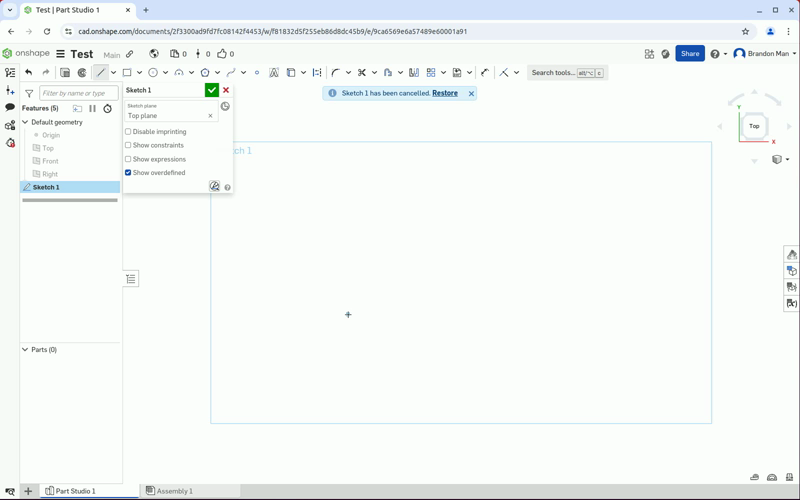
key_down(shift)
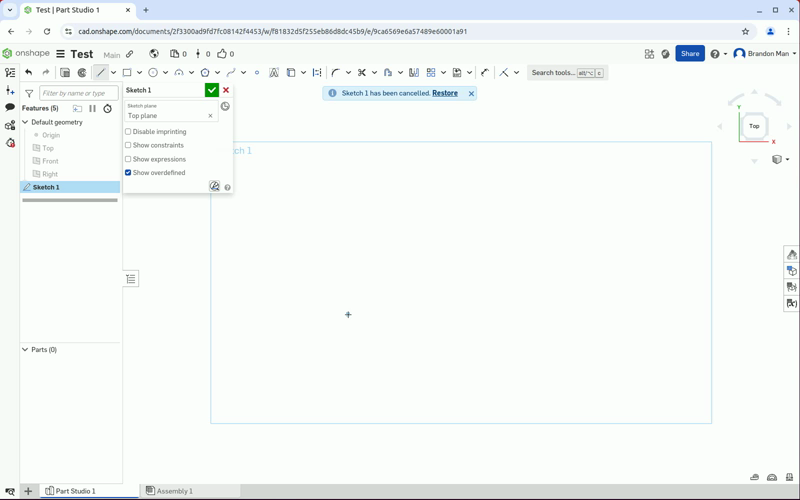
mouse_move(572, 314)
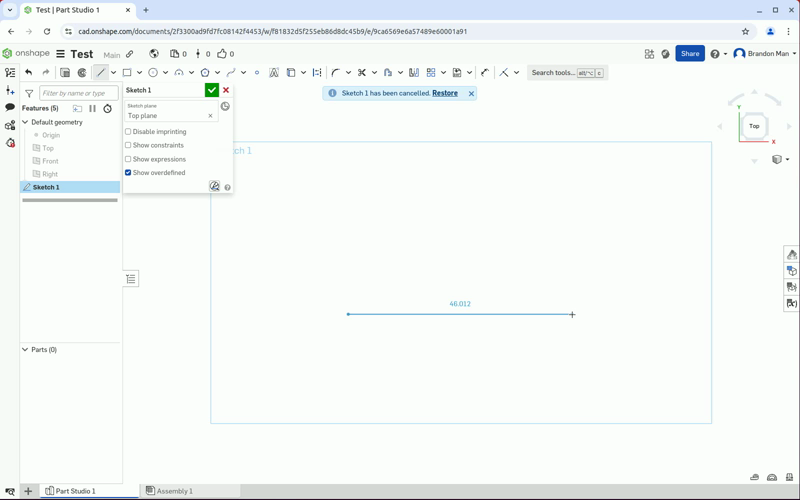
click(572, 314)
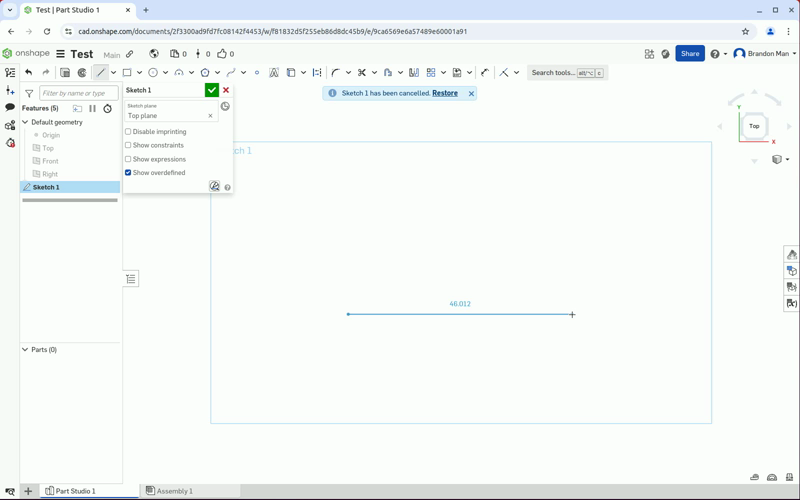
key_up(shift)
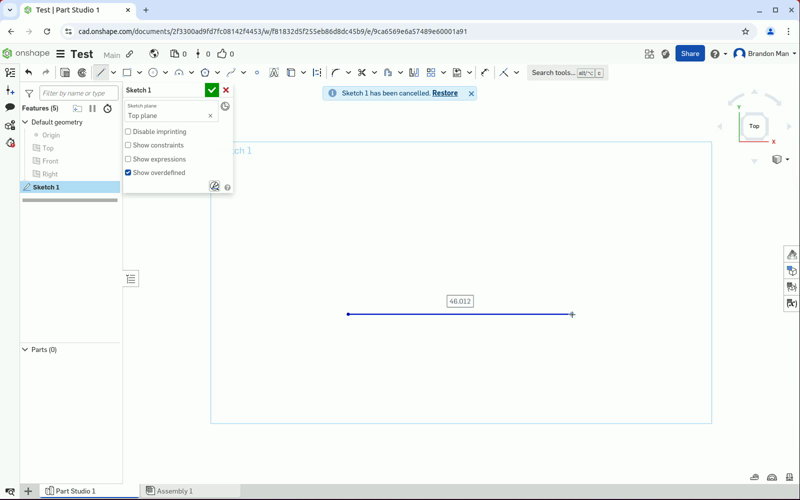
key_down(shift)
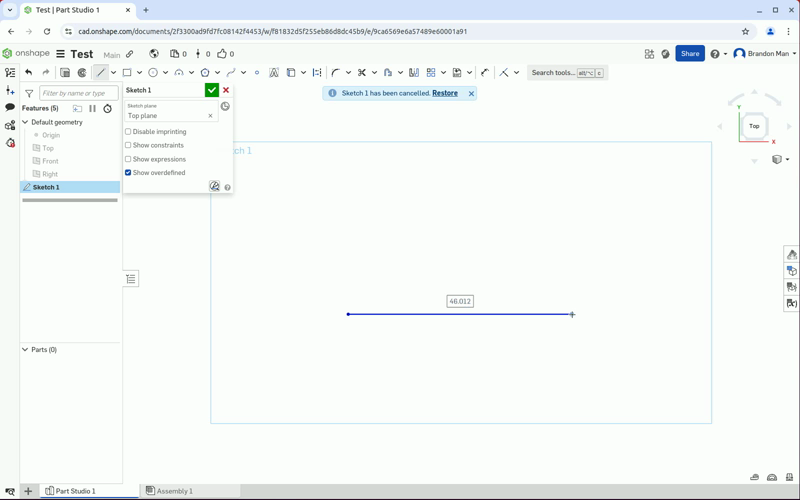
mouse_move(572, 253)
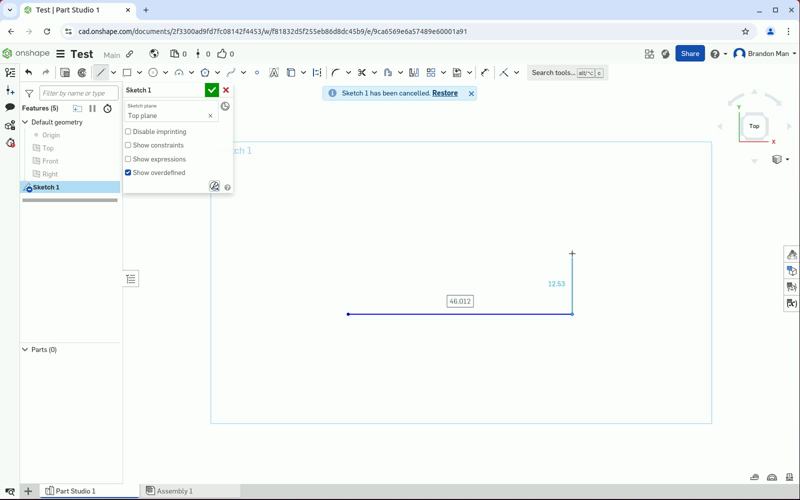
click(572, 253)
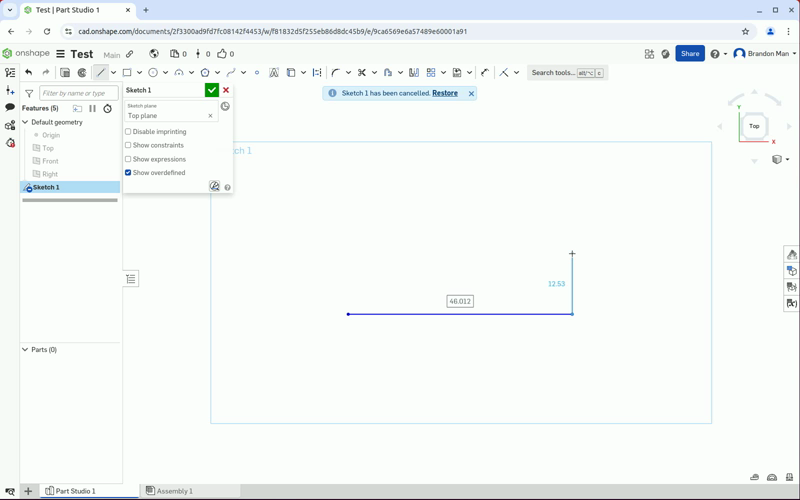
key_up(shift)
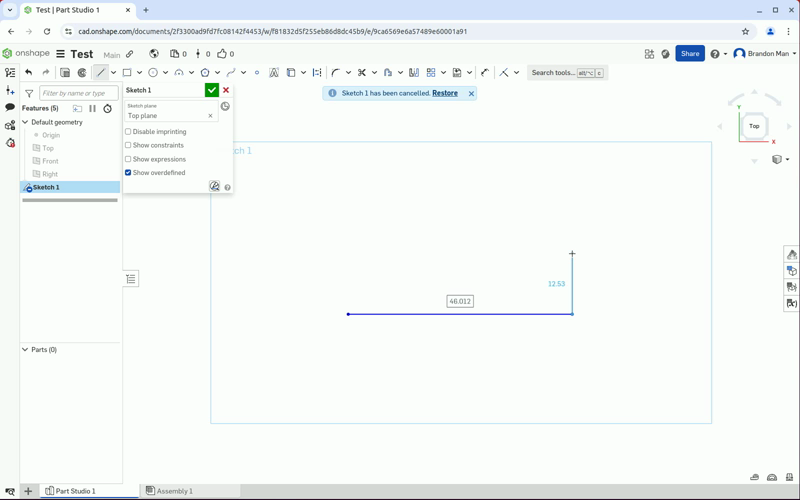
key_down(shift)
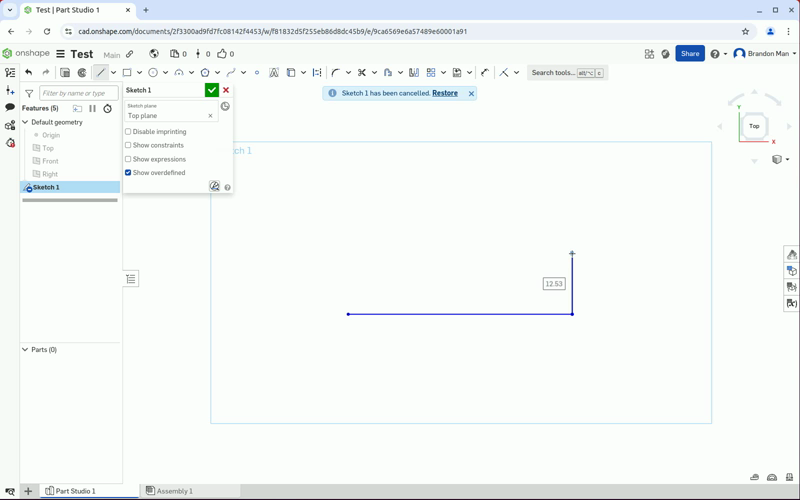
mouse_move(348, 253)
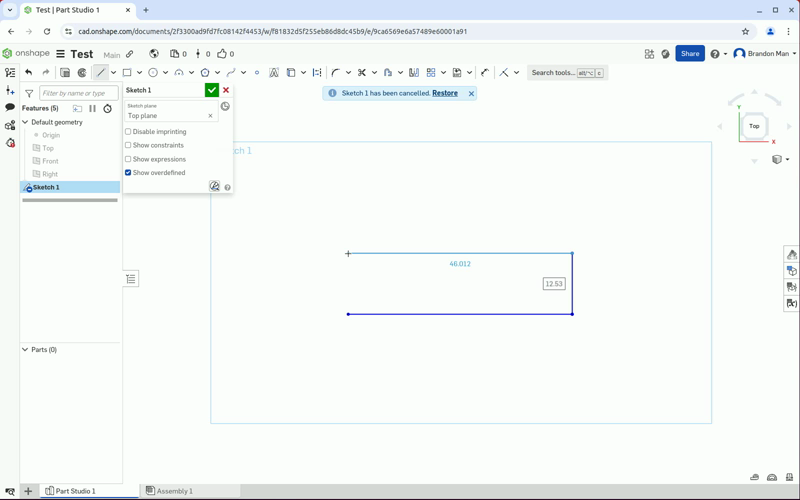
click(348, 253)
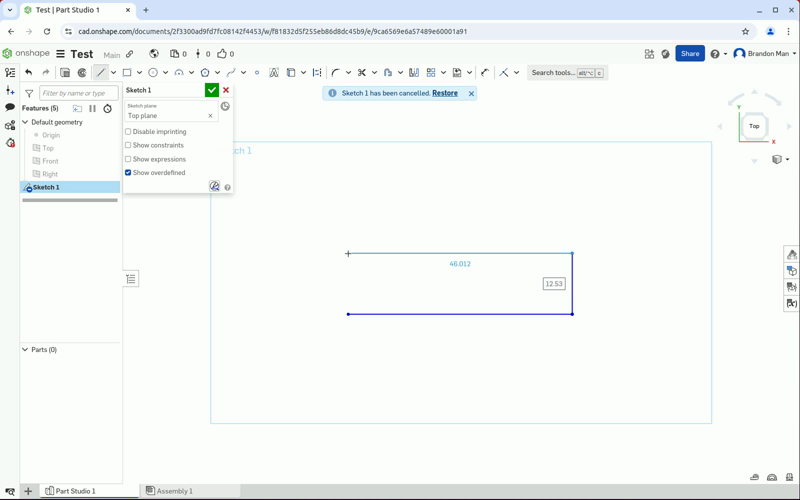
key_up(shift)
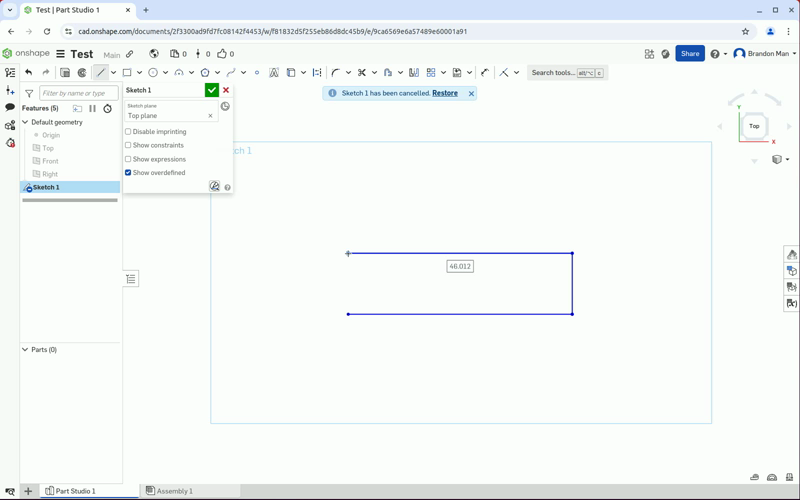
key_down(shift)
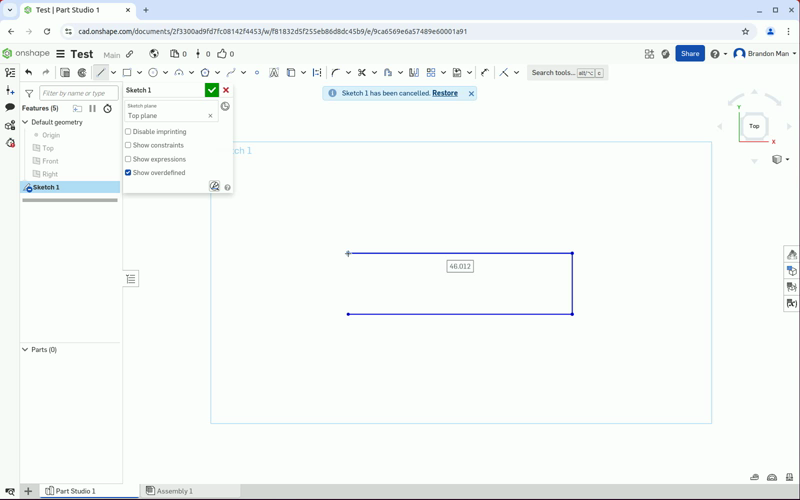
mouse_move(348, 314)
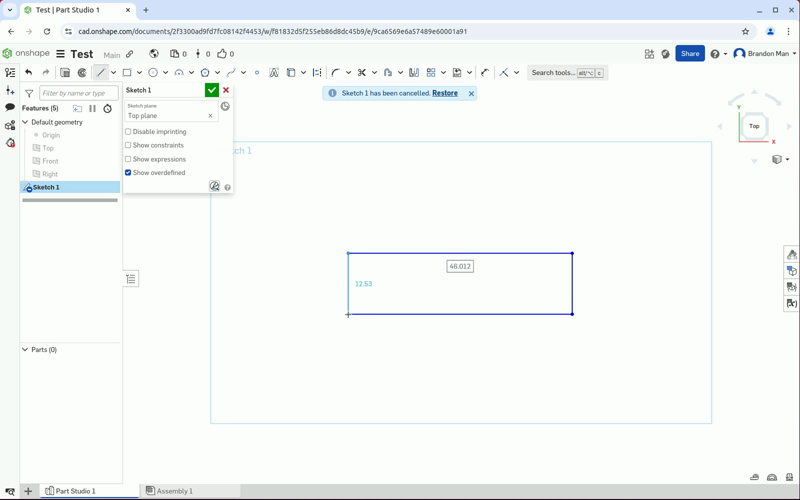
key_up(shift)
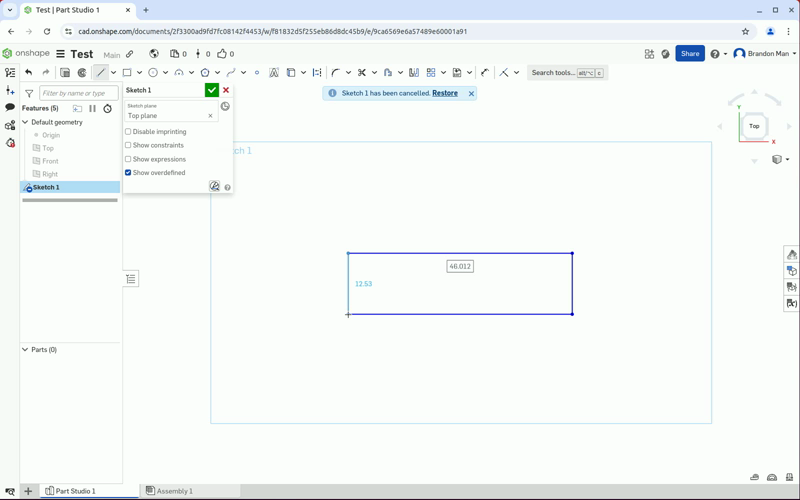
click(348, 314)
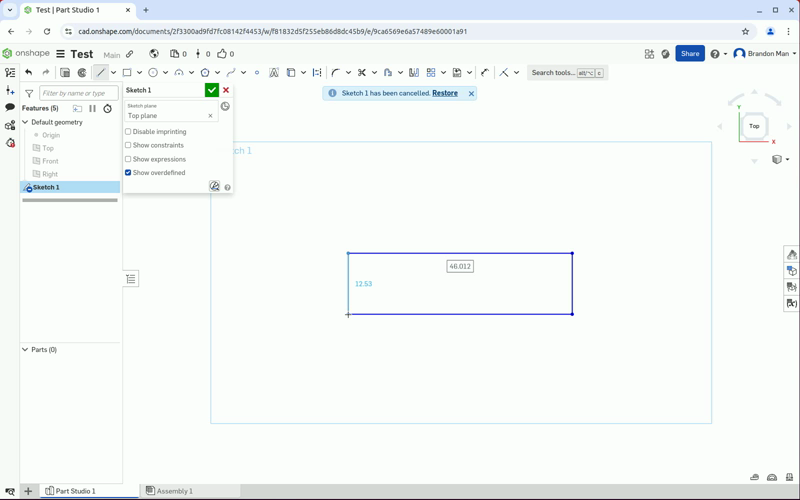
key(esc)
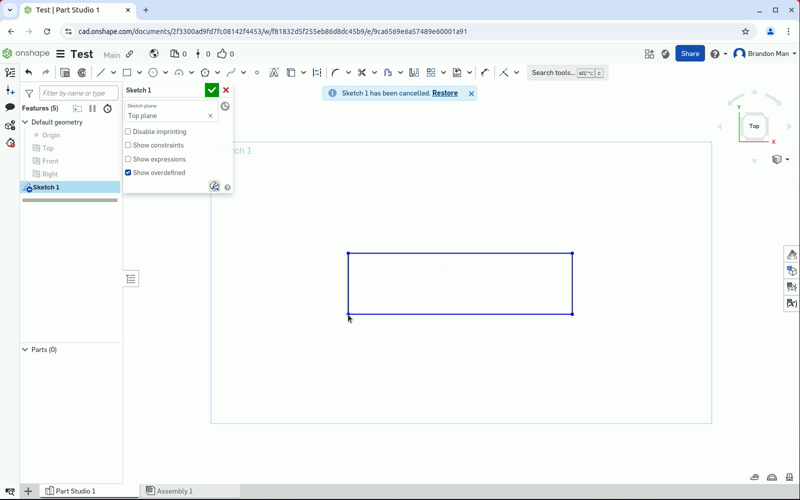
mouse_move(515, 270)
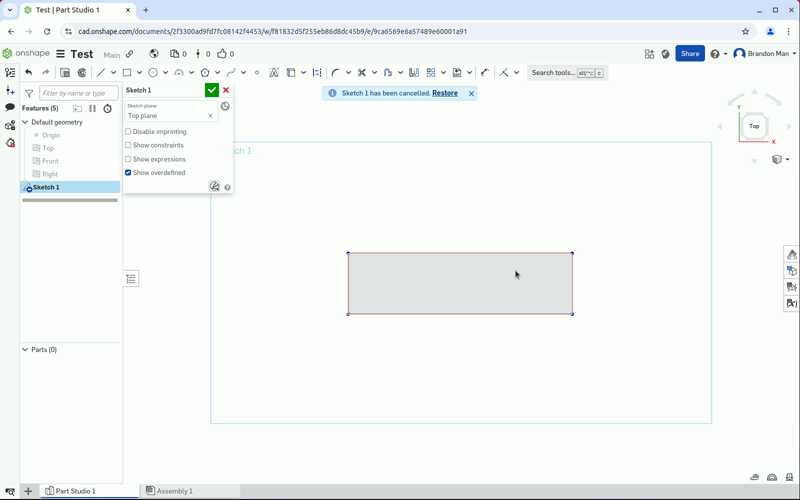
click(515, 270)
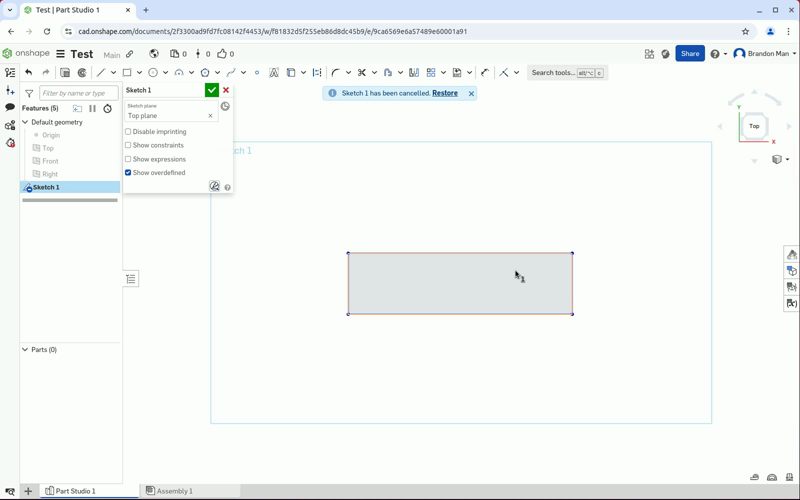
mouse_move(73, 352)
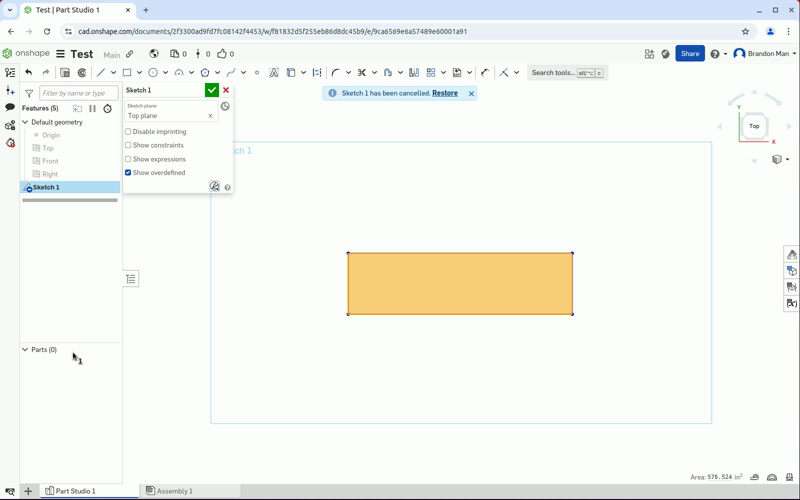
key(shift+y)
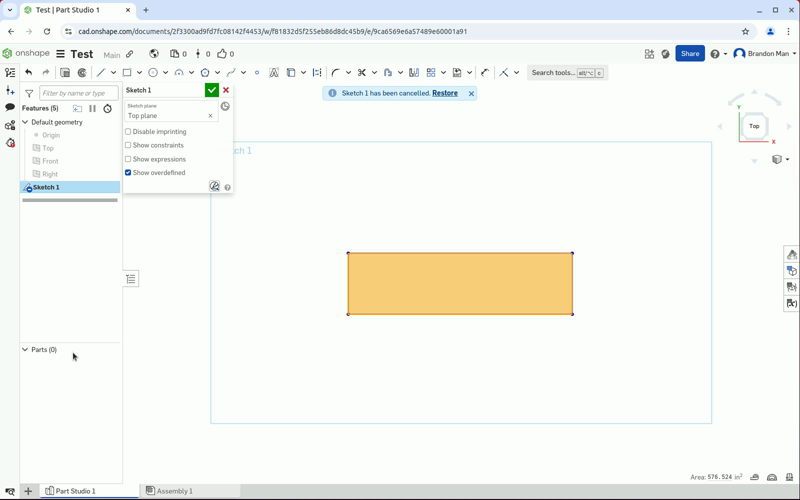
key(shift+e)
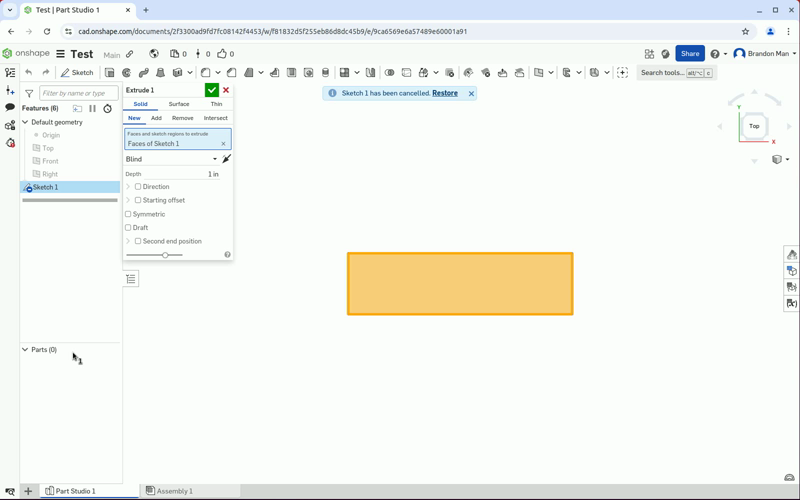
mouse_move(143, 106)
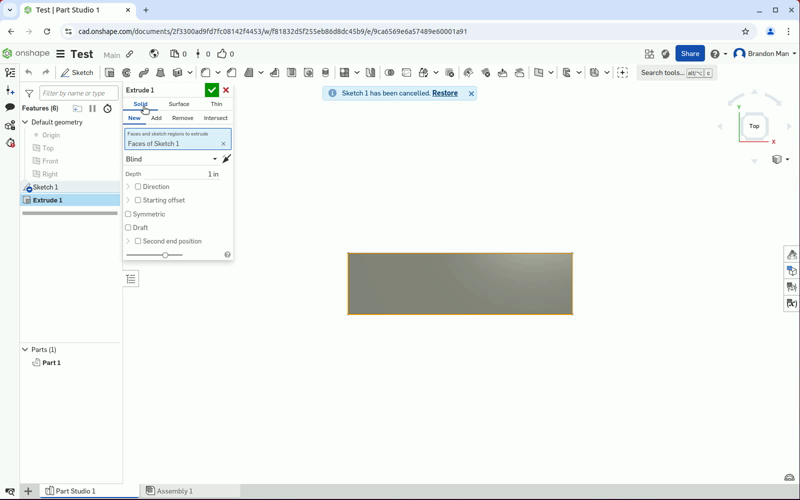
click(143, 106)
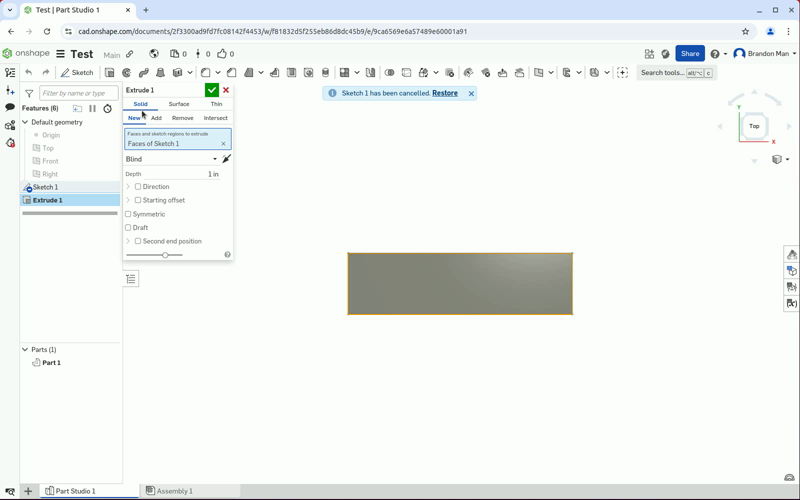
mouse_move(137, 120)
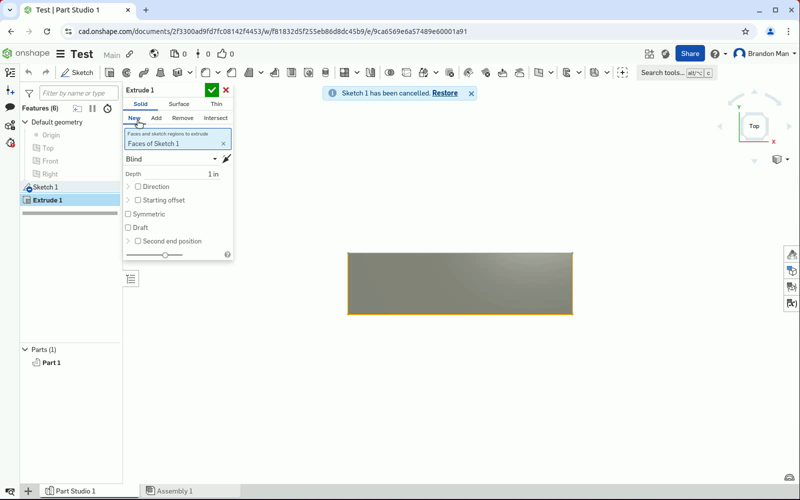
click(137, 120)
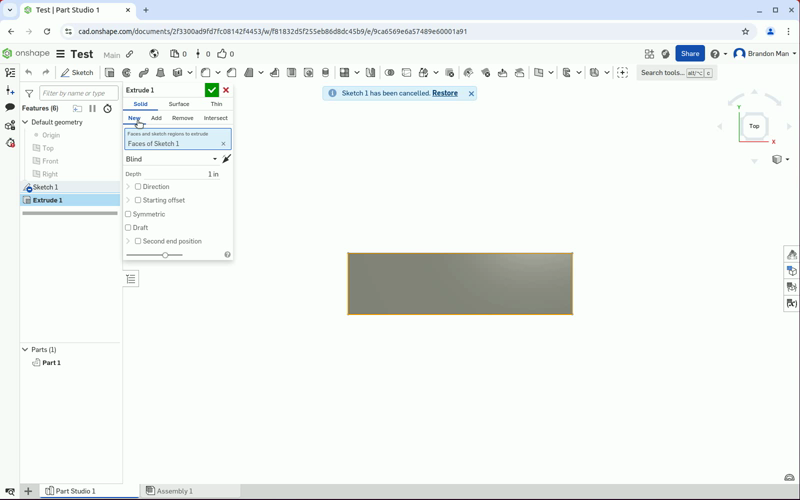
key(tab, 4)
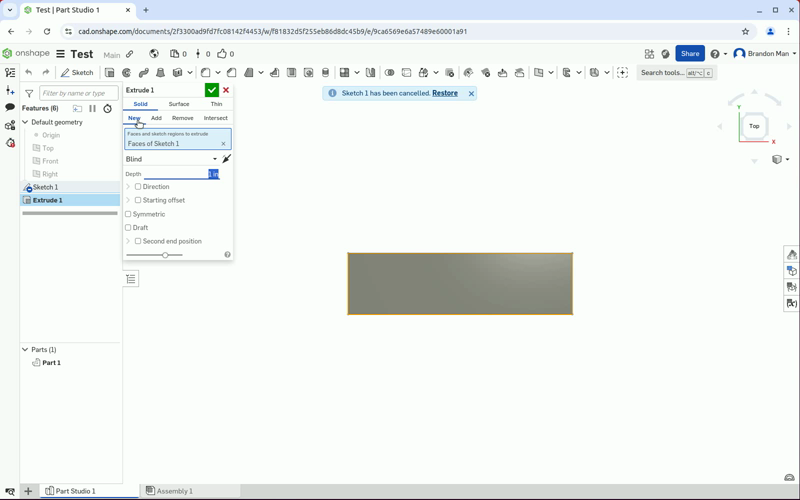
text(3.129)
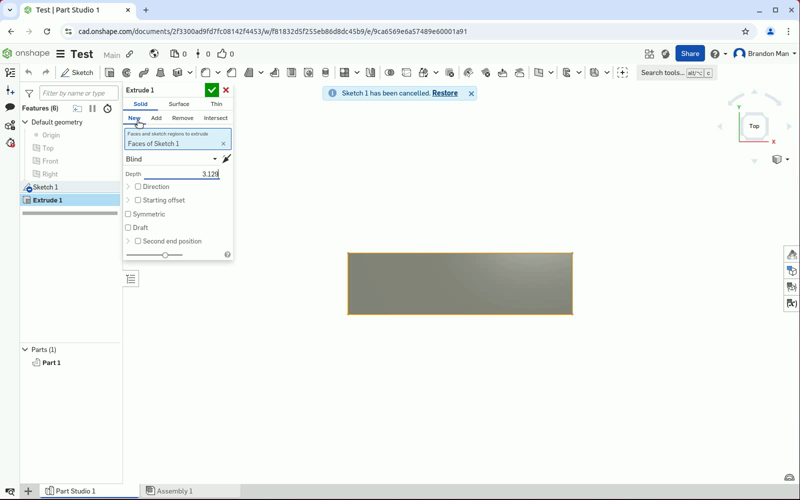
key(enter)
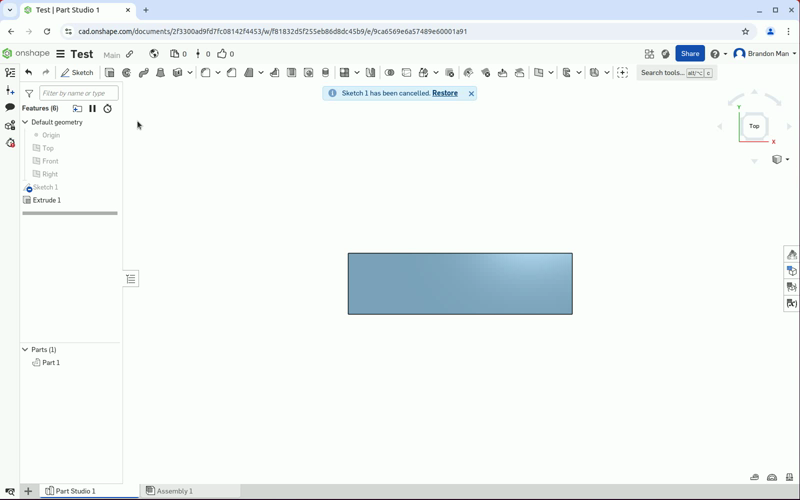
key(shift+h)
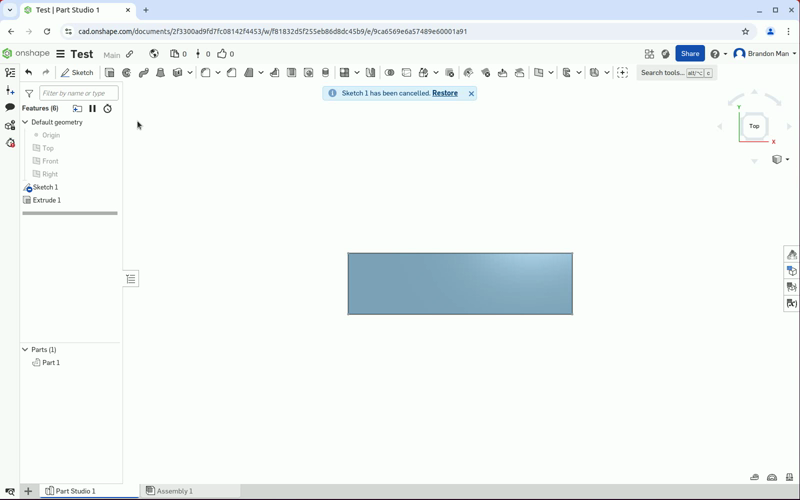
key(shift+h)
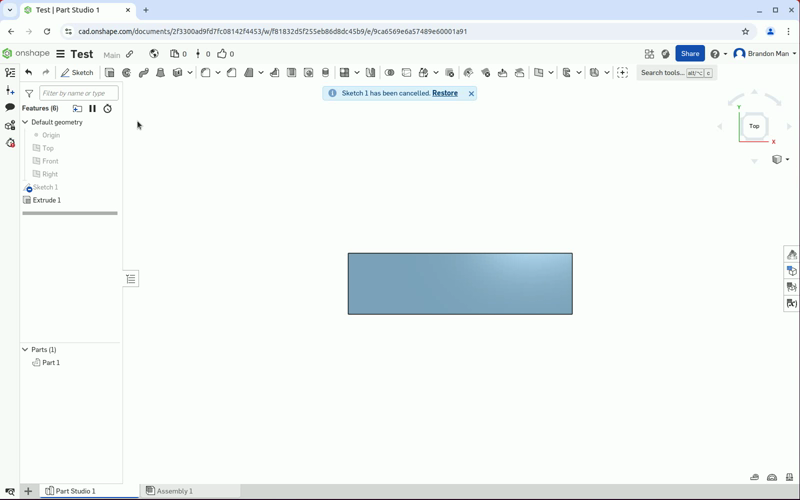
mouse_move(73, 189)
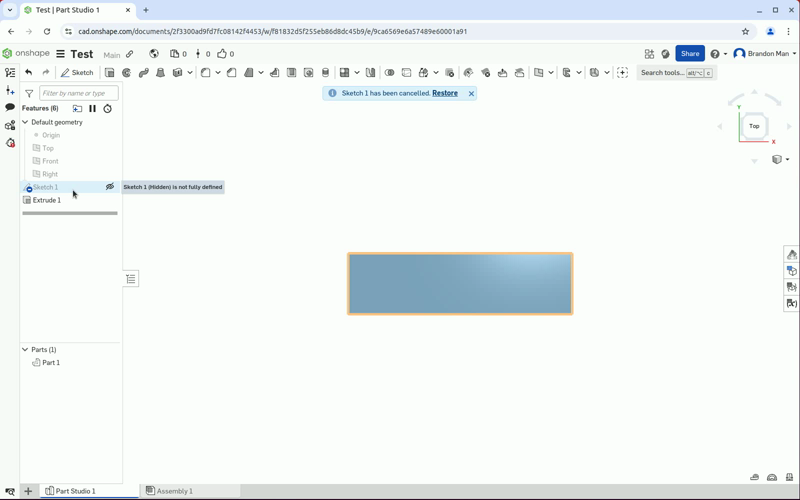
click(73, 189)
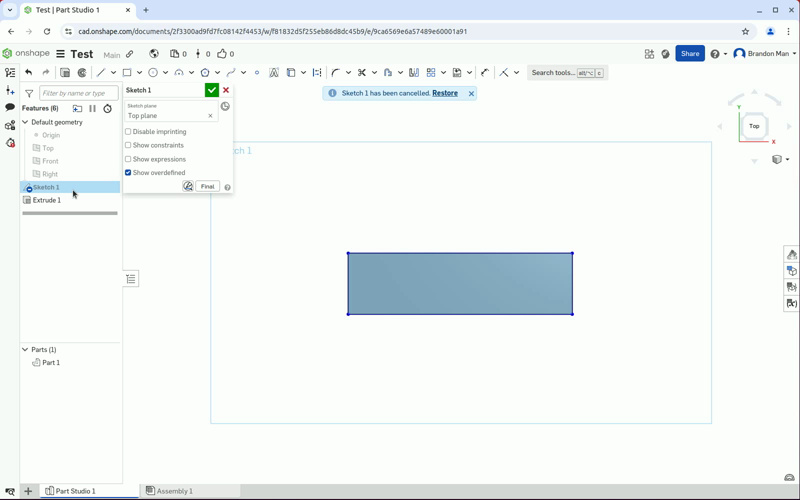
mouse_move(229, 92)
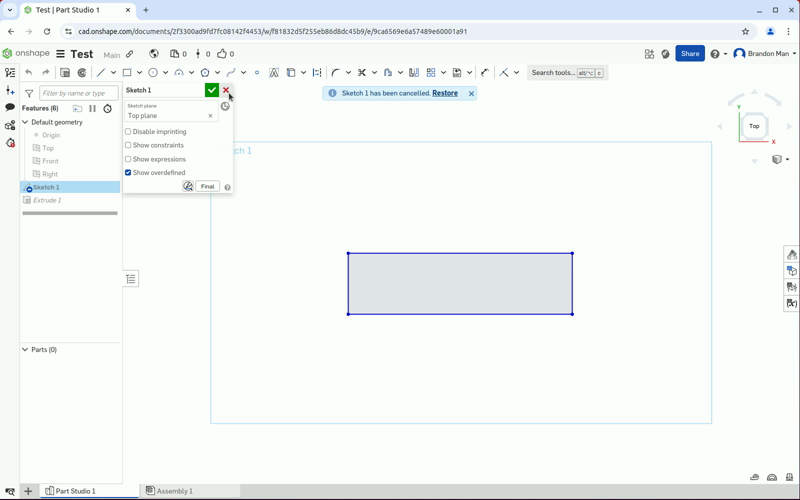
click(229, 92)
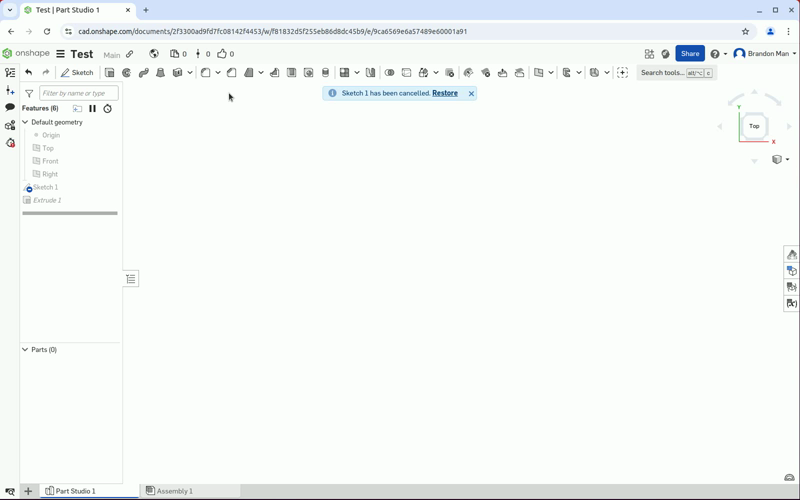
mouse_move(541, 75)
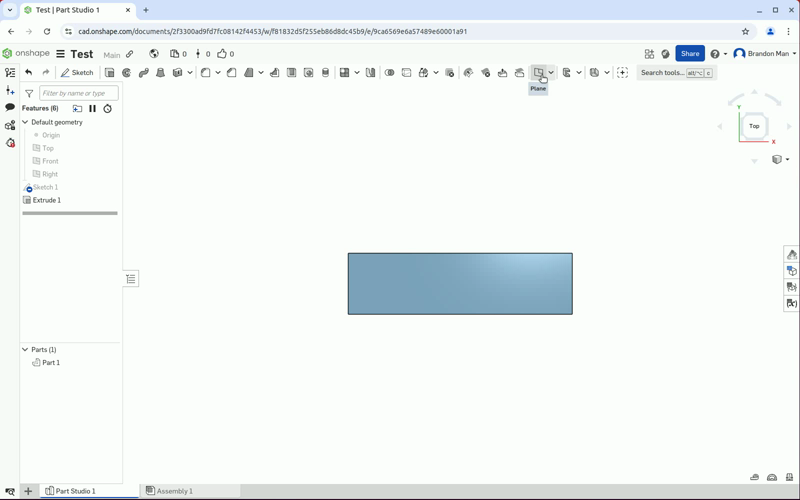
click(541, 75)
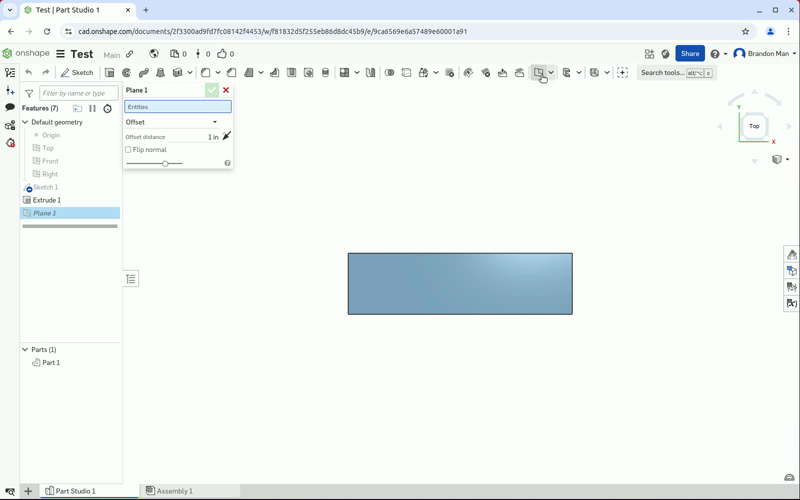
mouse_move(73, 150)
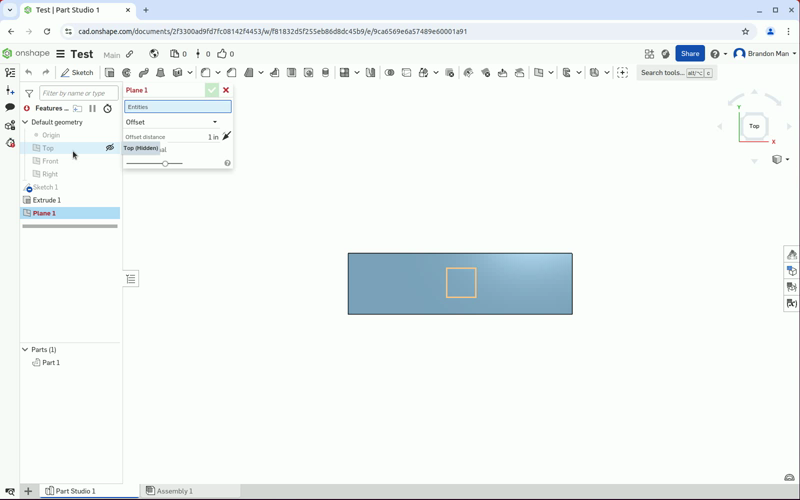
click(73, 150)
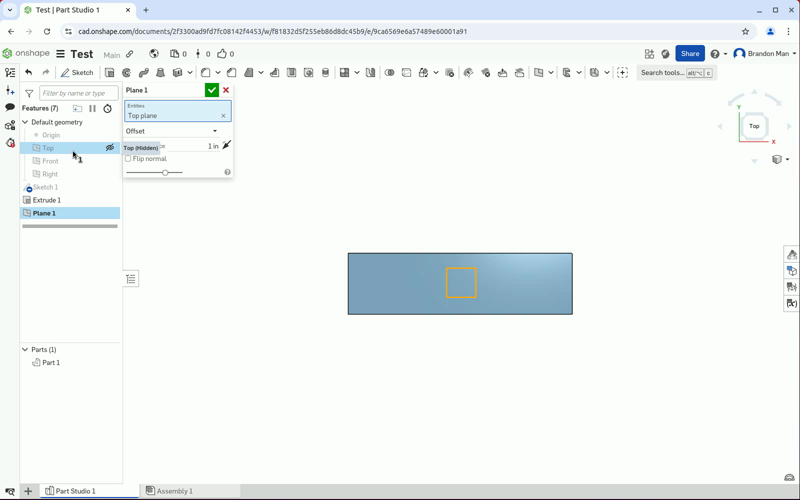
key(tab, 2)
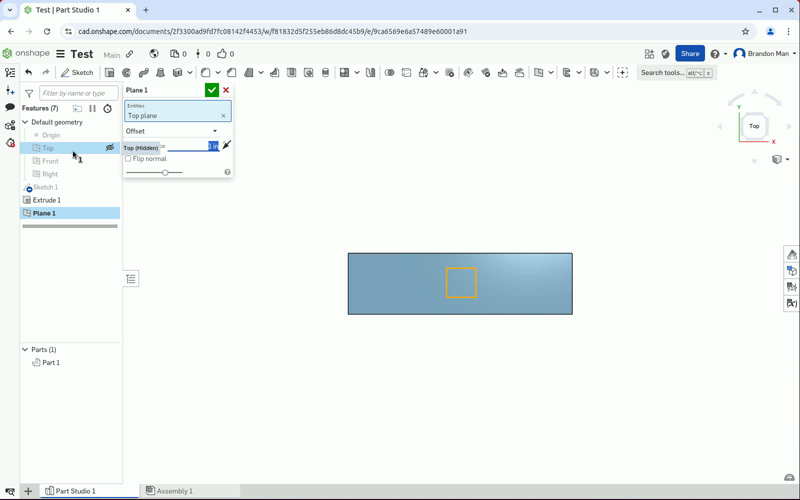
text(3.143)
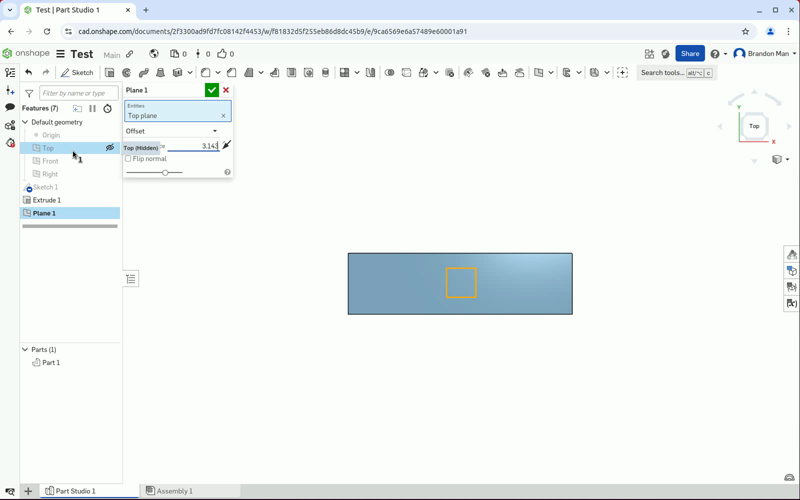
key(enter, 2)
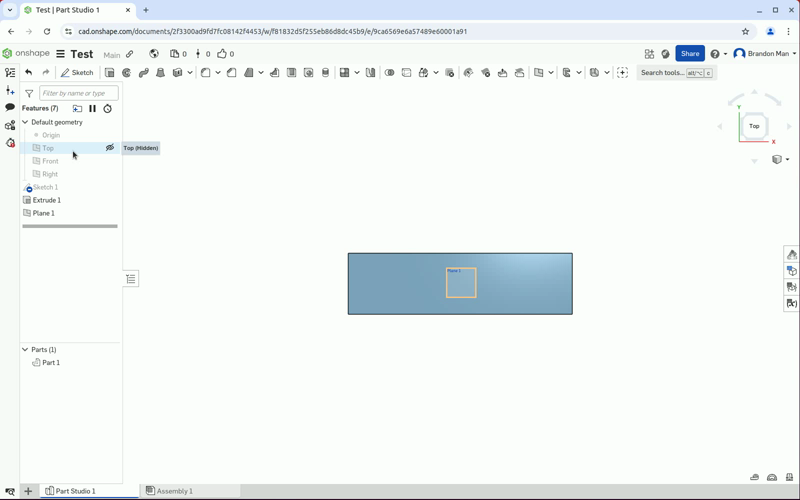
key(shift+s)
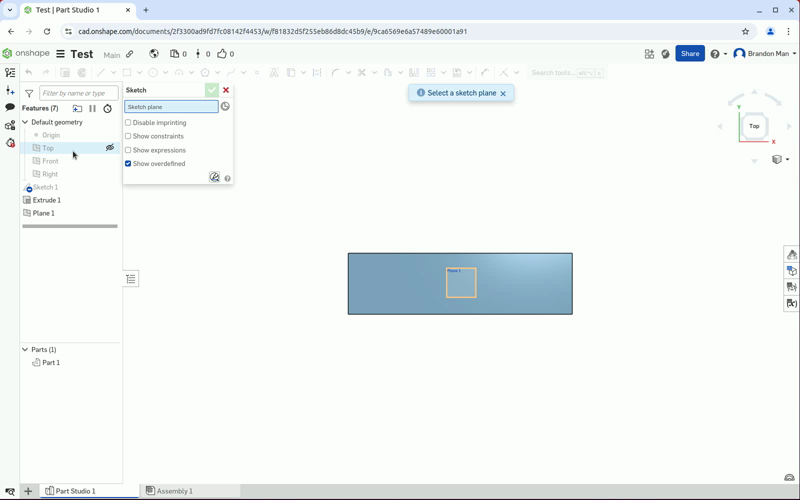
mouse_move(73, 215)
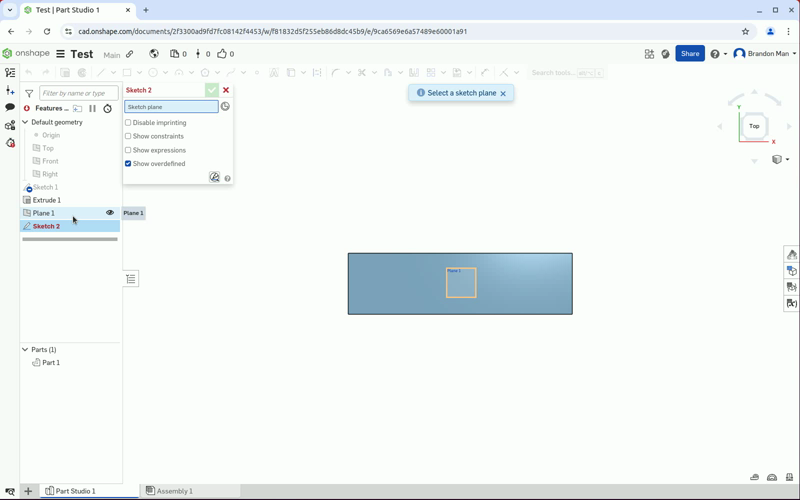
click(73, 215)
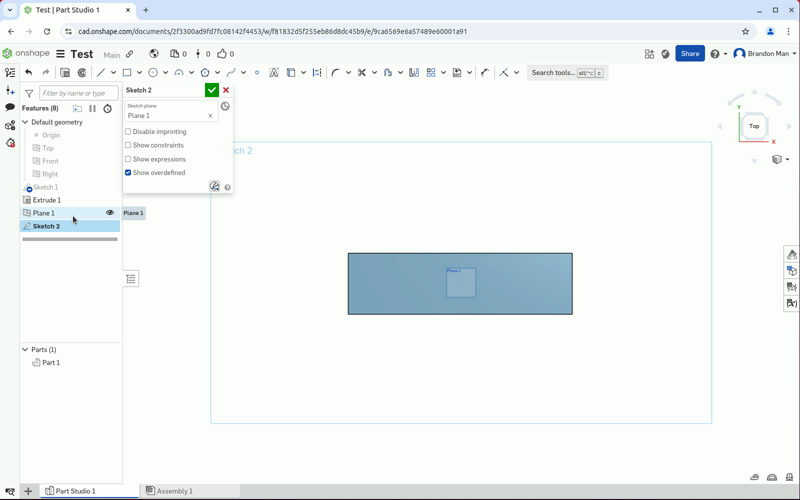
mouse_move(73, 352)
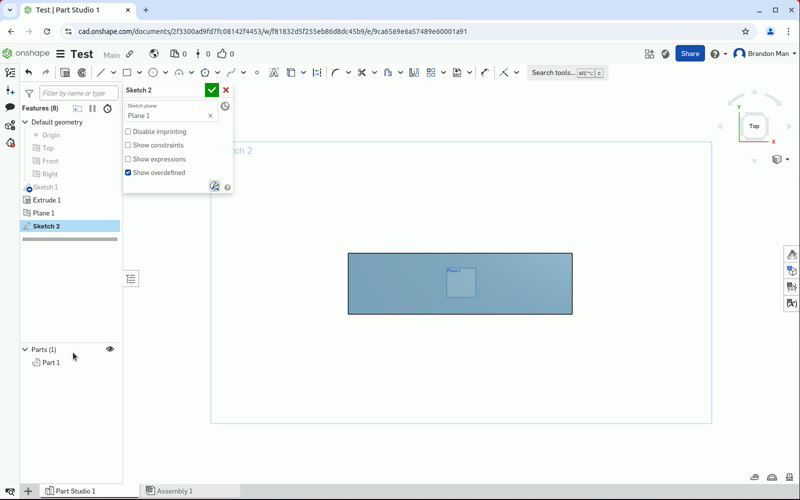
key(y)
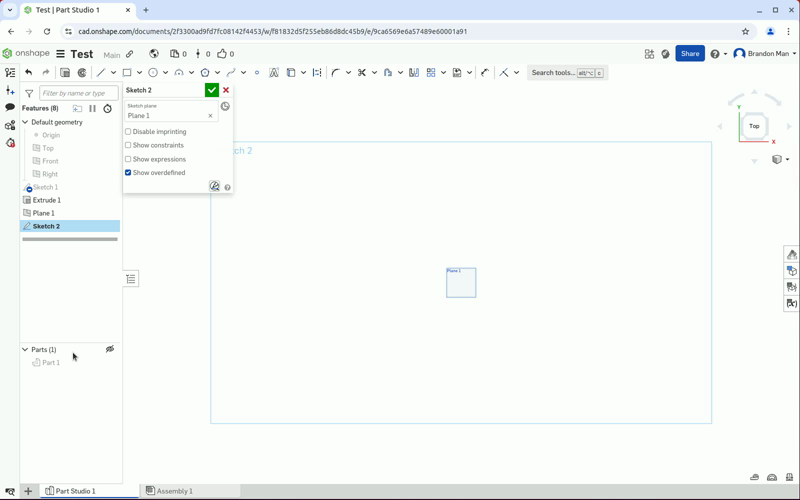
key(l)
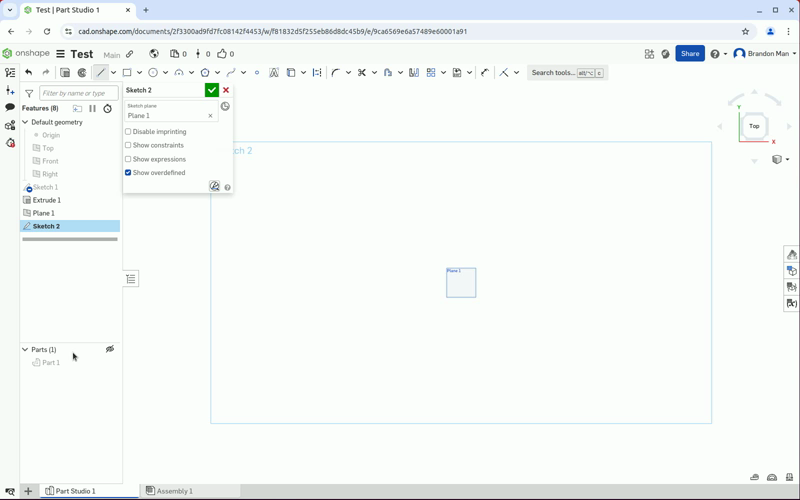
key_down(shift)
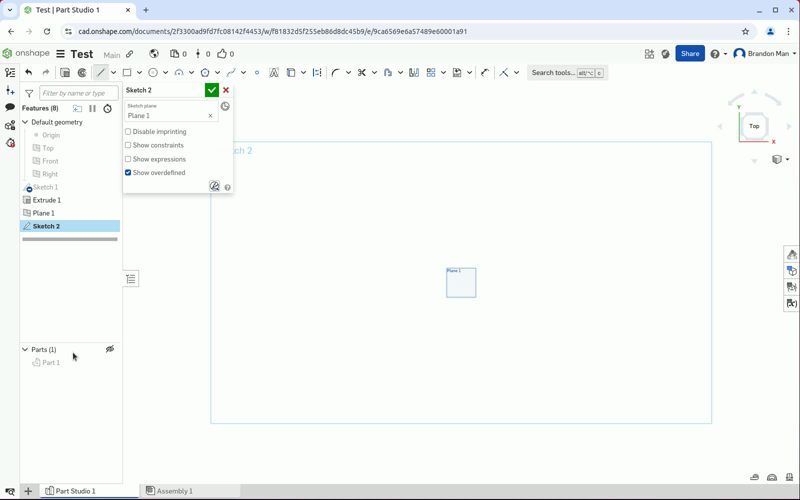
mouse_move(522, 314)
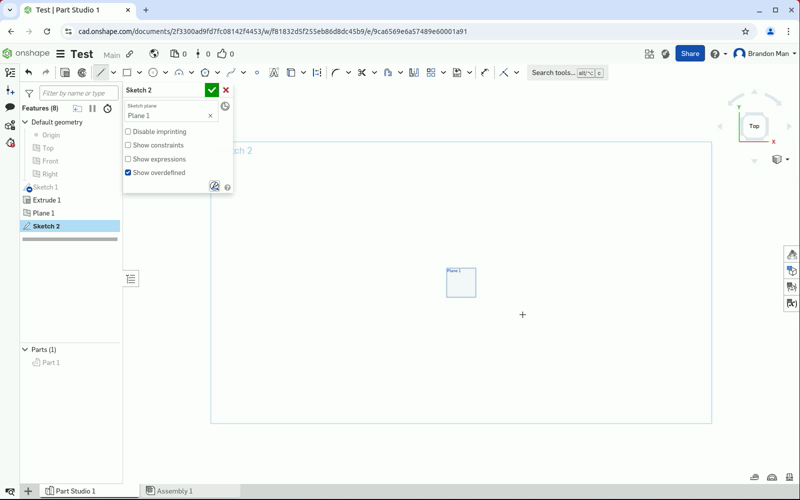
click(522, 314)
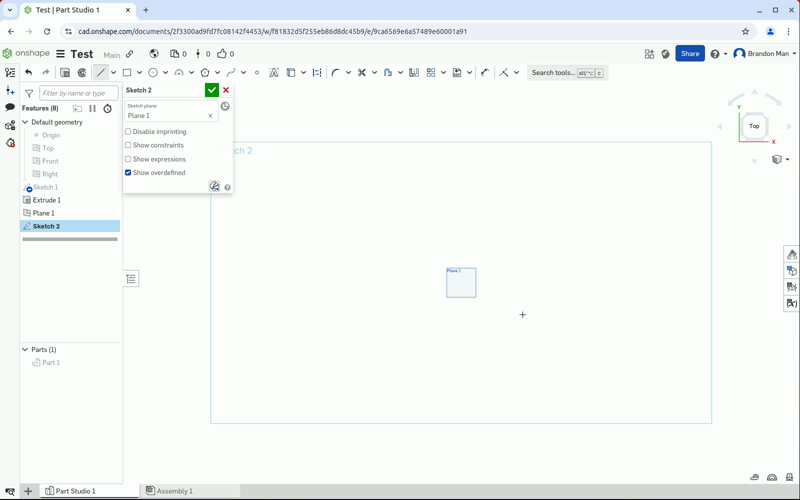
key_up(shift)
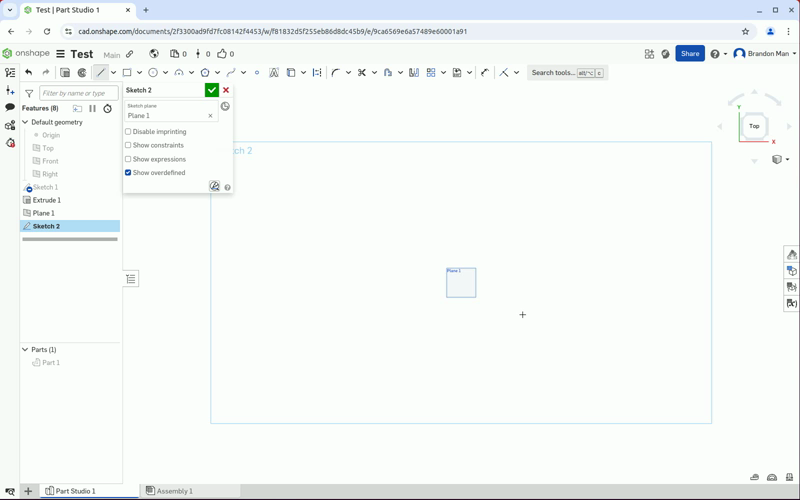
key_down(shift)
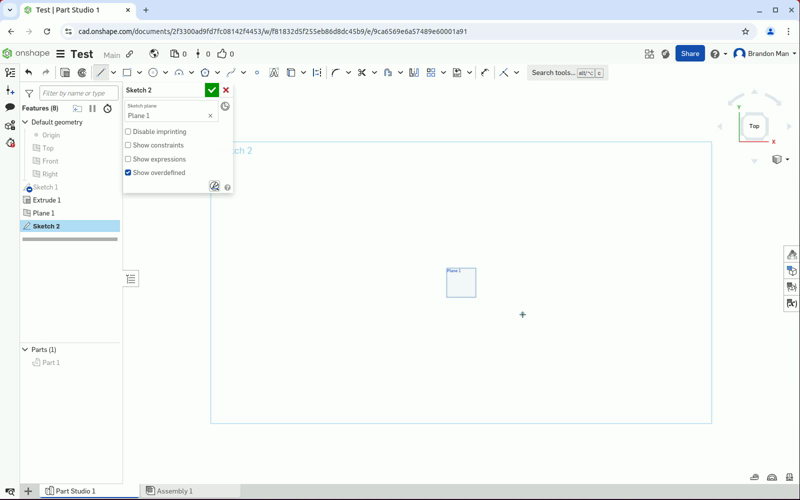
mouse_move(552, 314)
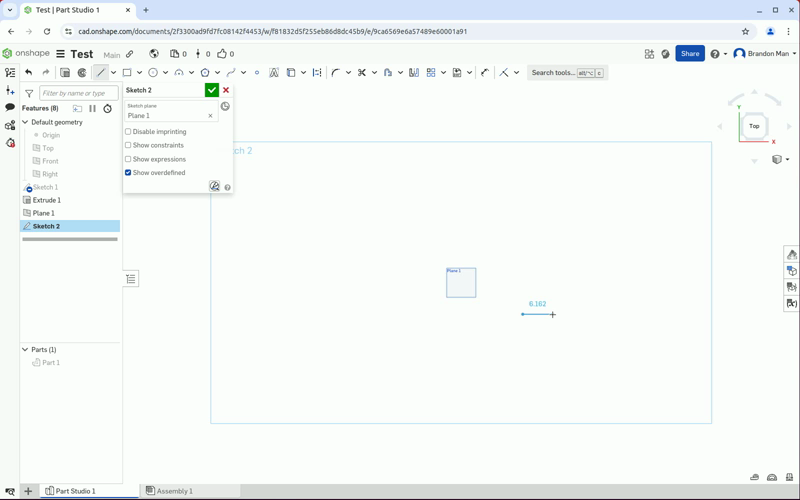
mouse_move(566, 314)
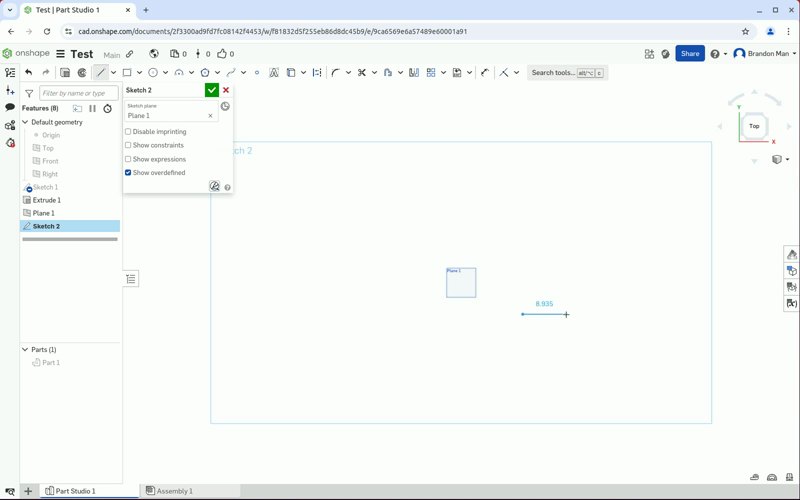
click(566, 314)
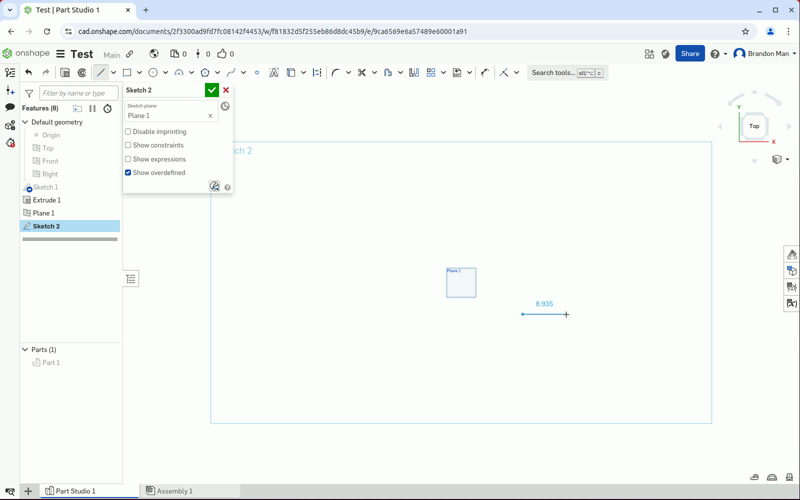
key_up(shift)
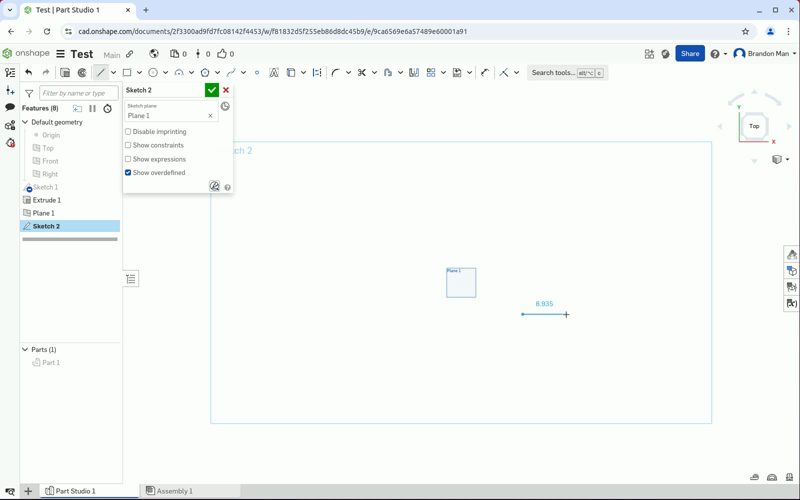
key_down(shift)
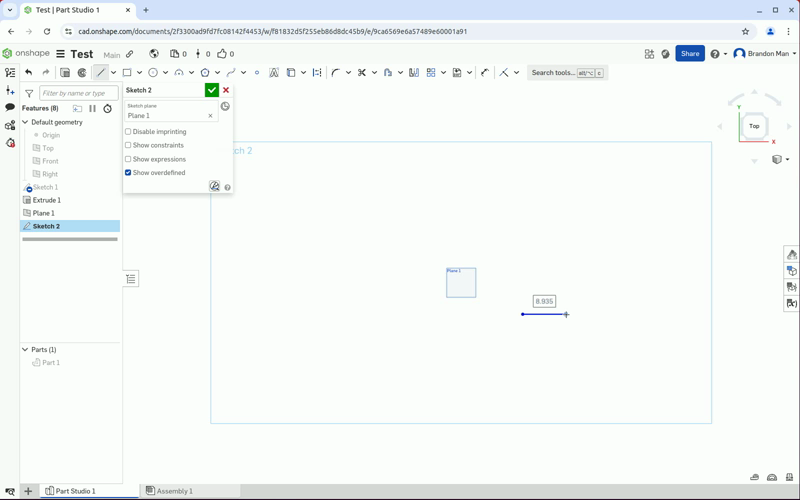
mouse_move(566, 252)
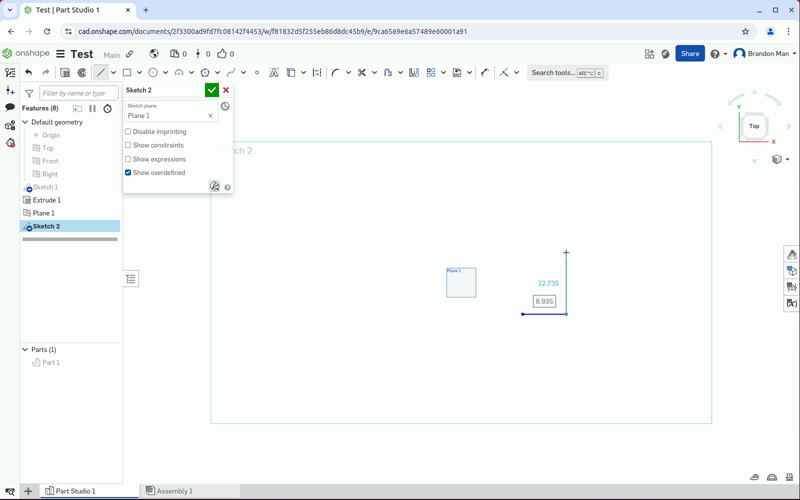
click(566, 252)
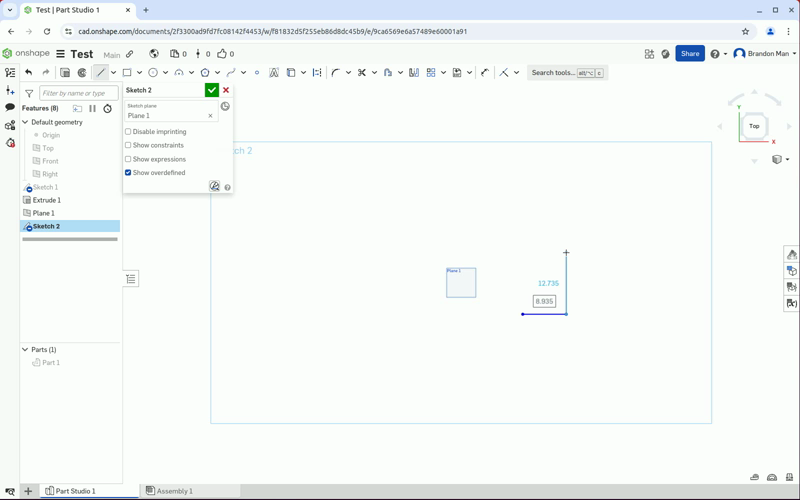
key_up(shift)
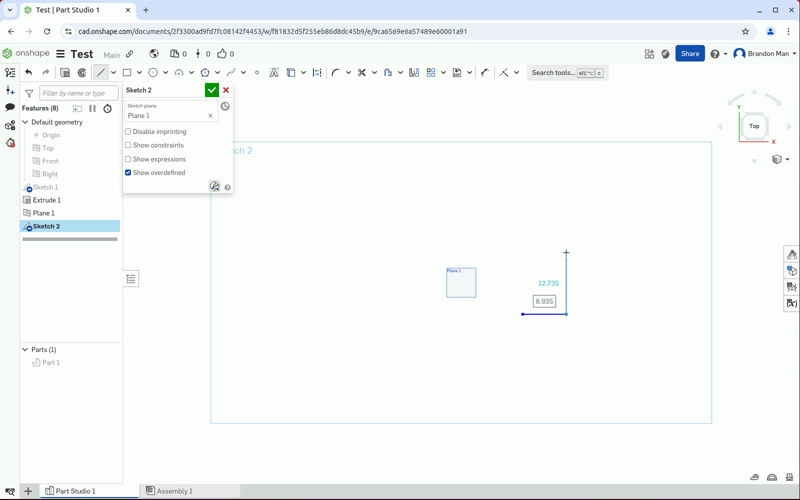
key_down(shift)
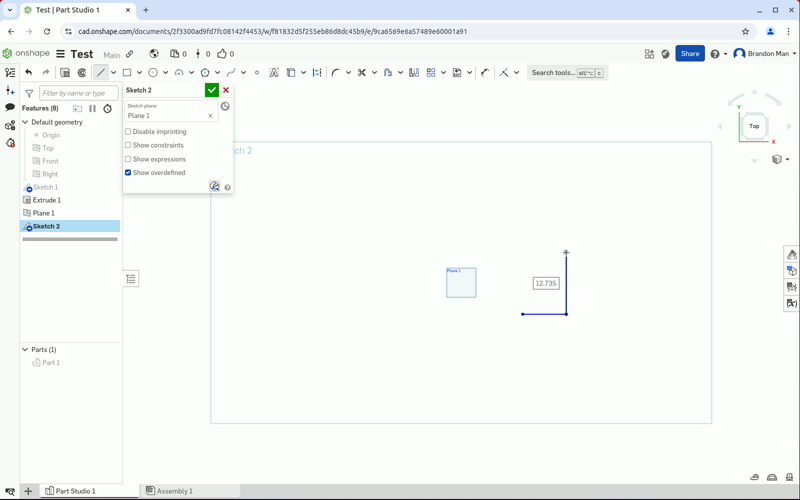
mouse_move(589, 252)
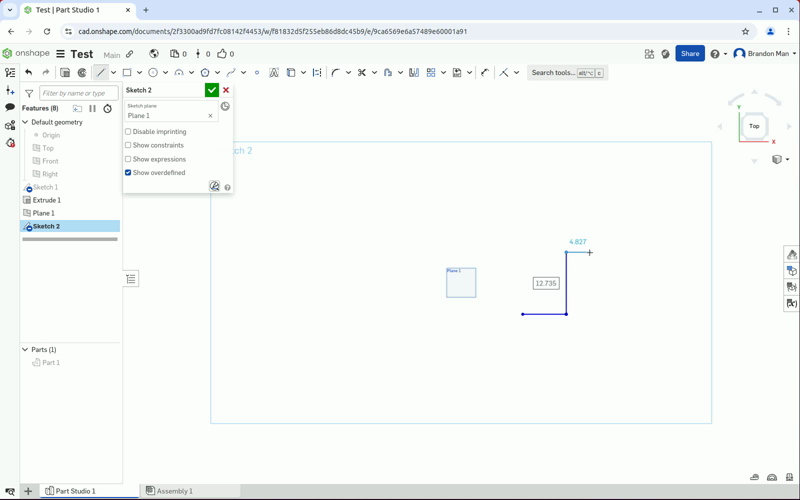
mouse_move(522, 252)
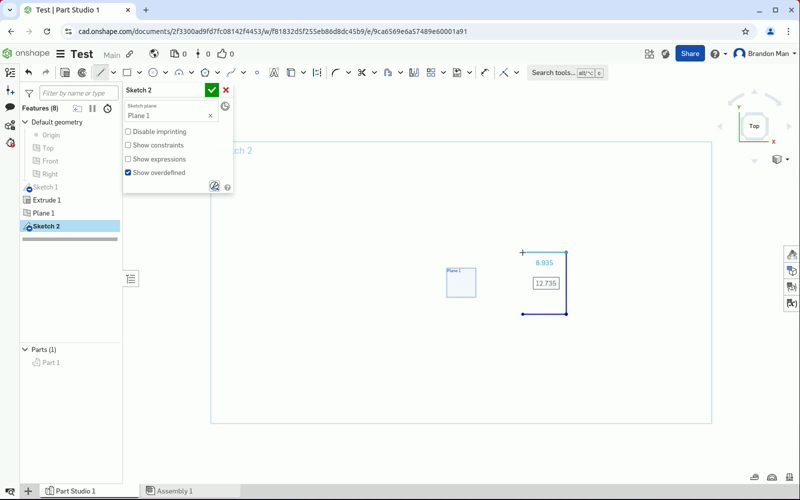
click(522, 252)
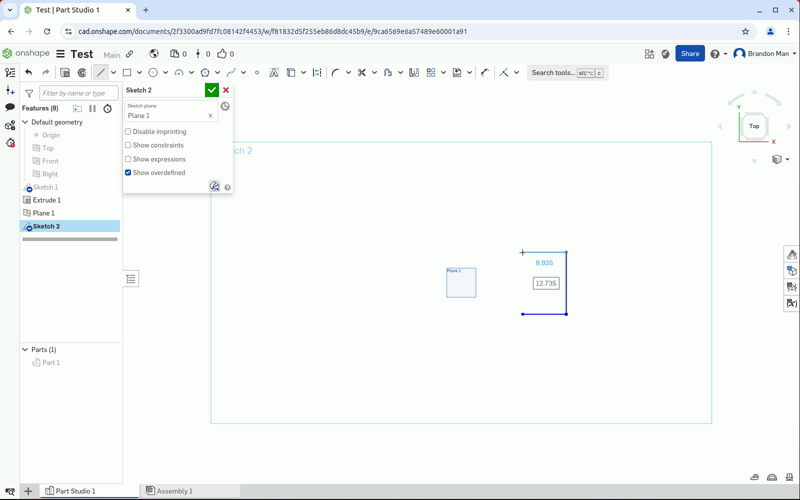
key_up(shift)
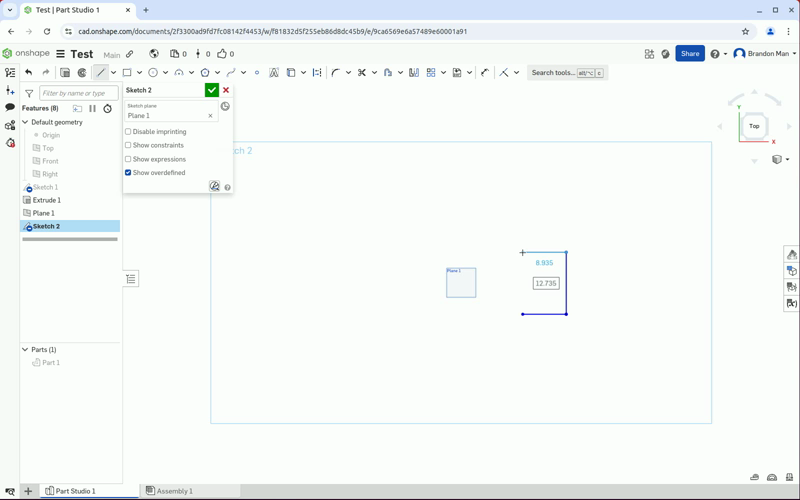
key_down(shift)
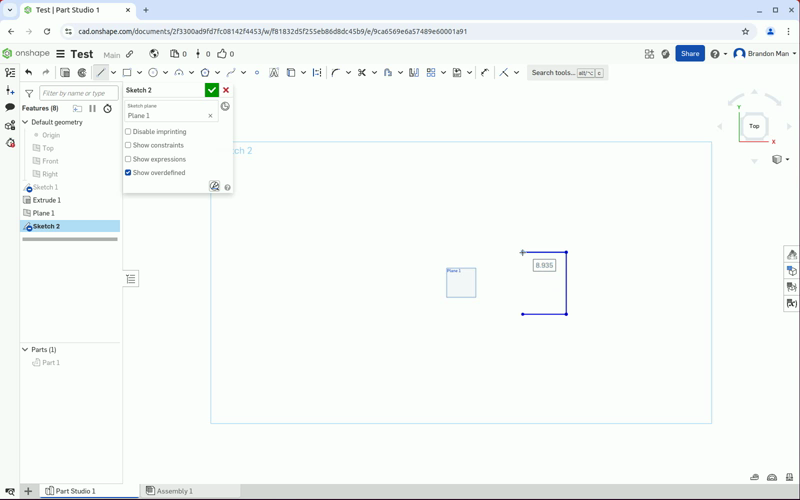
mouse_move(522, 314)
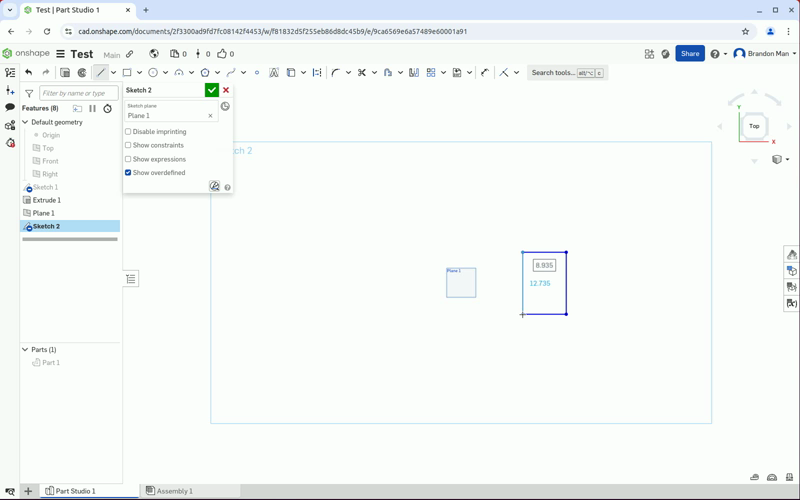
key_up(shift)
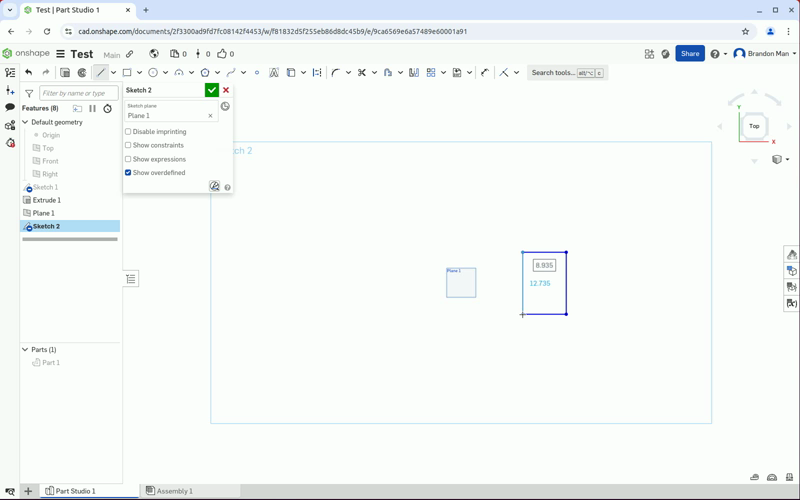
click(522, 314)
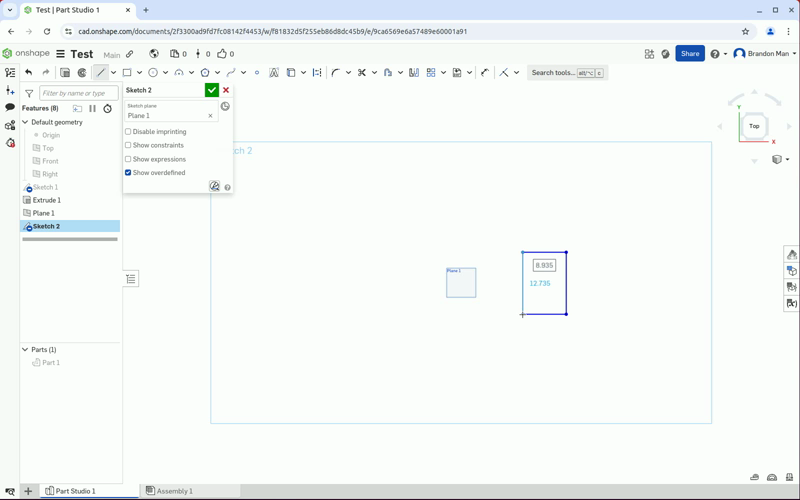
key(esc)
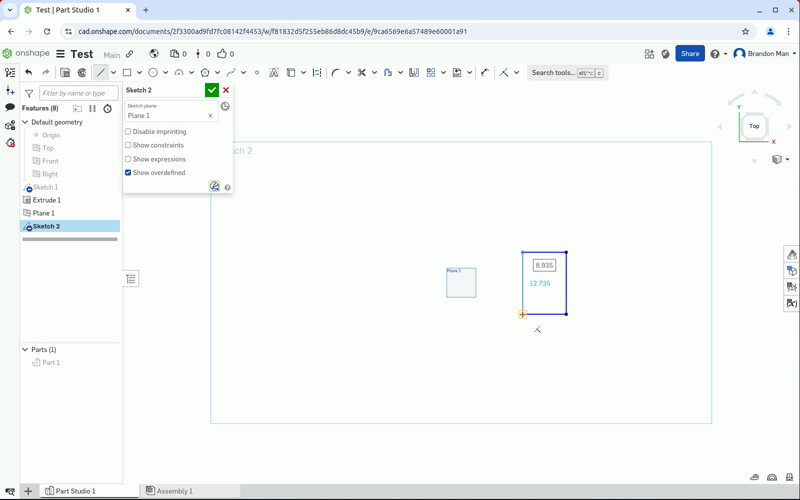
mouse_move(535, 311)
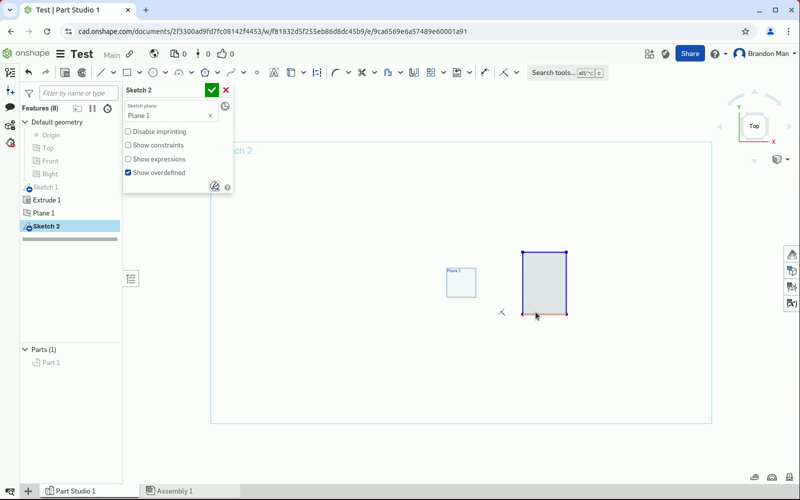
click(535, 311)
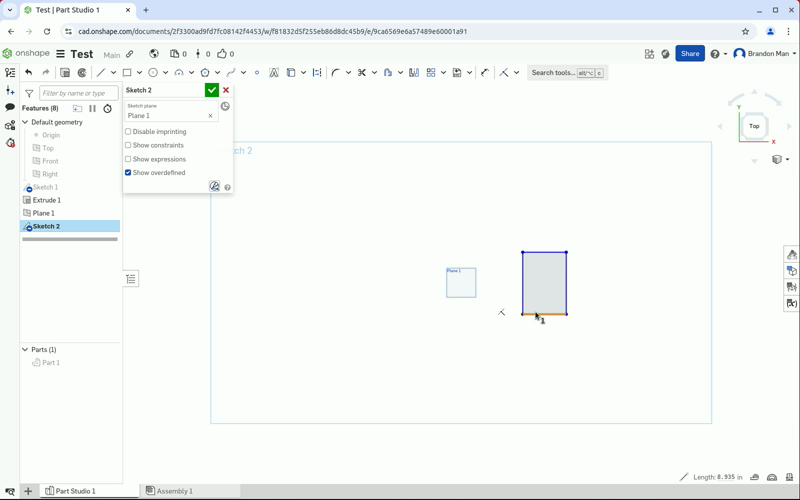
mouse_move(73, 352)
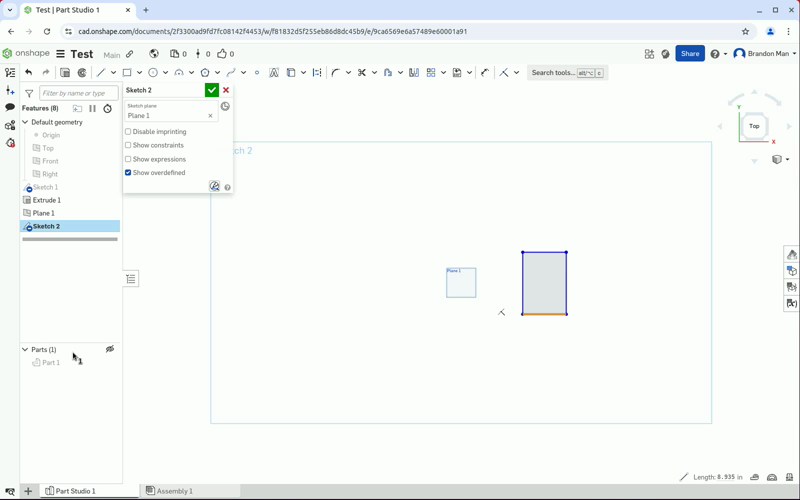
key(shift+y)
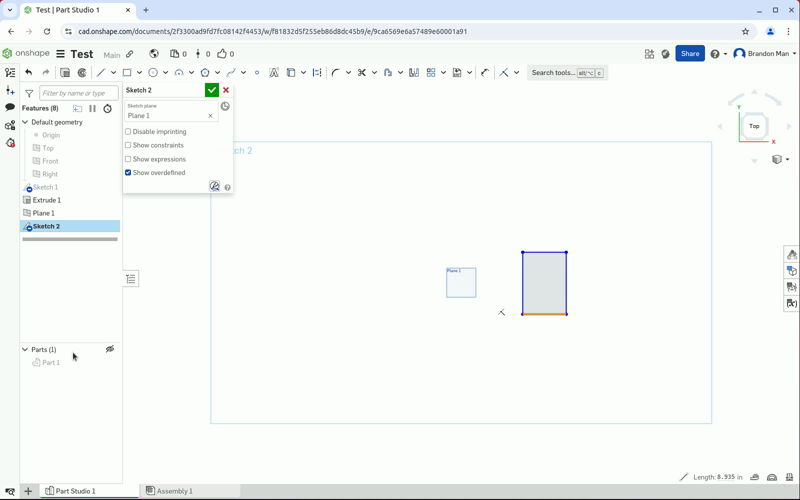
key(shift+e)
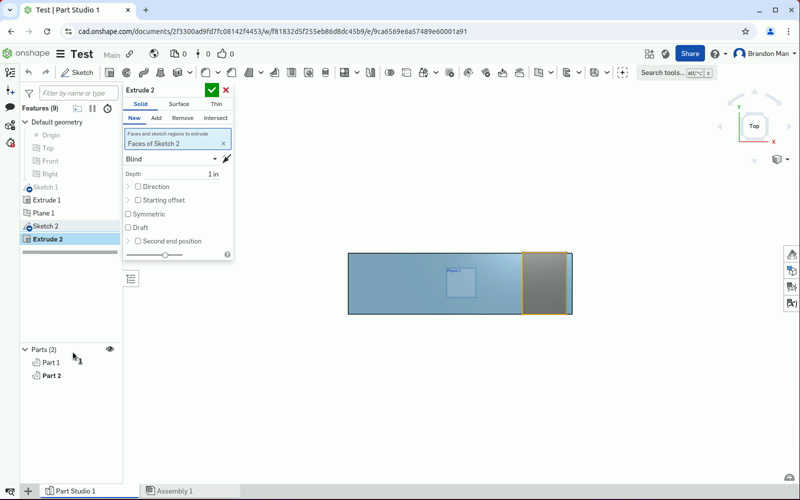
mouse_move(143, 106)
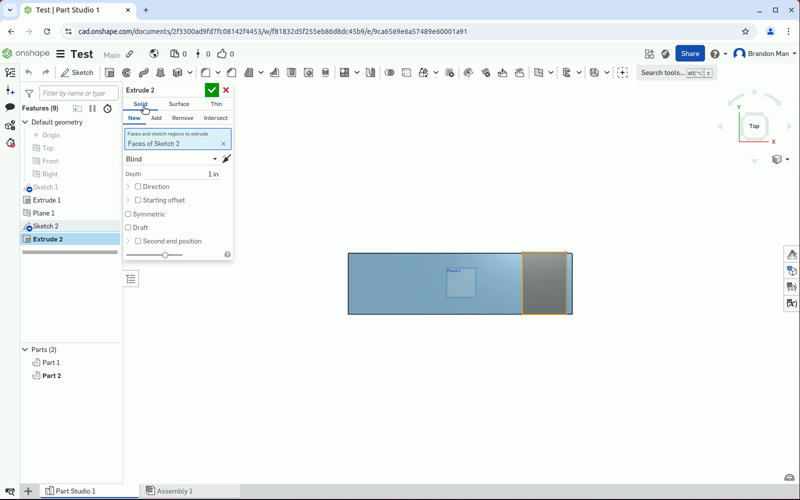
click(143, 106)
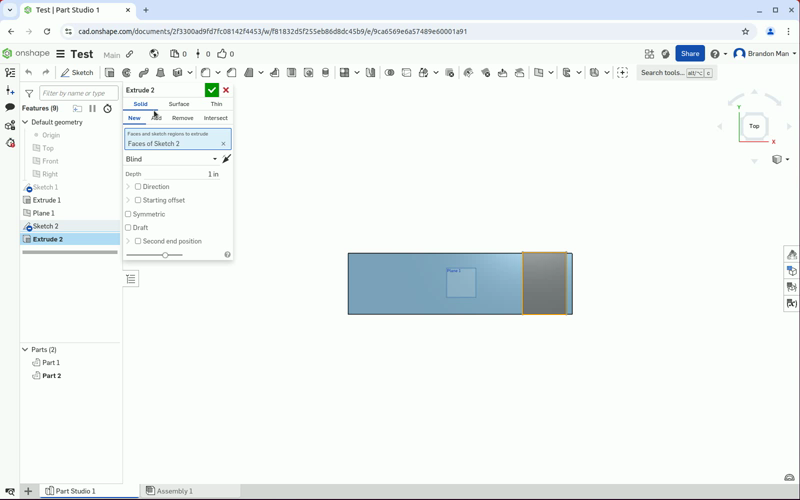
mouse_move(186, 120)
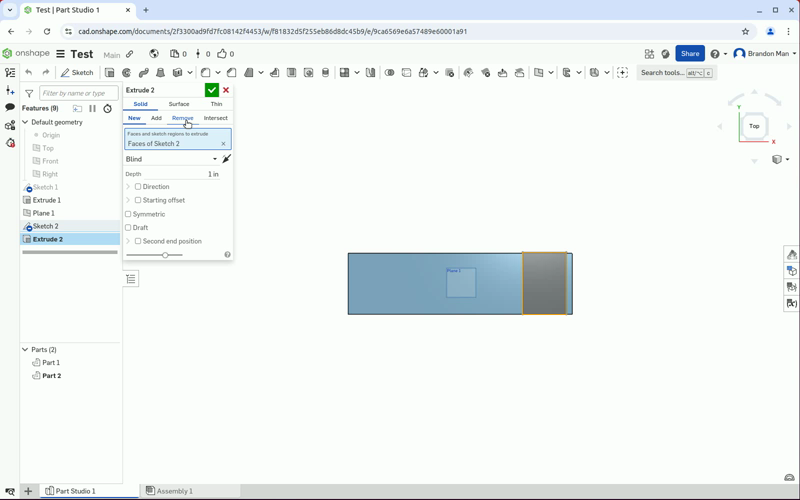
click(186, 120)
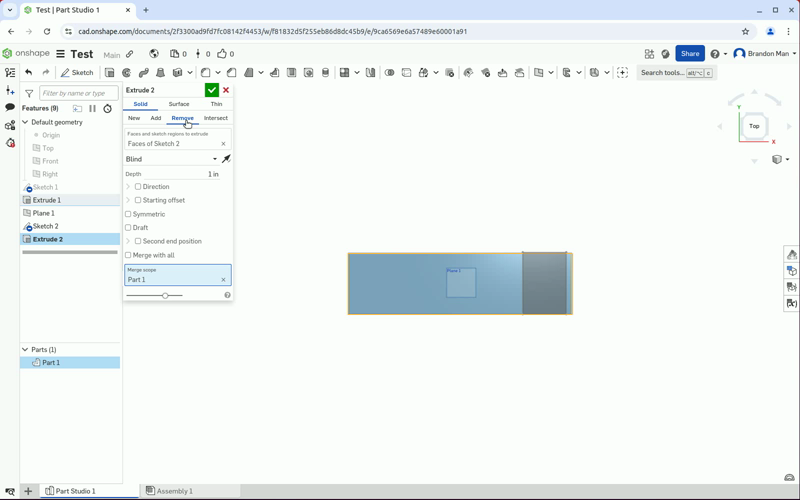
key(tab, 4)
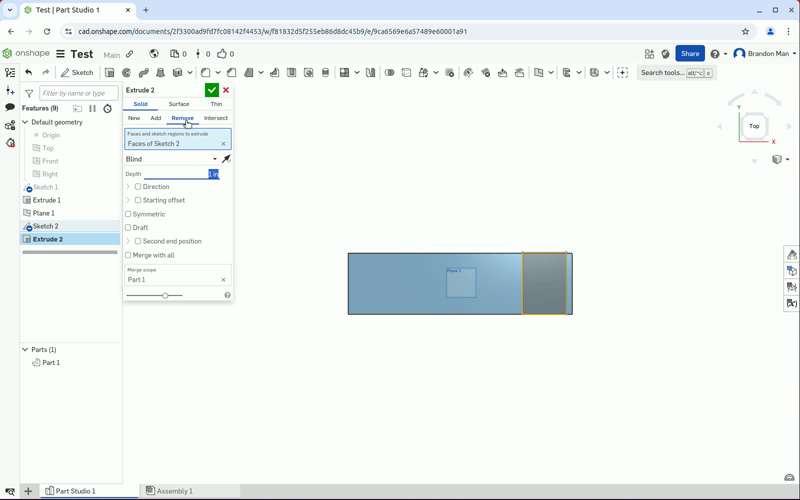
text(2.166)
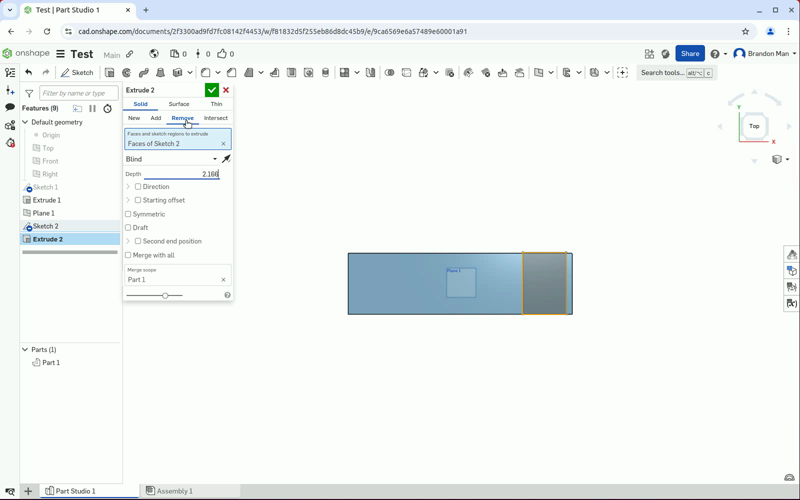
key(tab, 6)
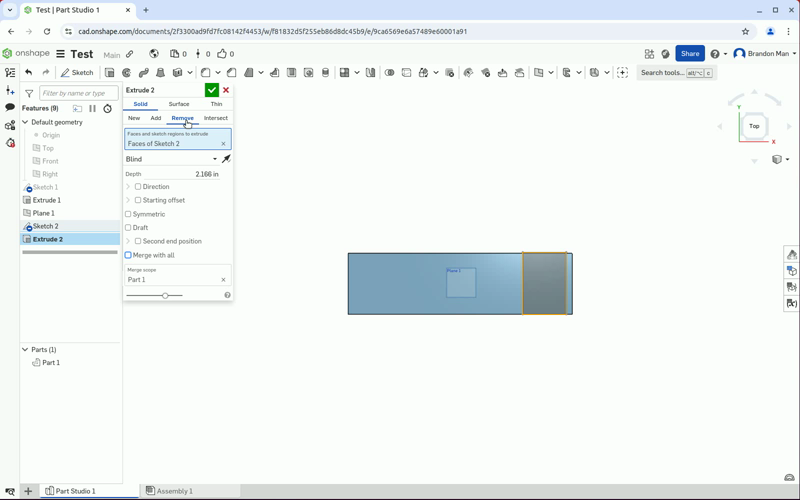
key(space)
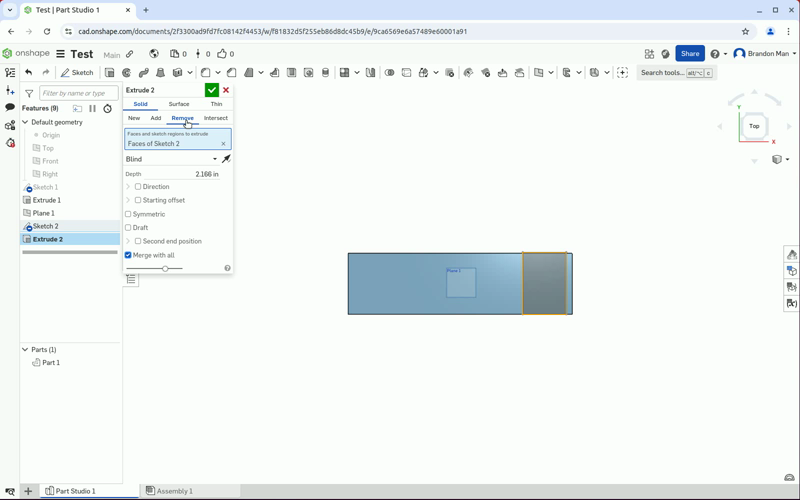
key(enter)
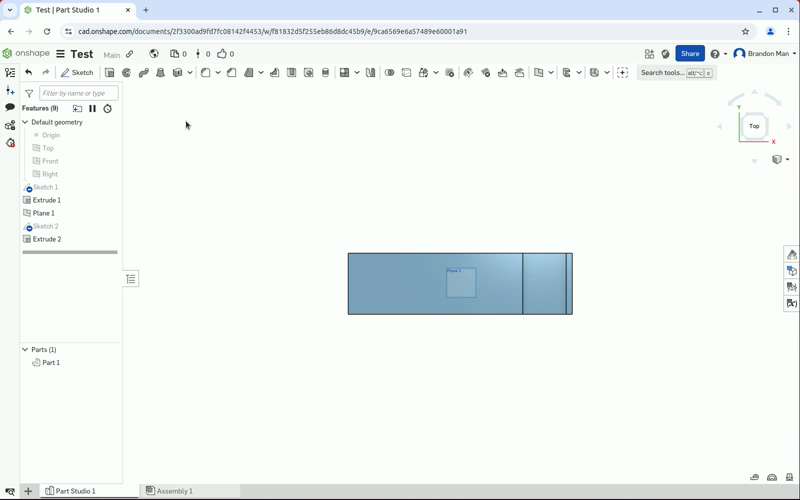
key(shift+h)
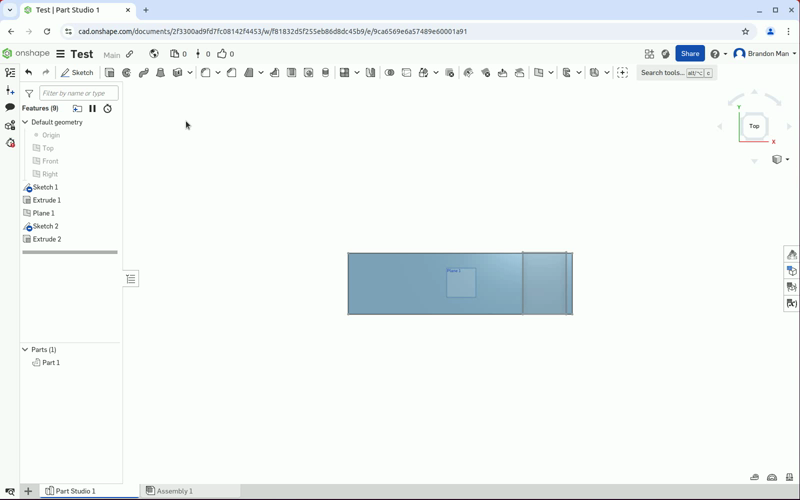
key(shift+h)
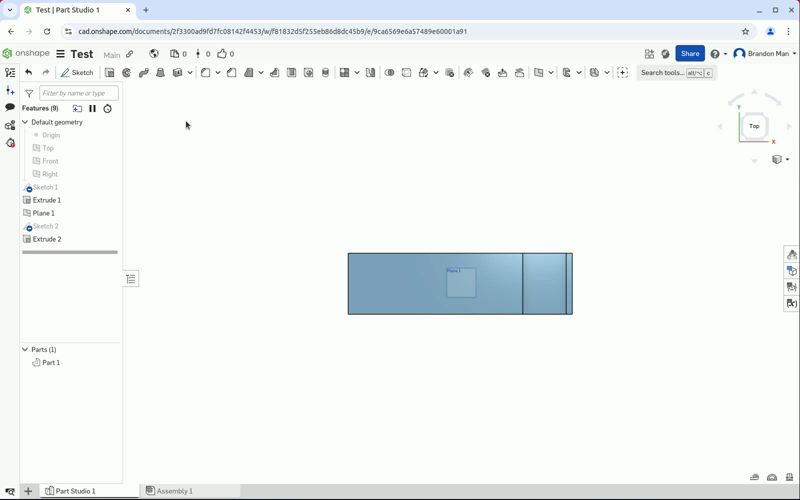
mouse_move(73, 189)
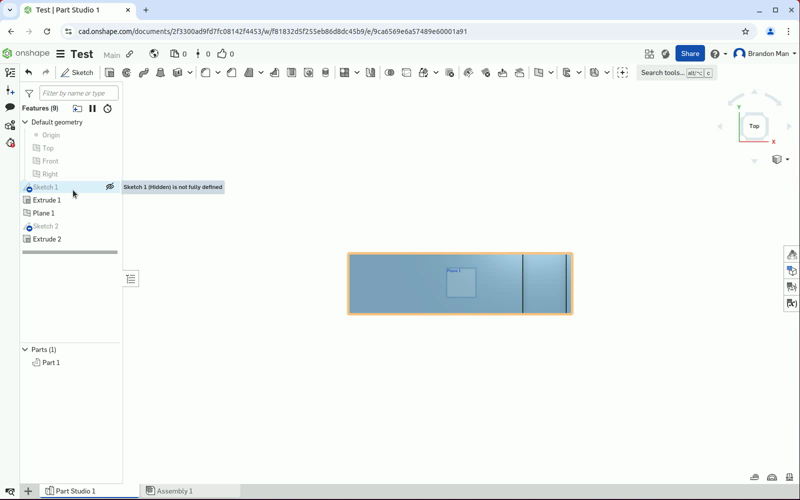
click(73, 189)
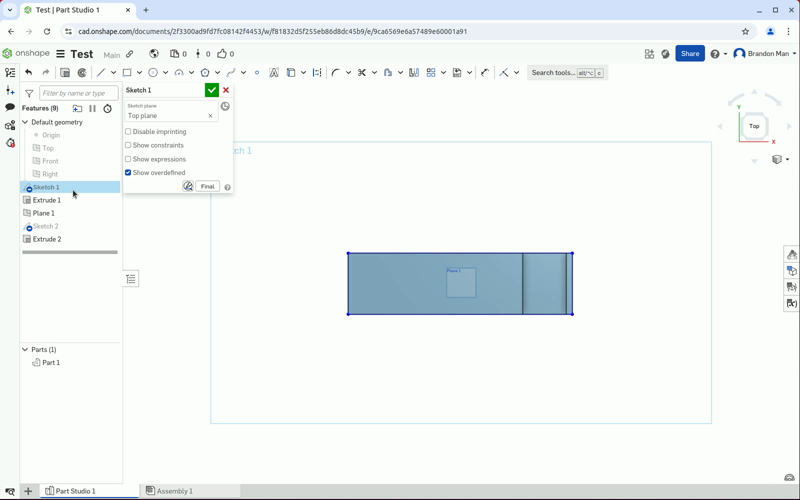
mouse_move(229, 92)
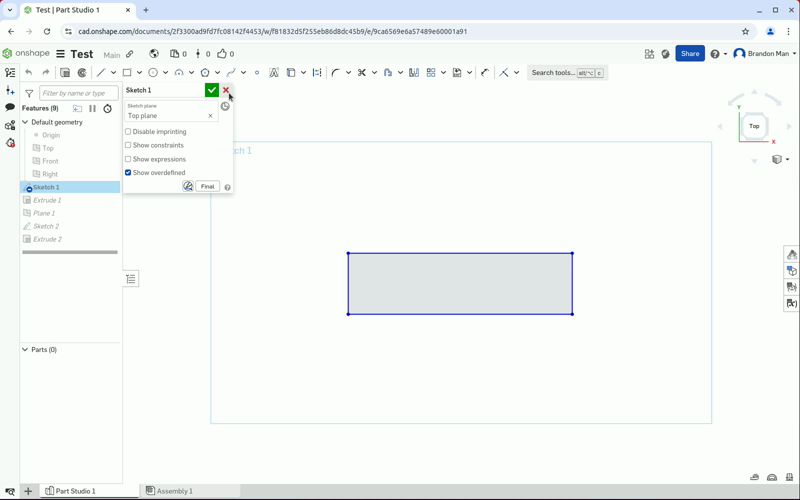
click(229, 92)
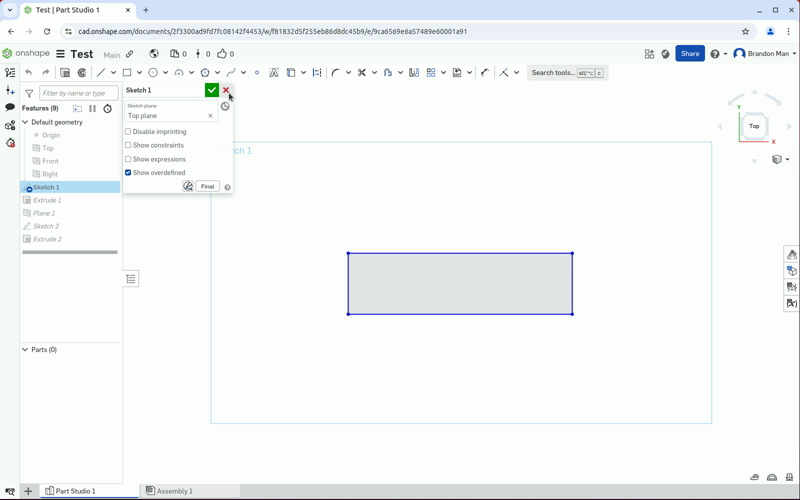
key(shift+s)
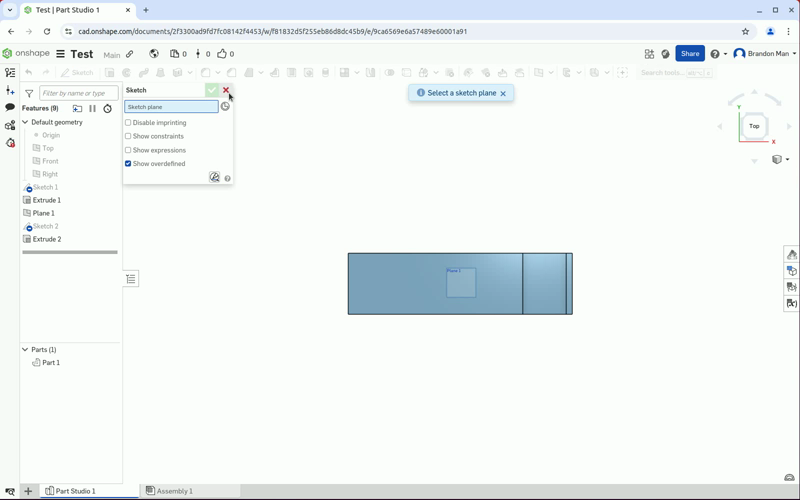
mouse_move(73, 215)
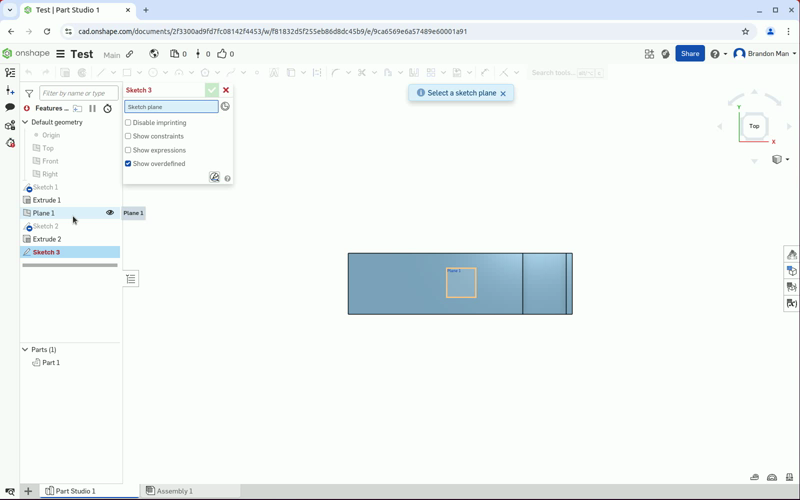
click(73, 215)
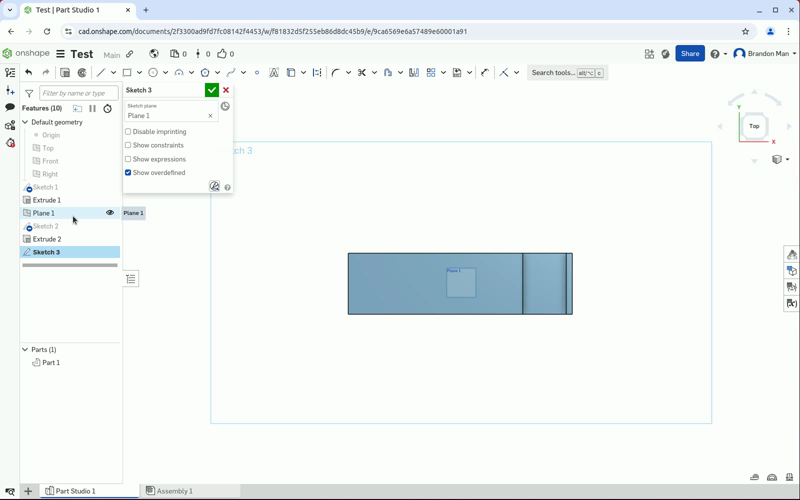
mouse_move(73, 352)
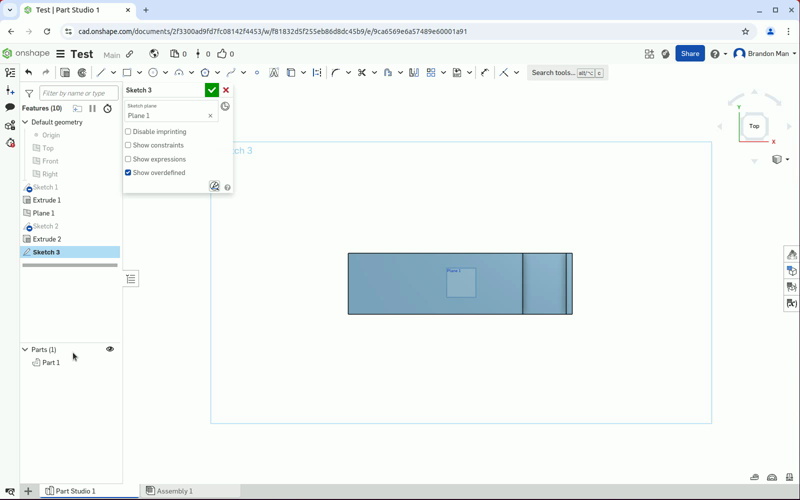
key(y)
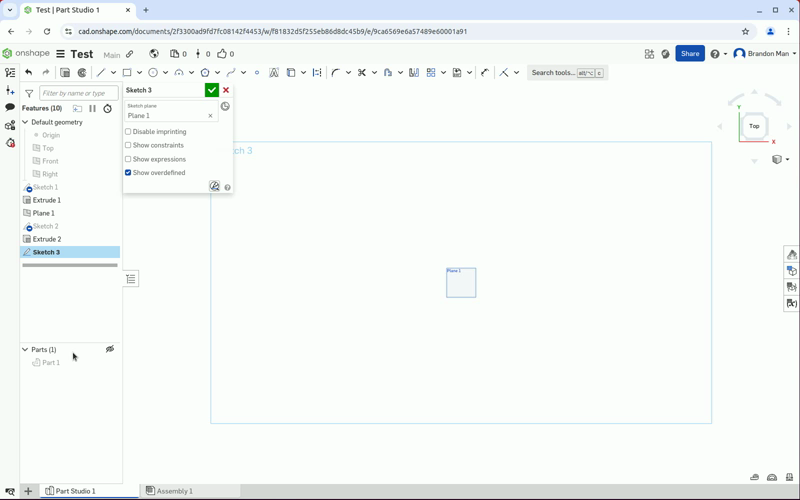
key(l)
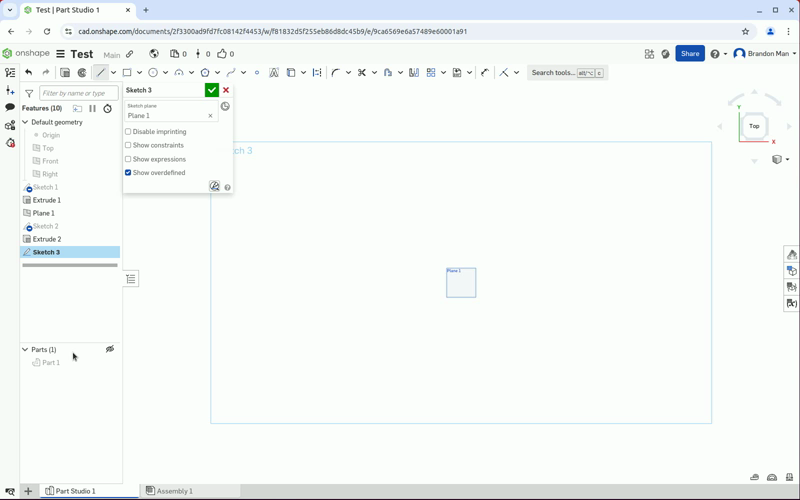
key_down(shift)
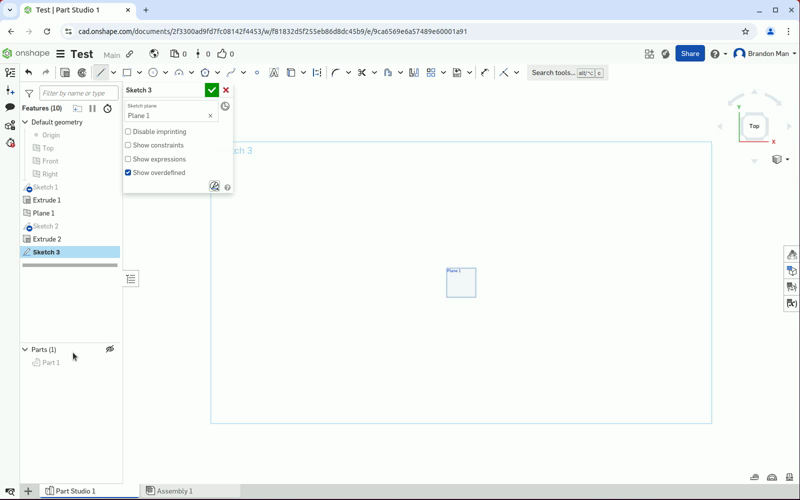
mouse_move(353, 314)
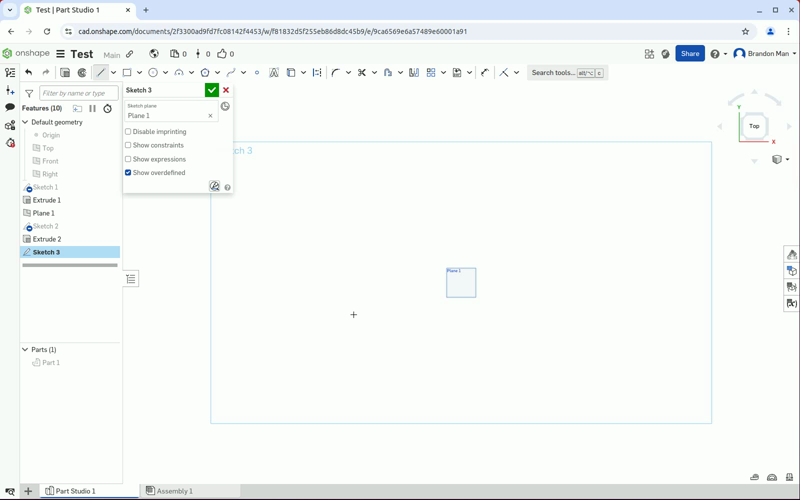
click(353, 314)
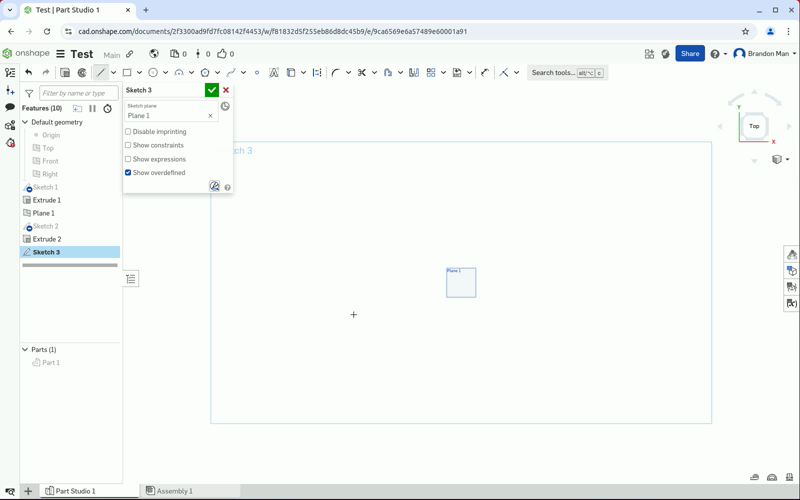
key_up(shift)
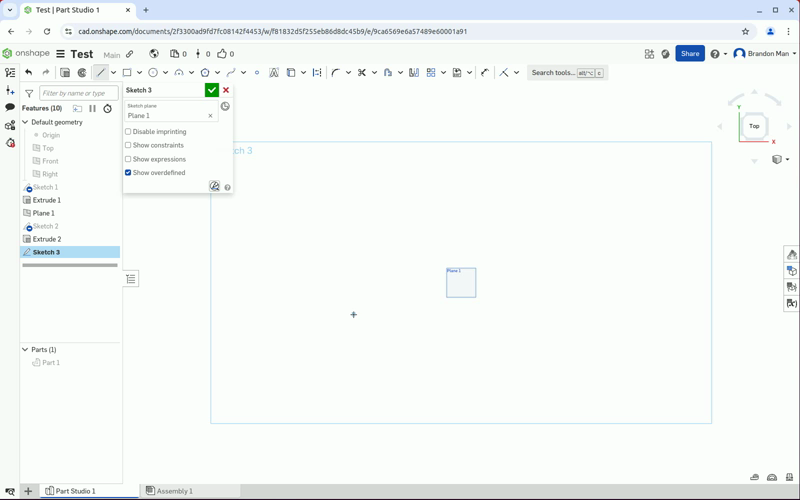
key_down(shift)
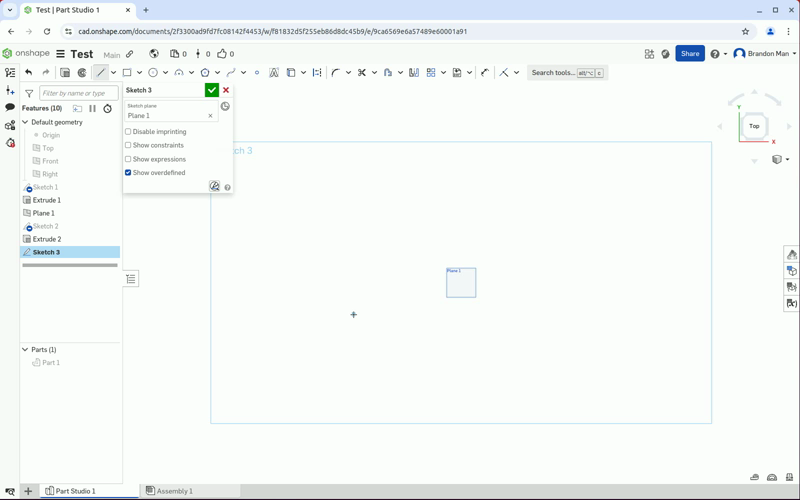
mouse_move(383, 314)
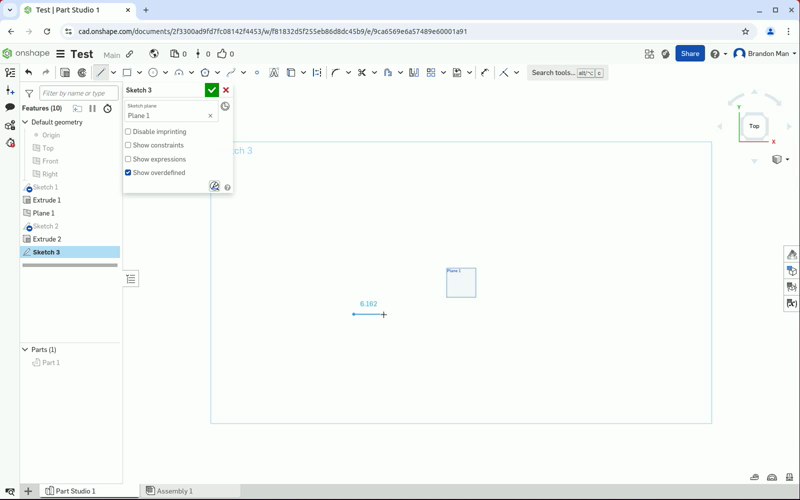
mouse_move(397, 314)
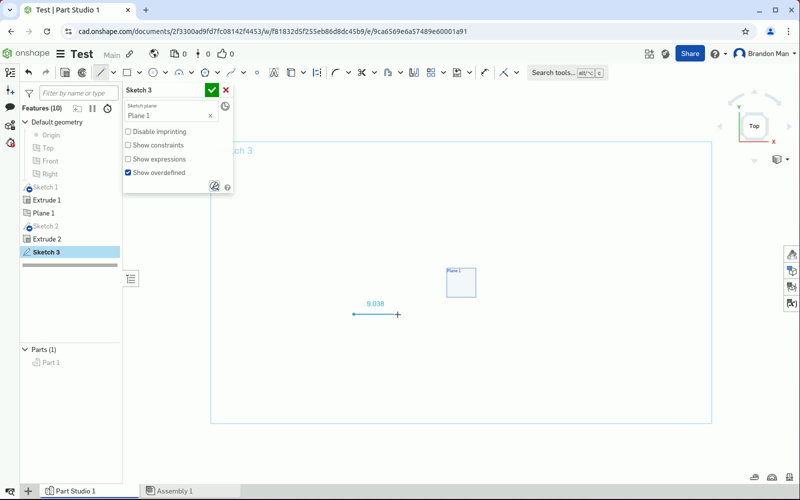
click(397, 314)
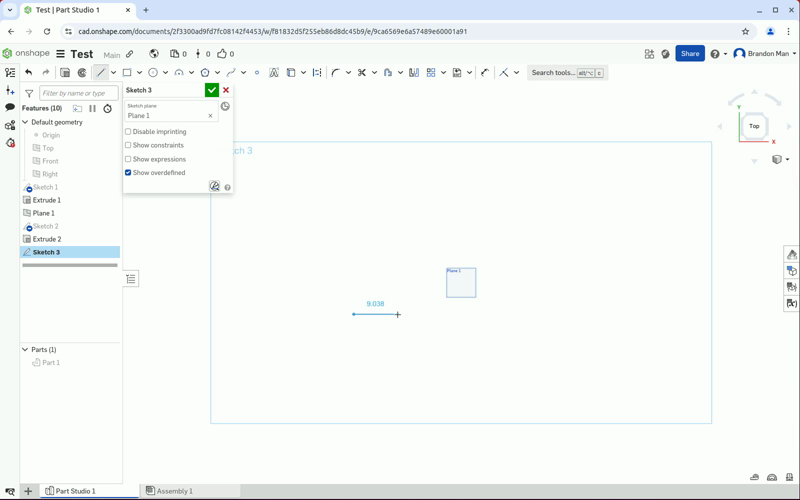
key_up(shift)
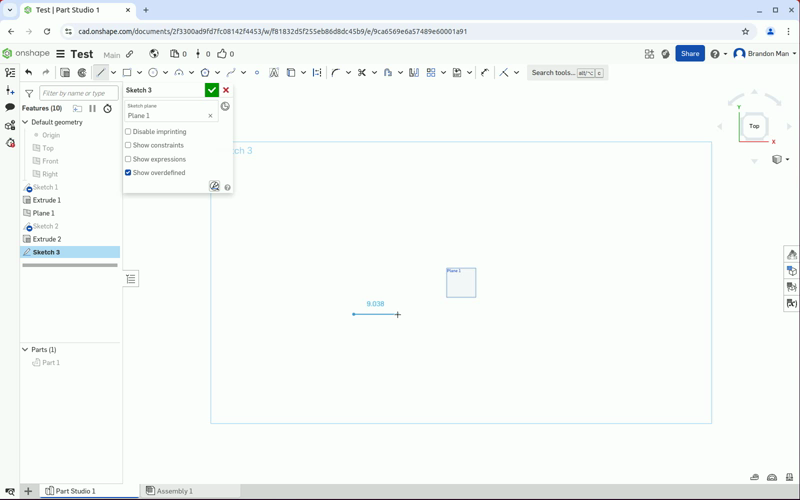
key_down(shift)
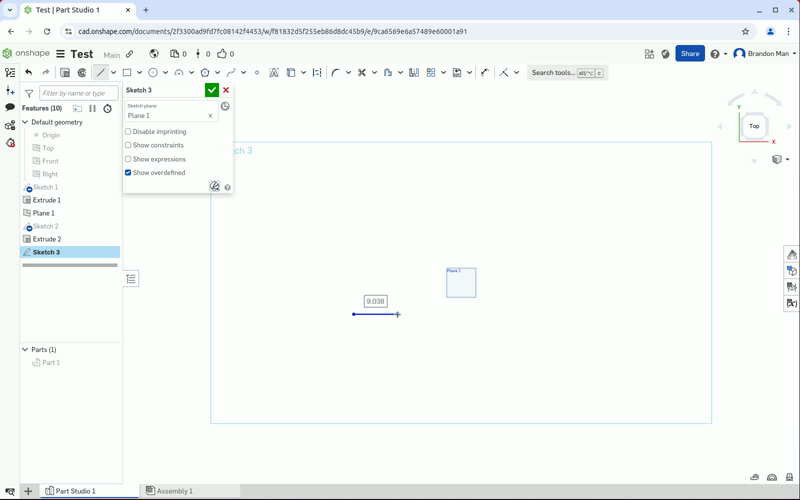
mouse_move(397, 252)
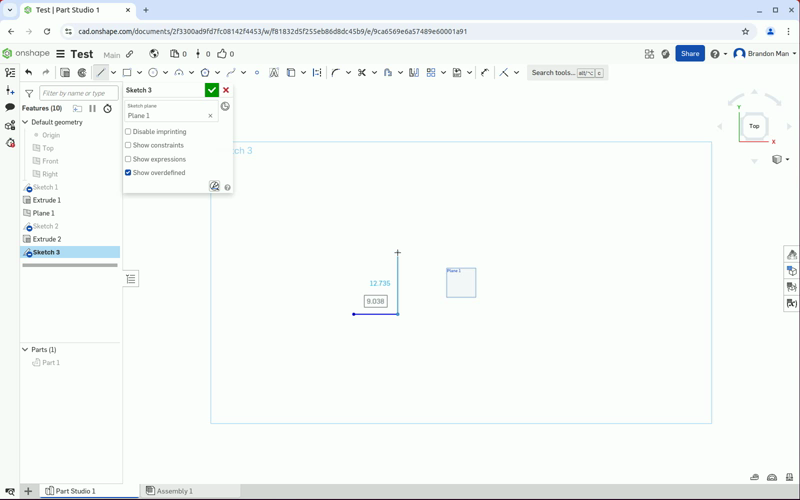
click(397, 252)
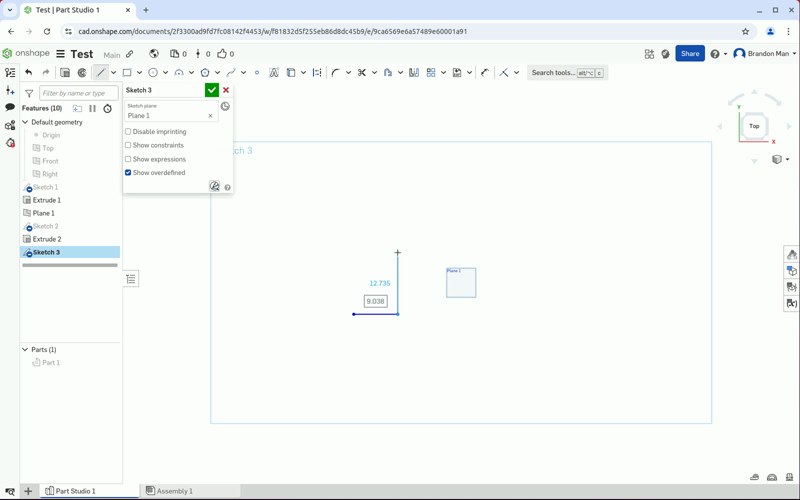
key_up(shift)
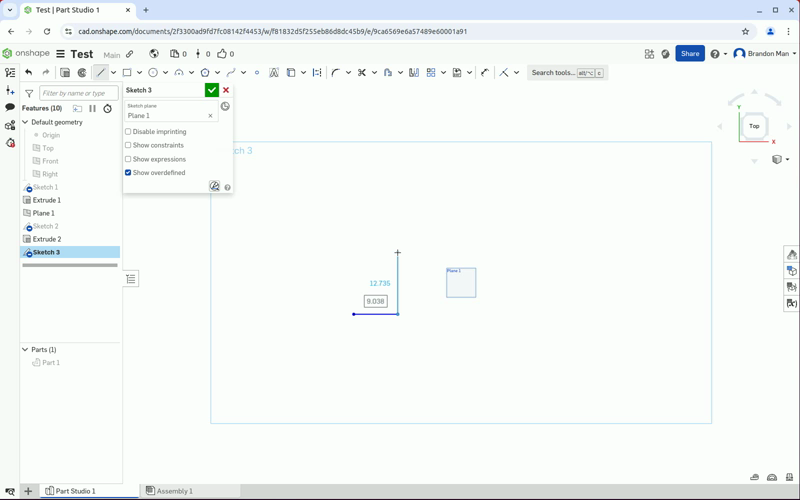
key_down(shift)
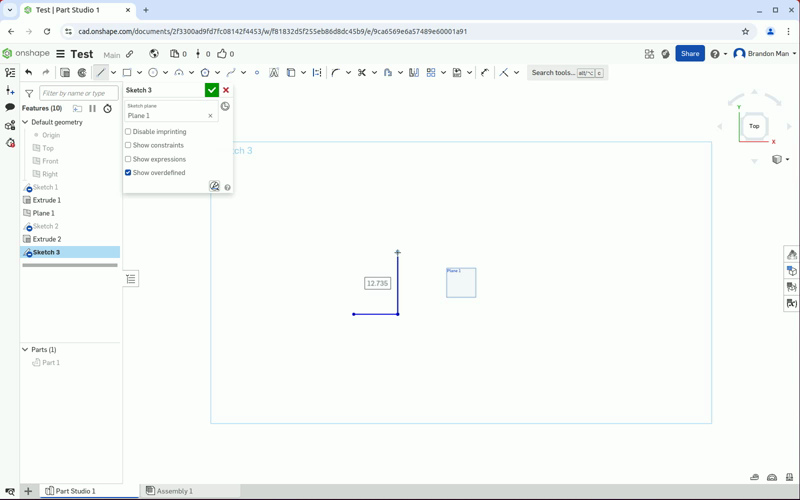
mouse_move(427, 252)
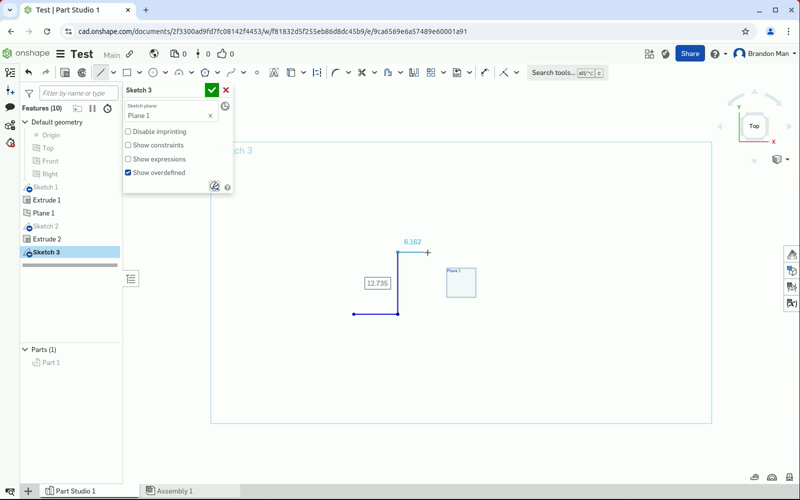
mouse_move(353, 252)
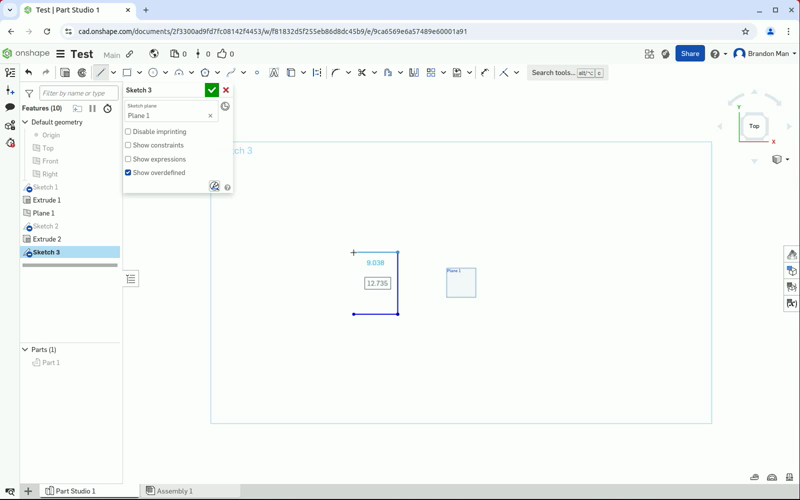
click(353, 252)
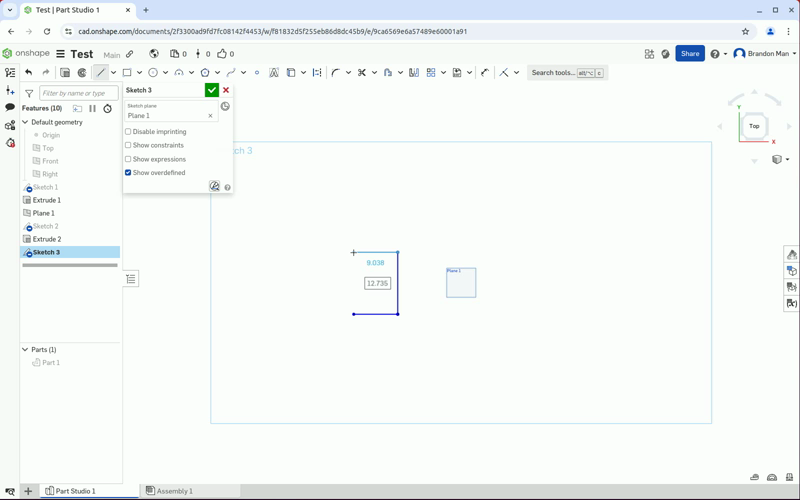
key_up(shift)
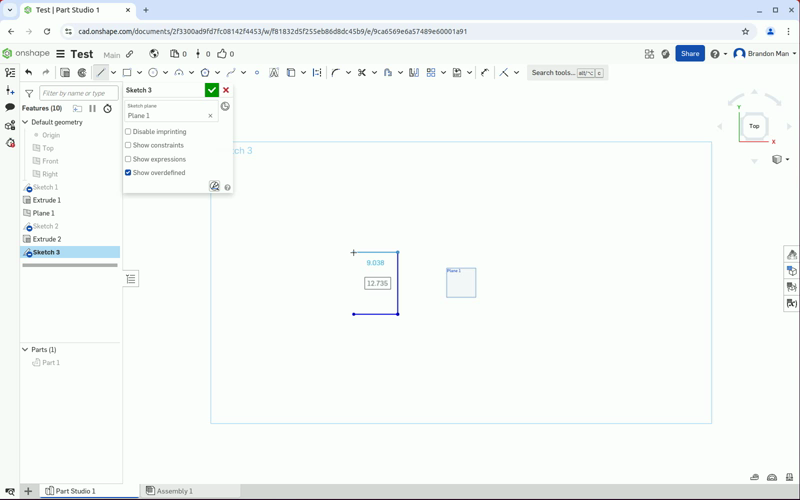
key_down(shift)
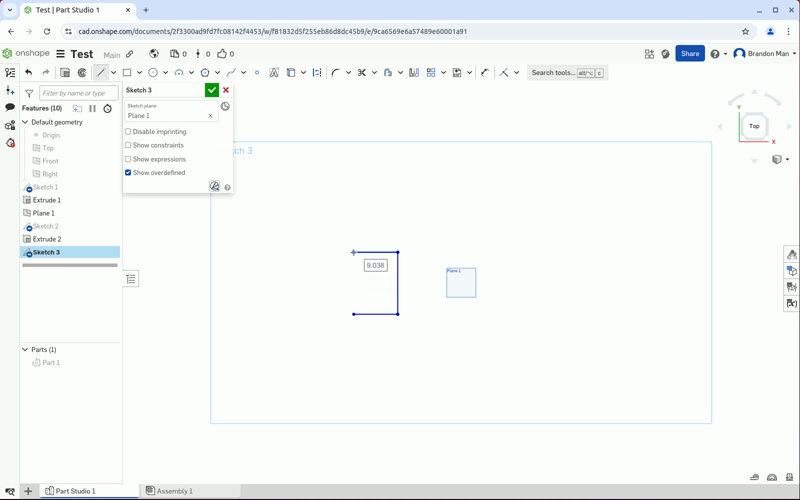
mouse_move(353, 314)
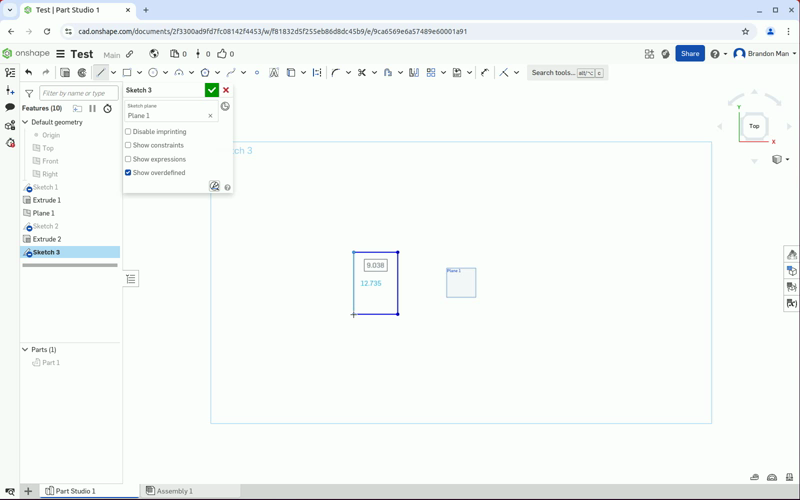
key_up(shift)
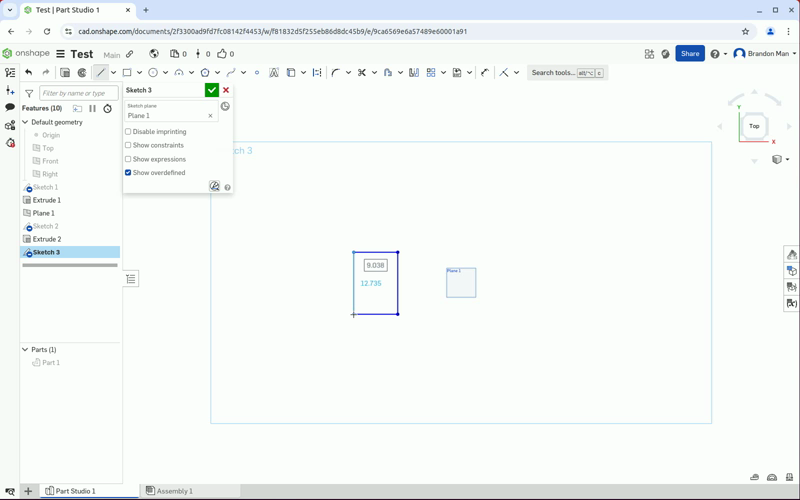
click(353, 314)
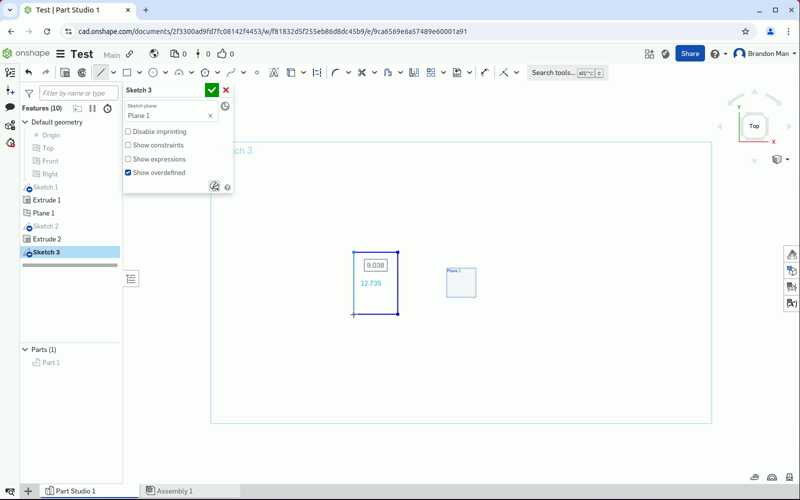
key(esc)
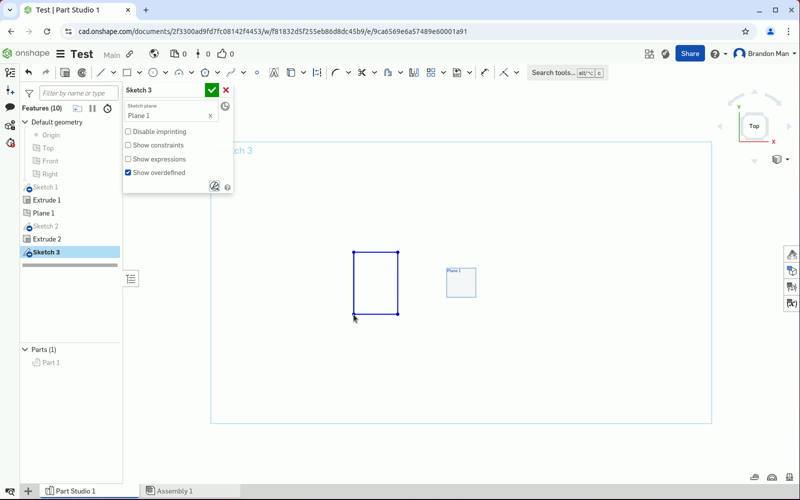
mouse_move(361, 261)
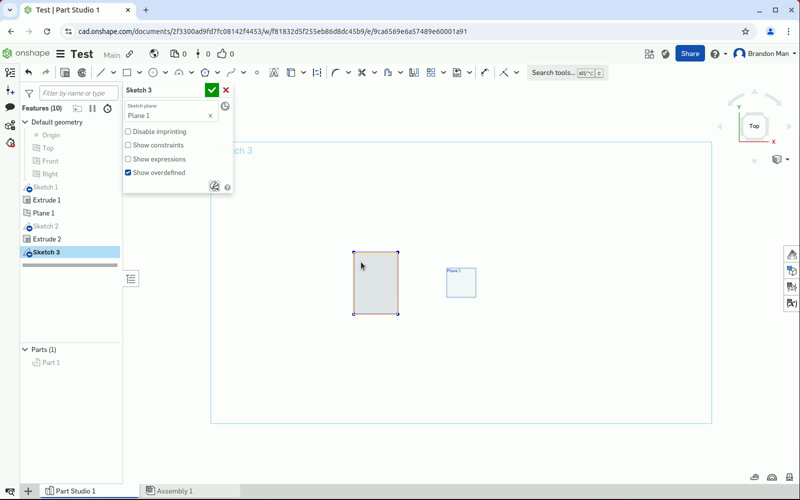
click(361, 261)
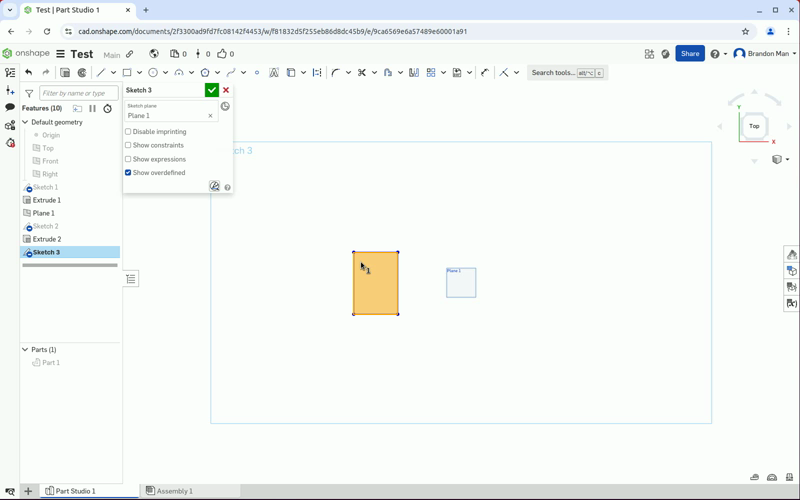
mouse_move(73, 352)
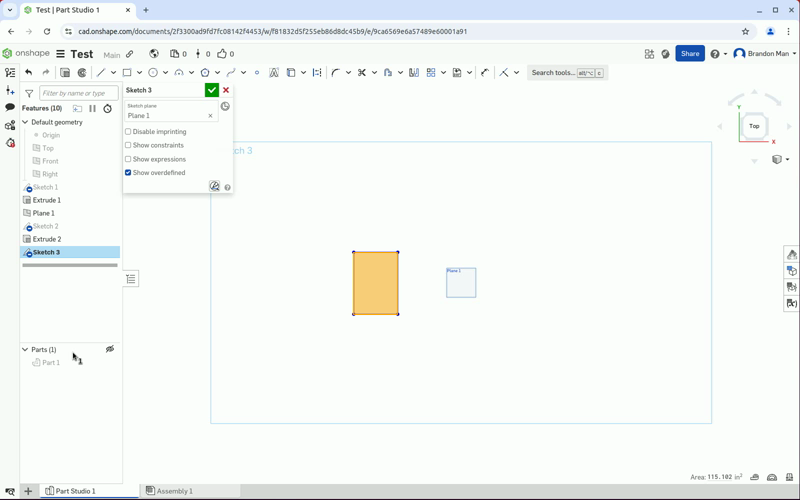
key(shift+y)
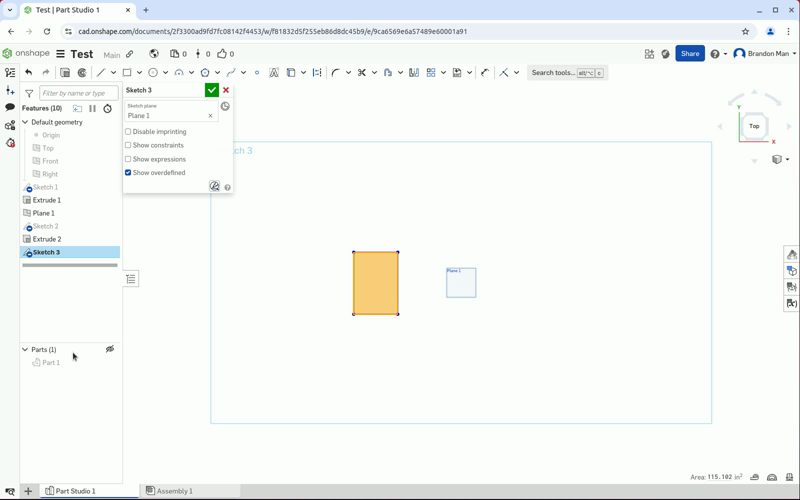
key(shift+e)
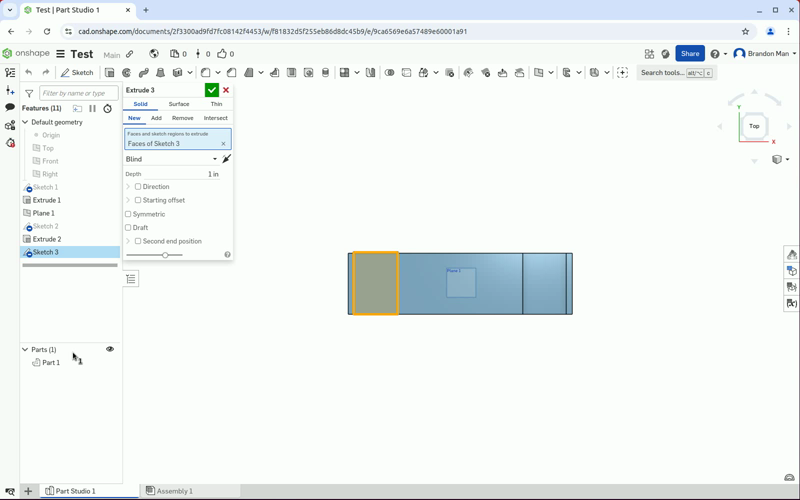
mouse_move(143, 106)
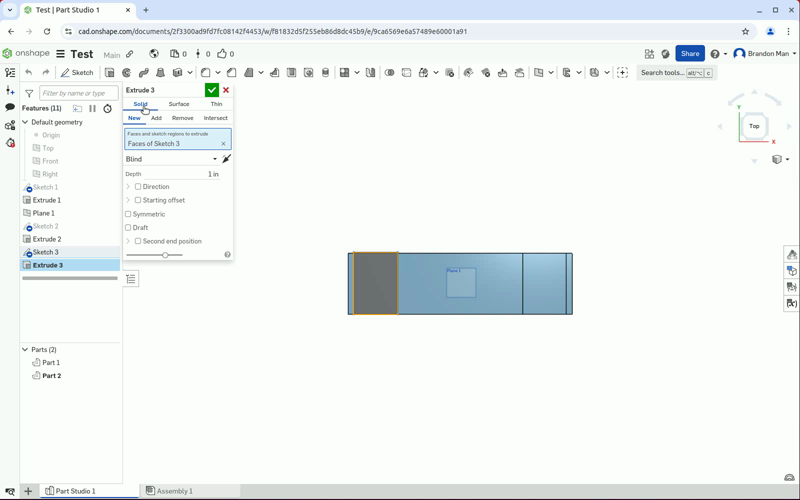
click(143, 106)
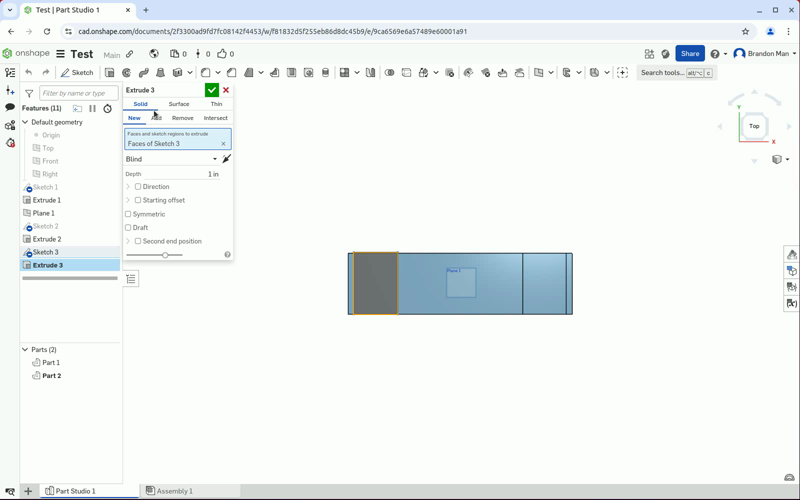
mouse_move(186, 120)
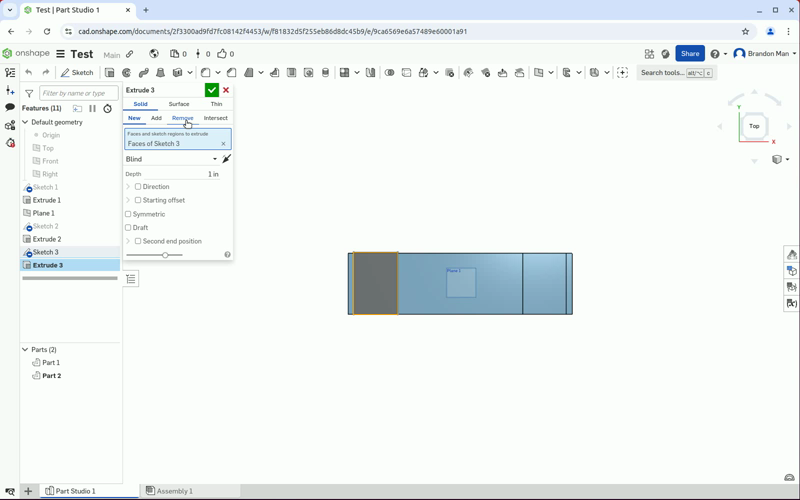
click(186, 120)
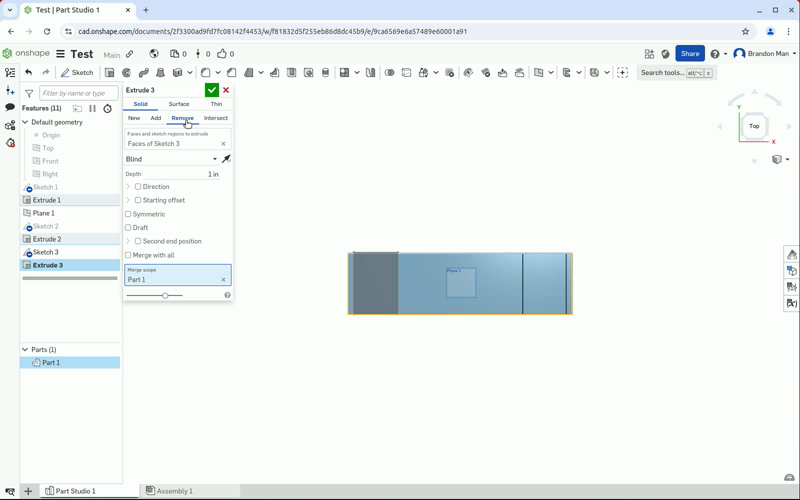
key(tab, 4)
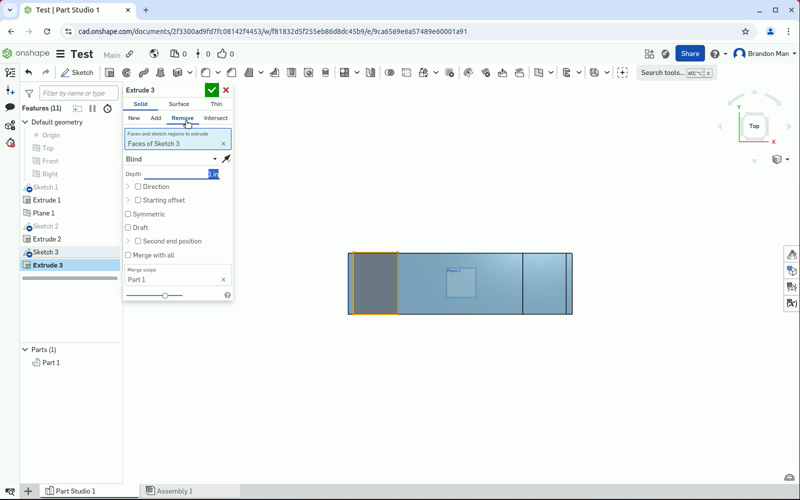
text(2.166)
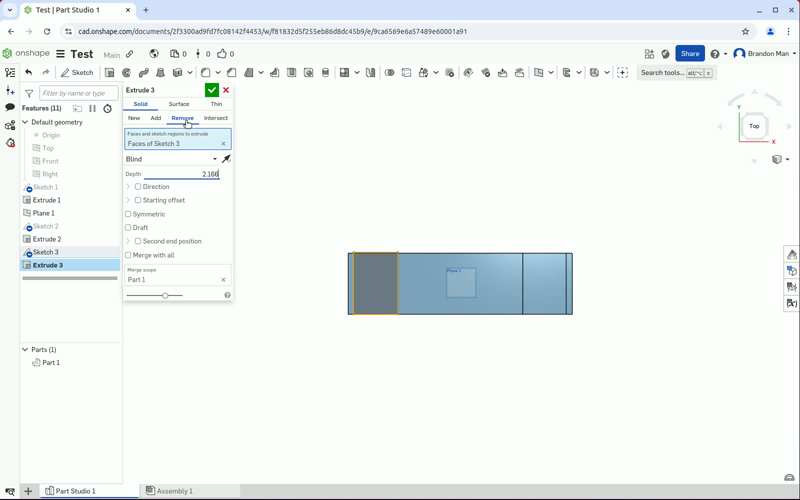
key(tab, 6)
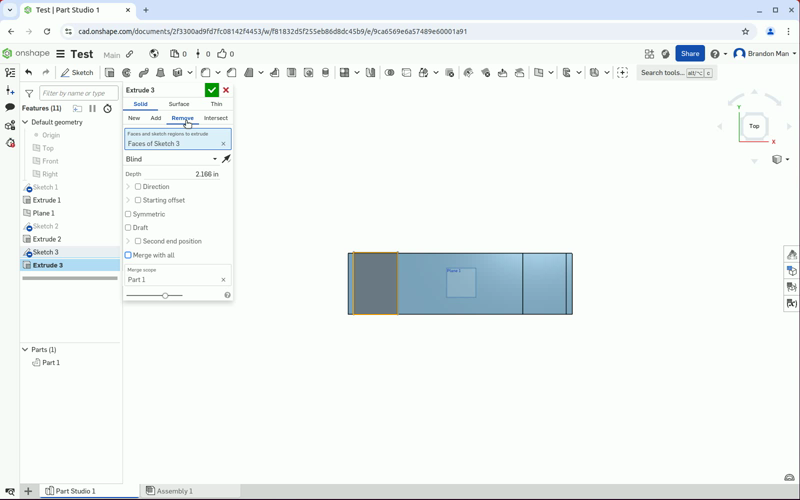
key(space)
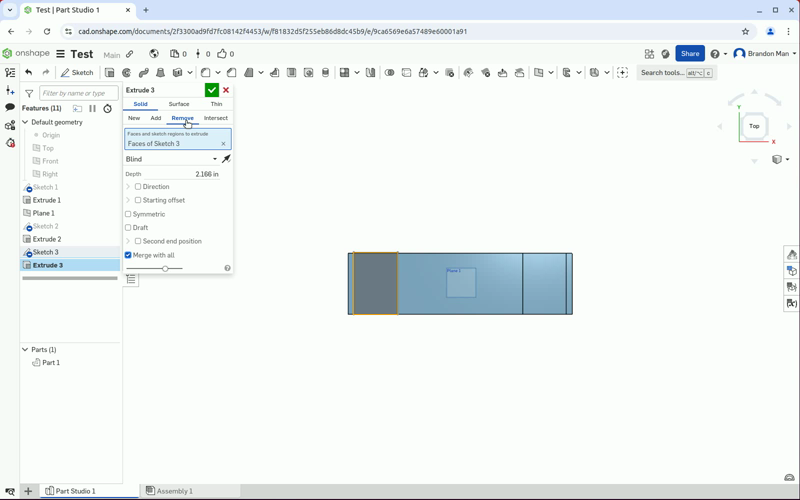
key(enter)
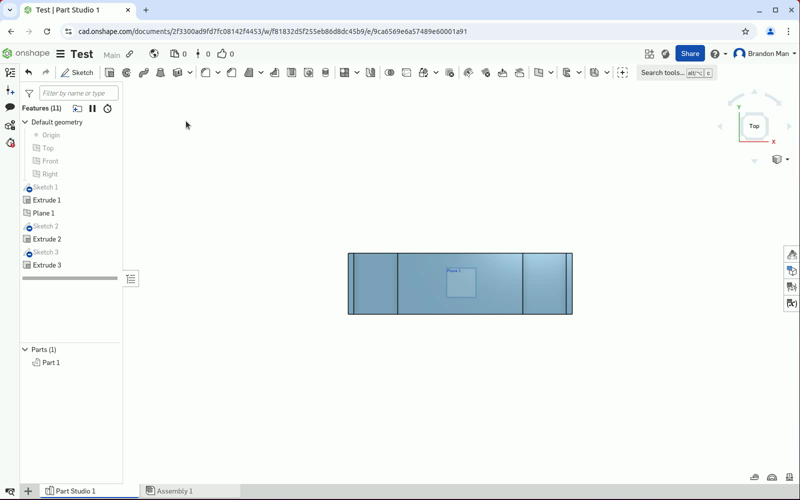
key(shift+h)
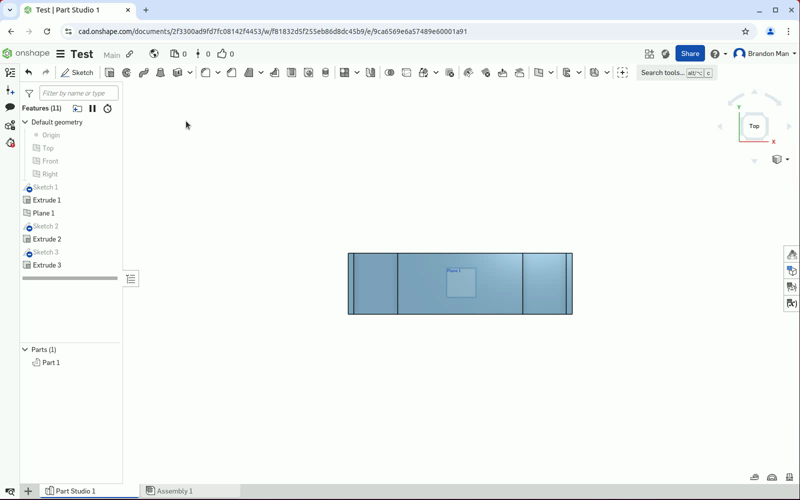
key(shift+h)
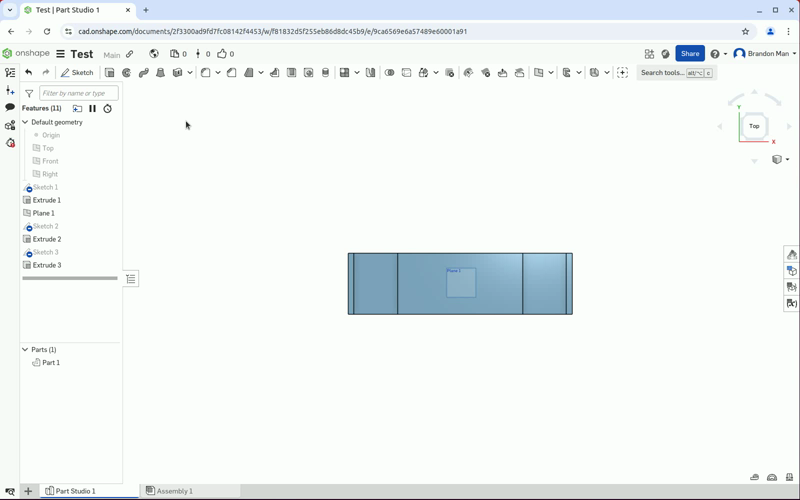
mouse_move(73, 189)
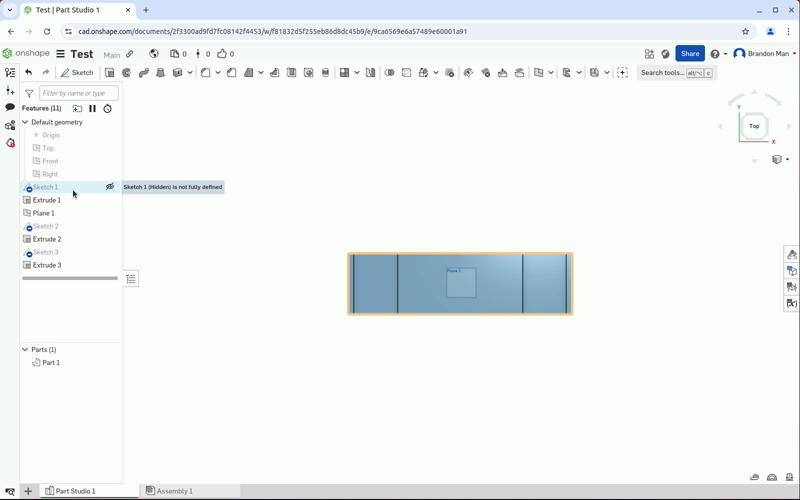
click(73, 189)
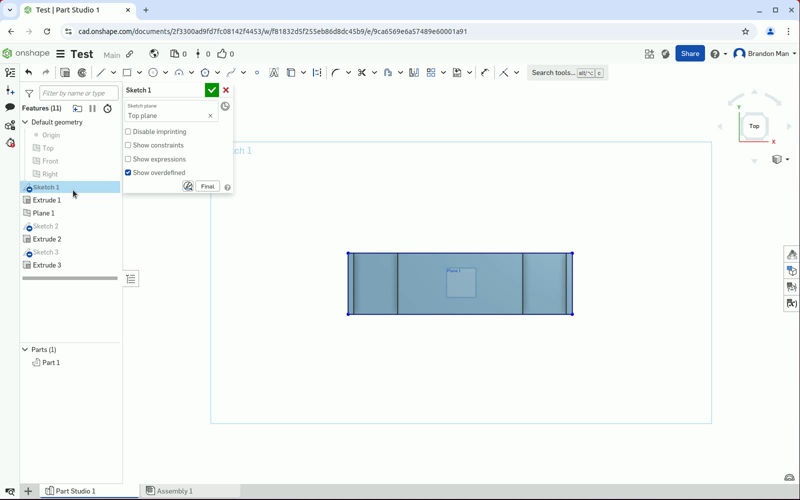
mouse_move(229, 92)
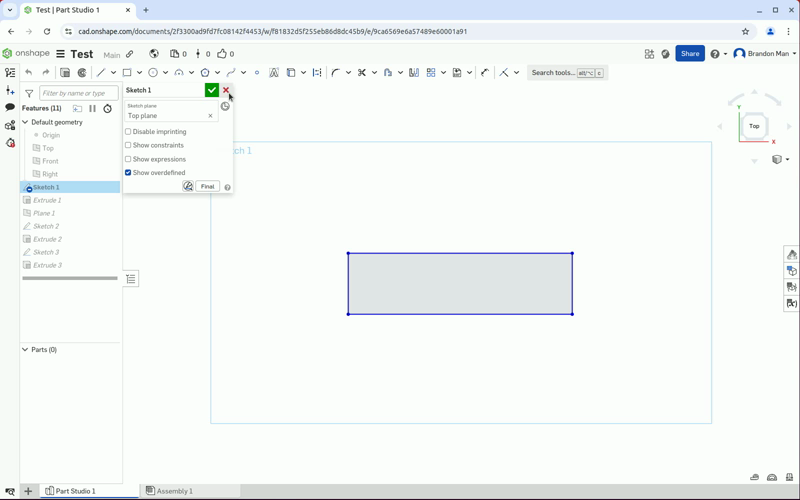
click(229, 92)
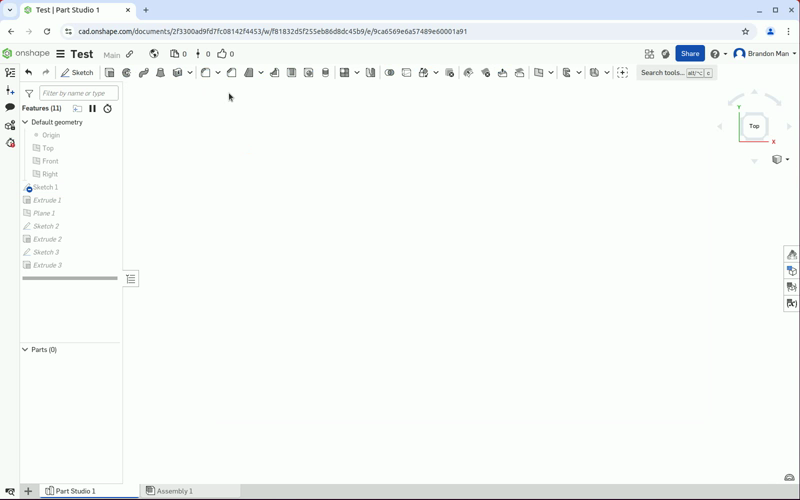
mouse_move(541, 75)
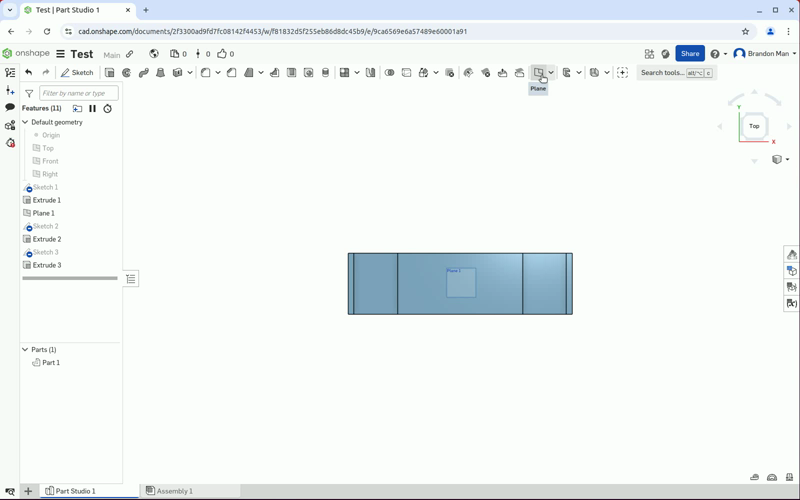
click(541, 75)
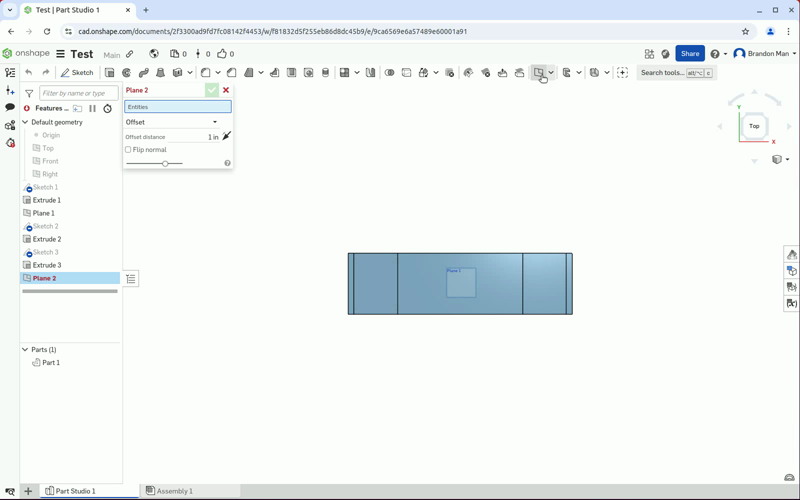
mouse_move(73, 150)
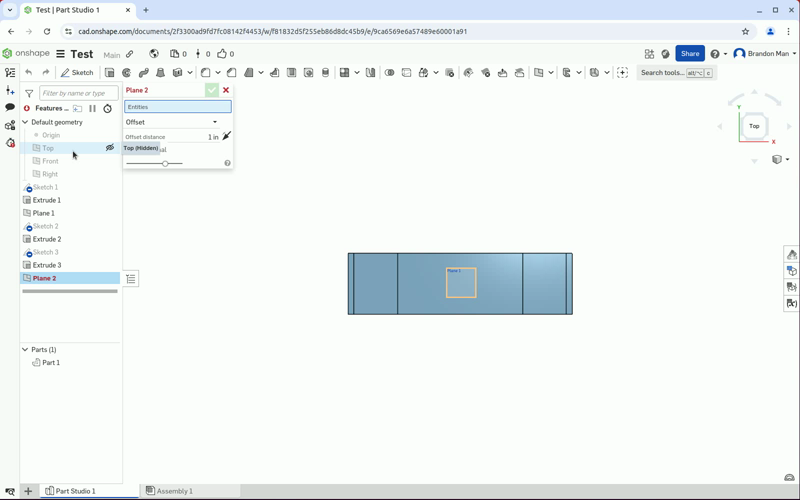
click(73, 150)
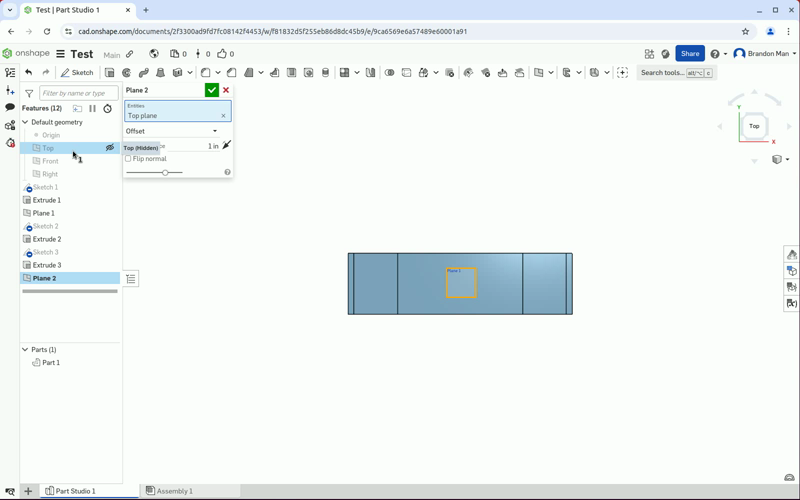
key(tab, 2)
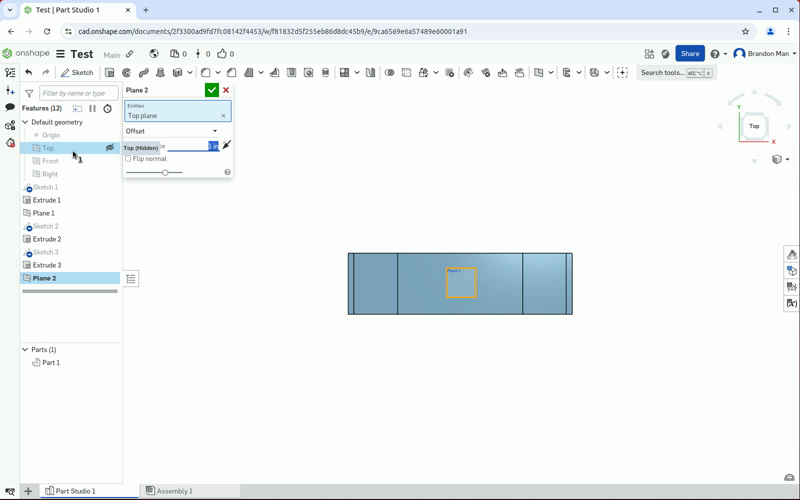
text(0.955)
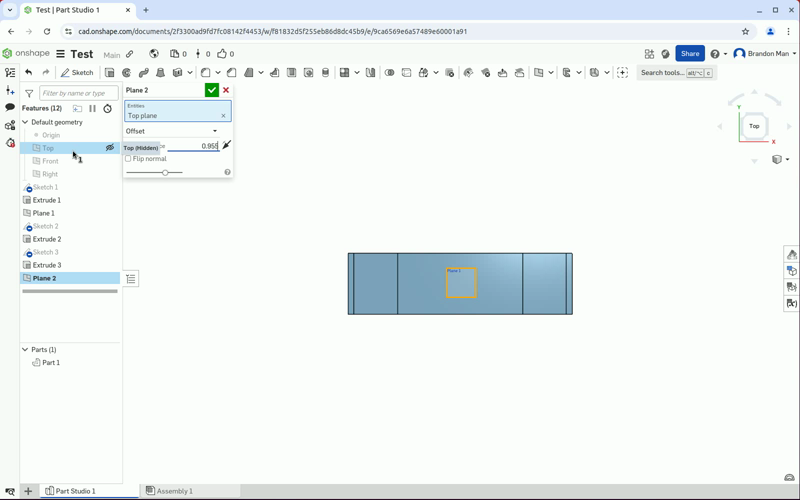
key(enter, 2)
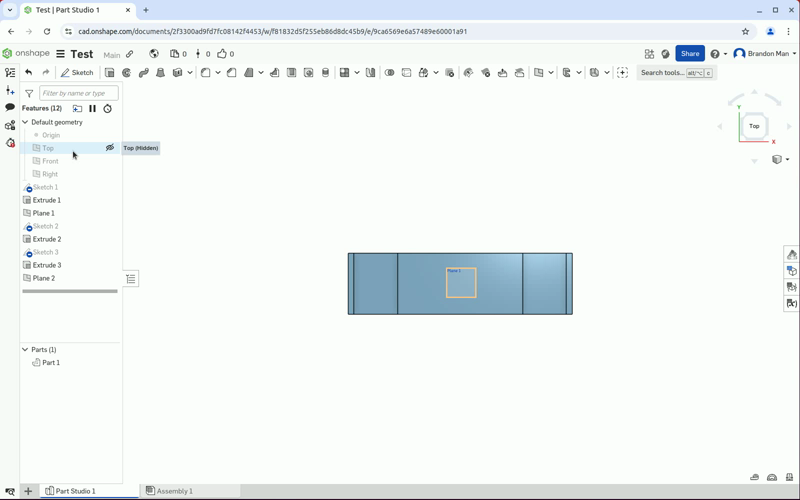
key(shift+s)
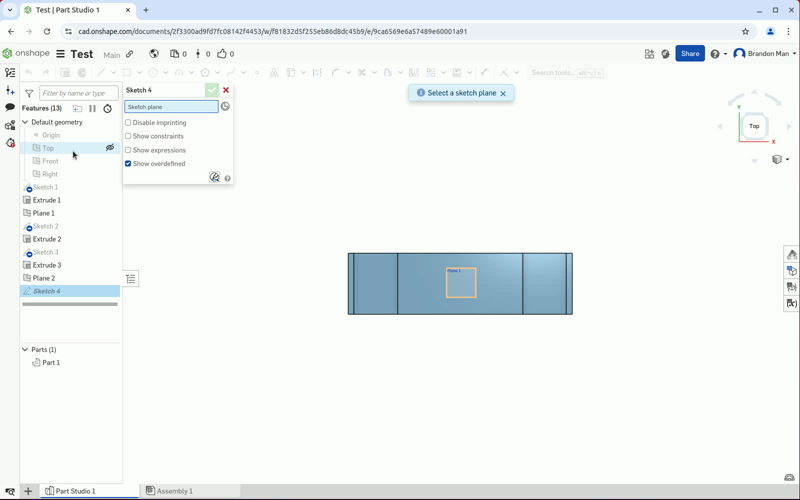
mouse_move(73, 280)
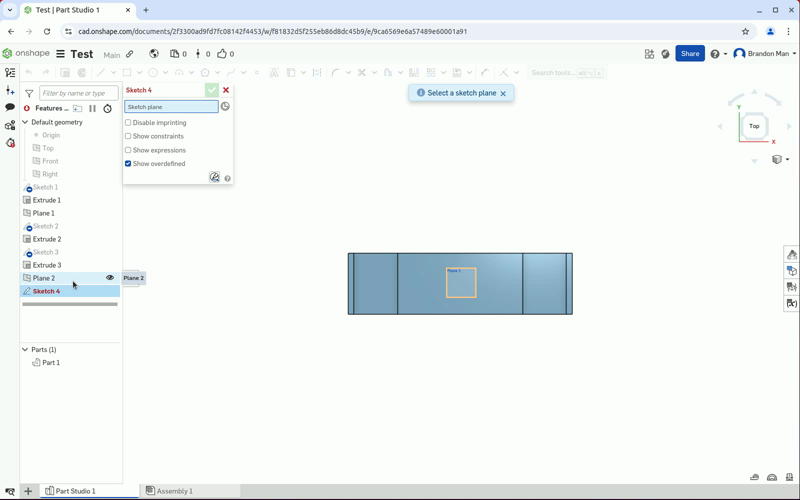
click(73, 280)
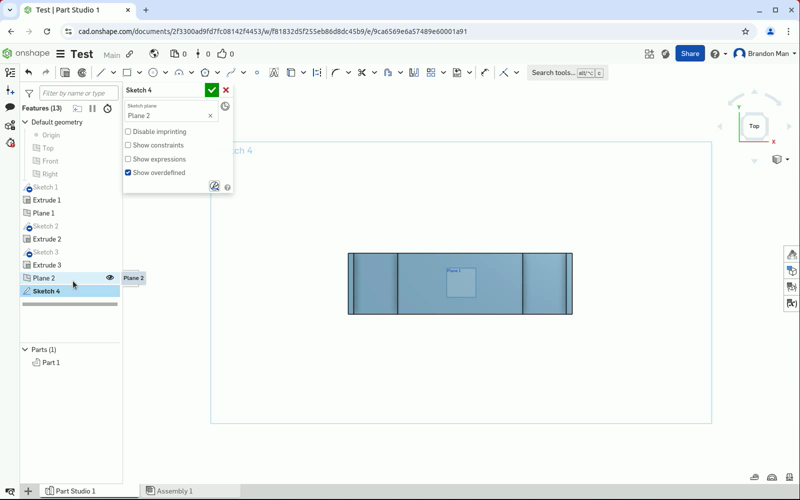
mouse_move(73, 352)
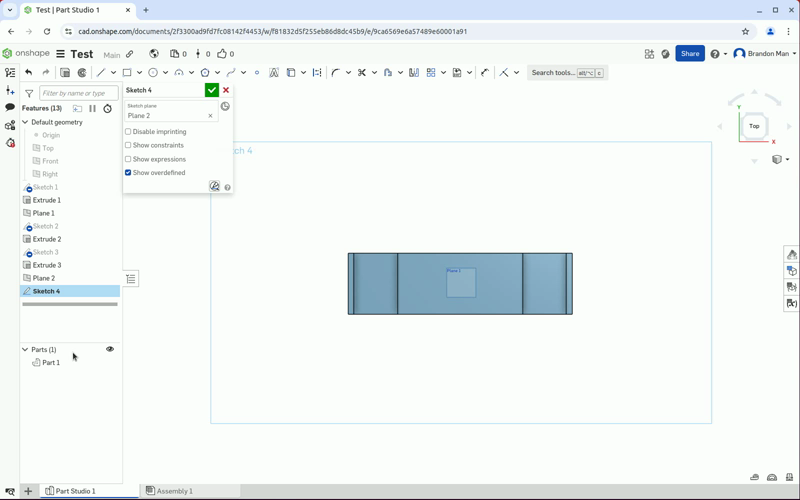
key(y)
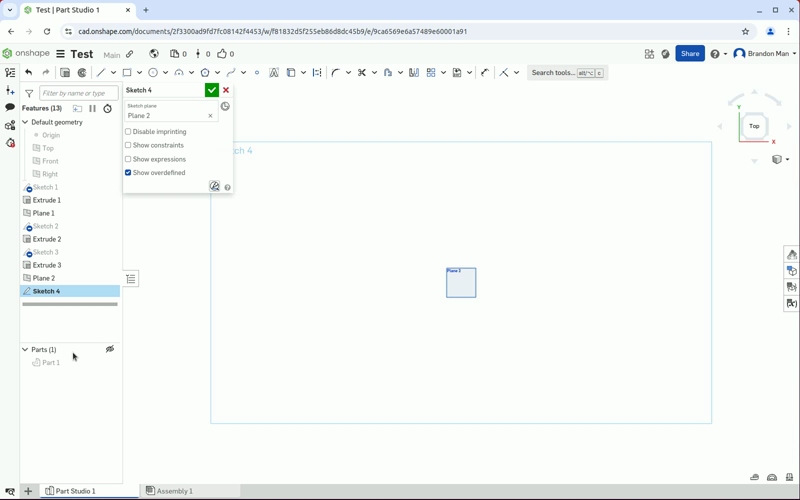
key(c)
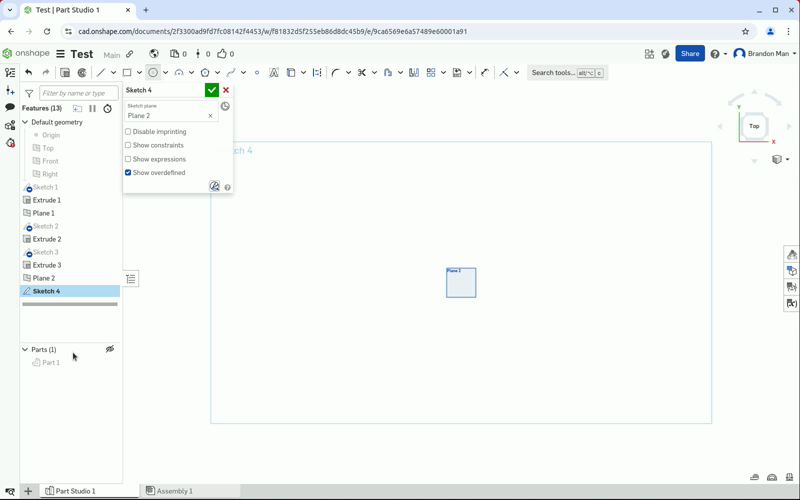
key_down(shift)
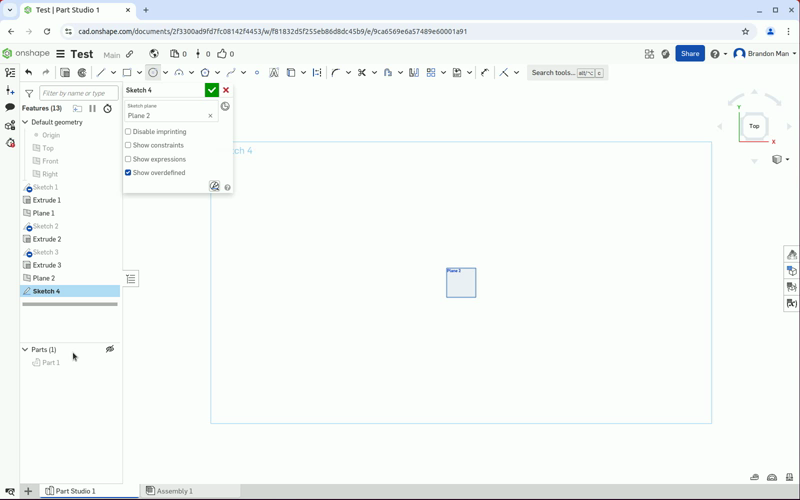
mouse_move(545, 282)
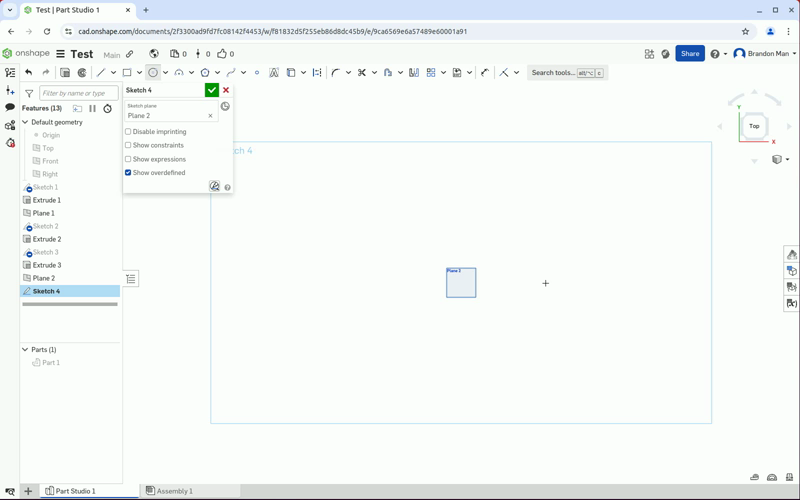
click(545, 282)
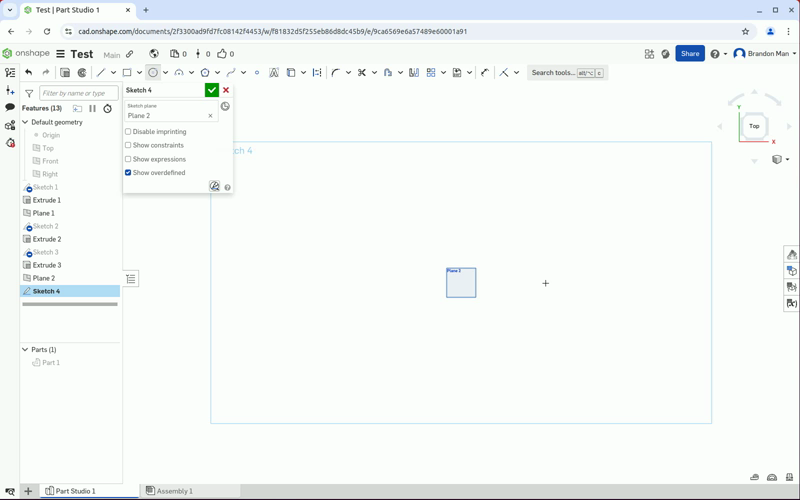
key_up(shift)
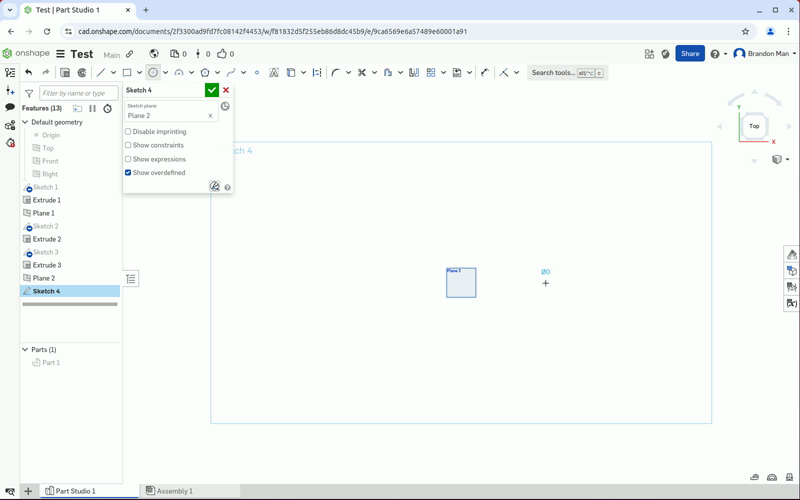
mouse_move(555, 282)
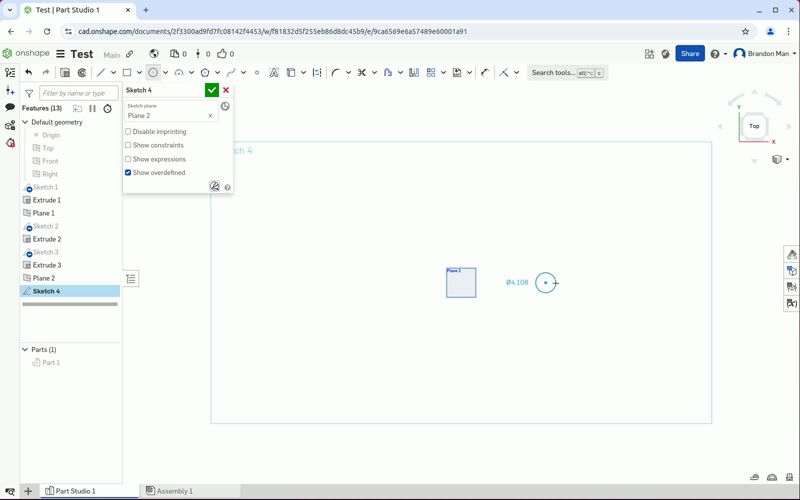
click(555, 282)
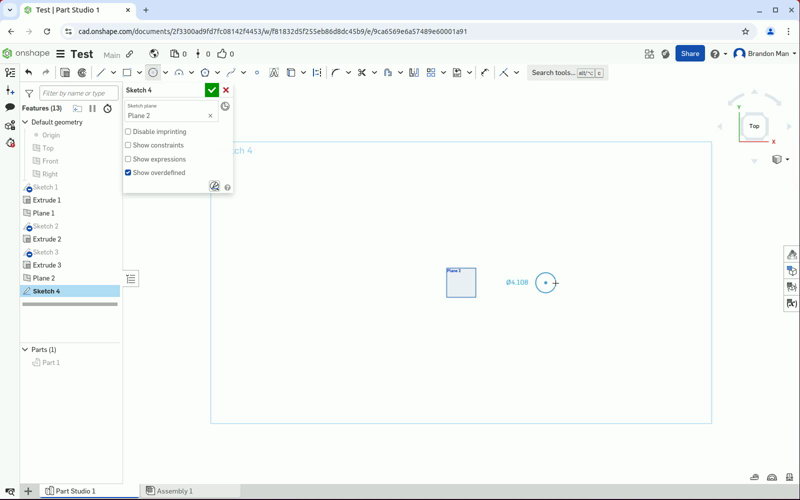
key(esc)
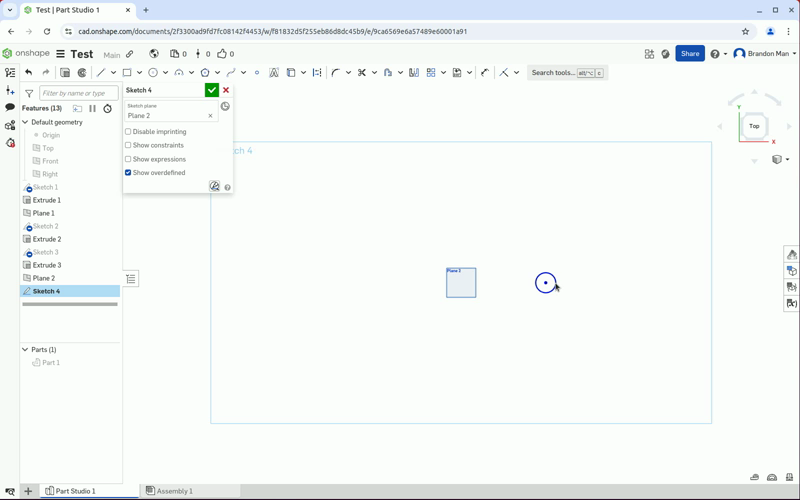
mouse_move(546, 284)
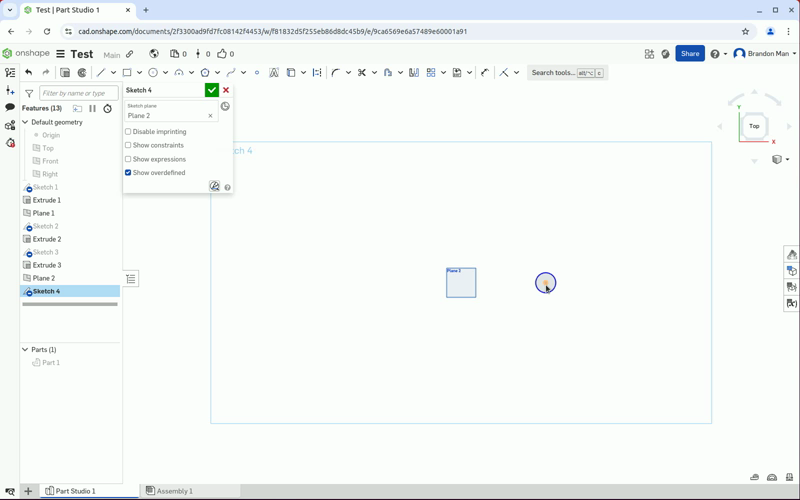
scroll(6)
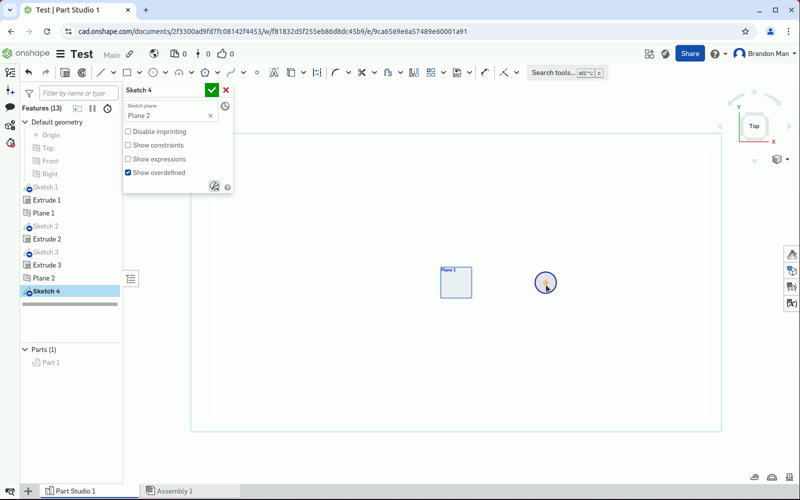
scroll(6)
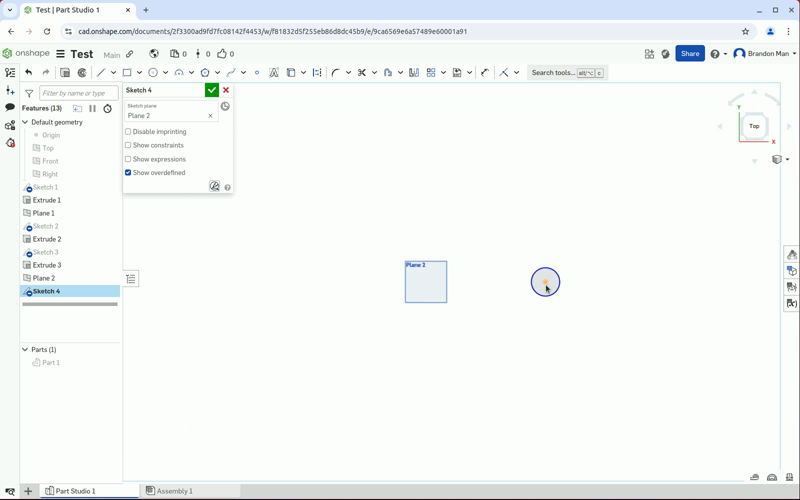
scroll(6)
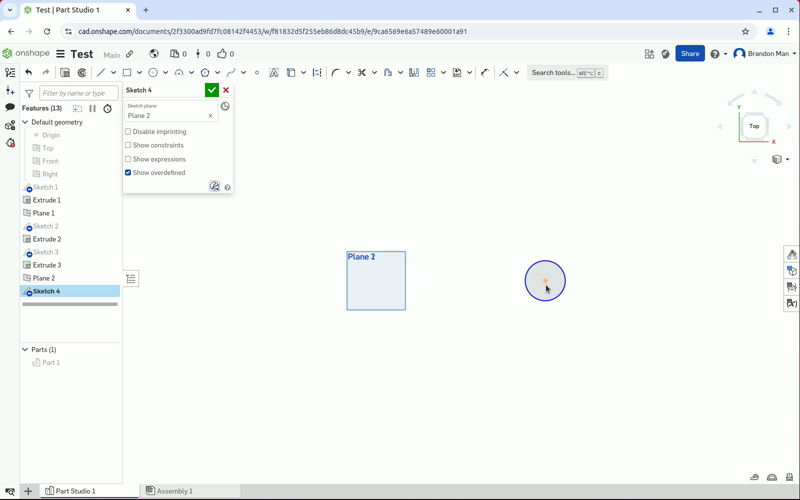
scroll(6)
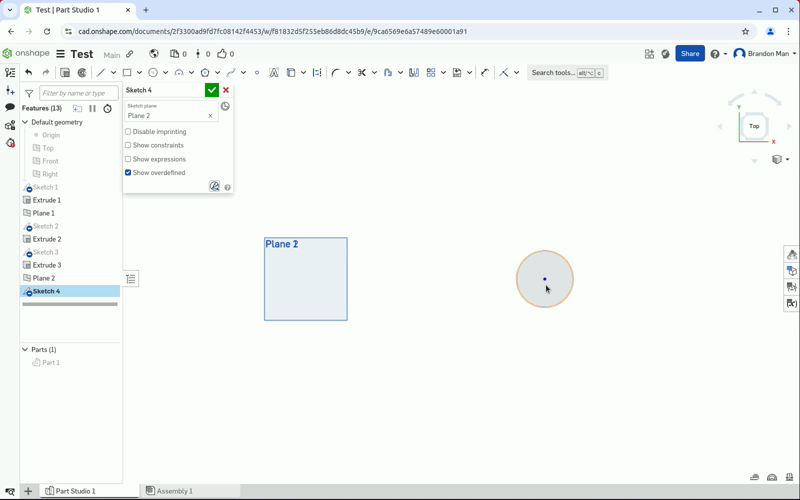
scroll(6)
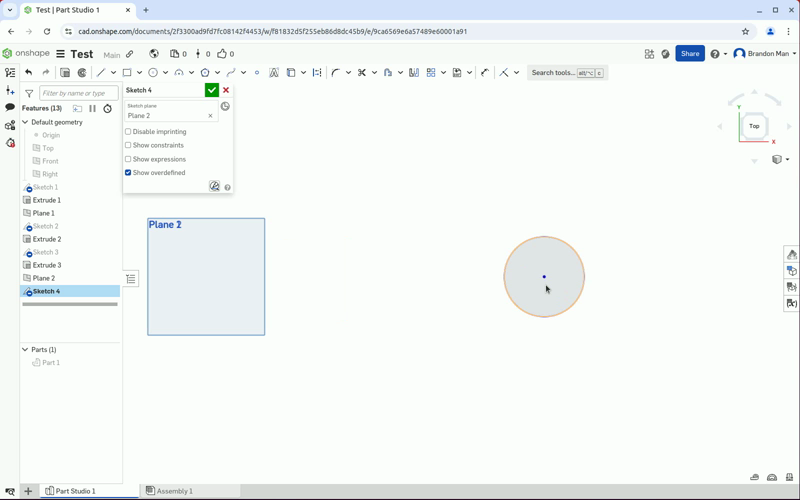
scroll(6)
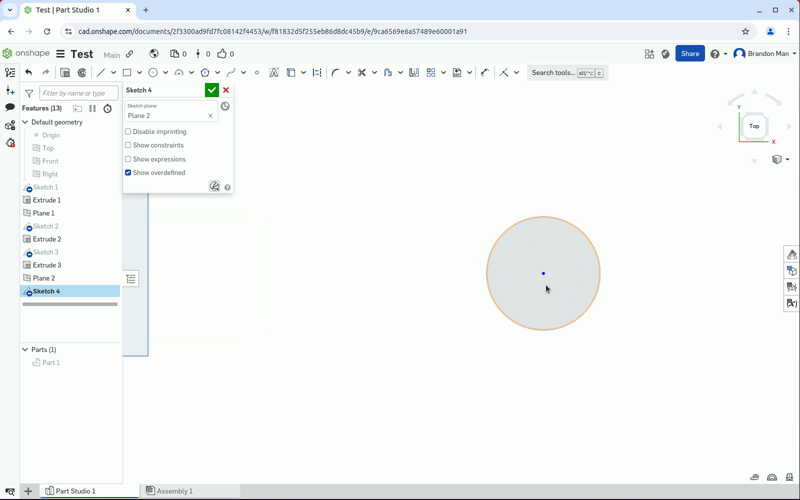
scroll(6)
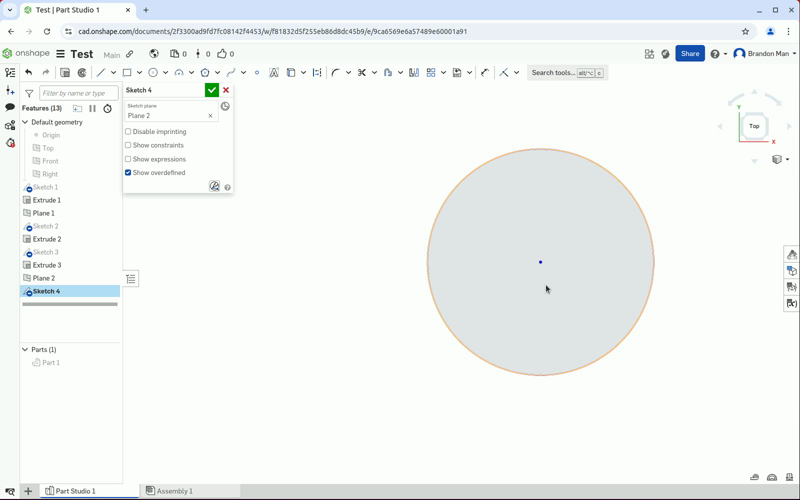
click(546, 284)
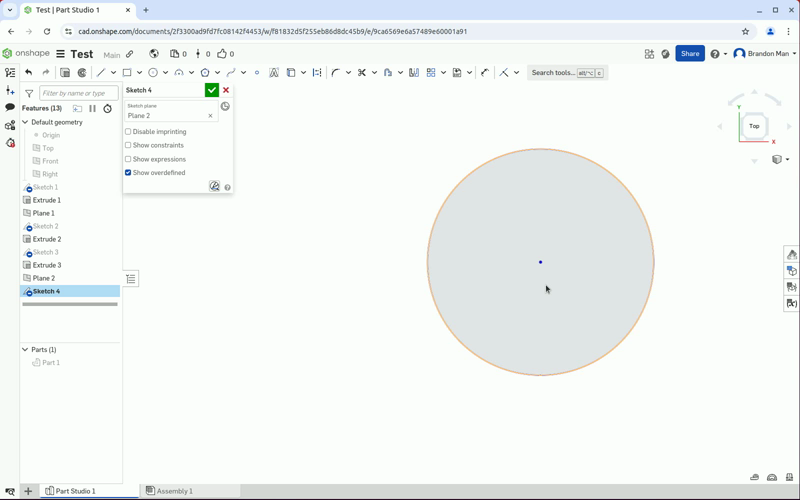
scroll(-6)
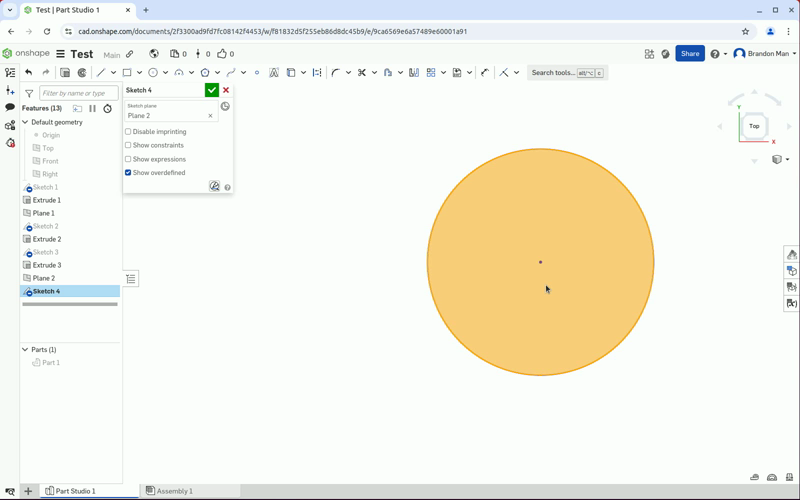
scroll(-6)
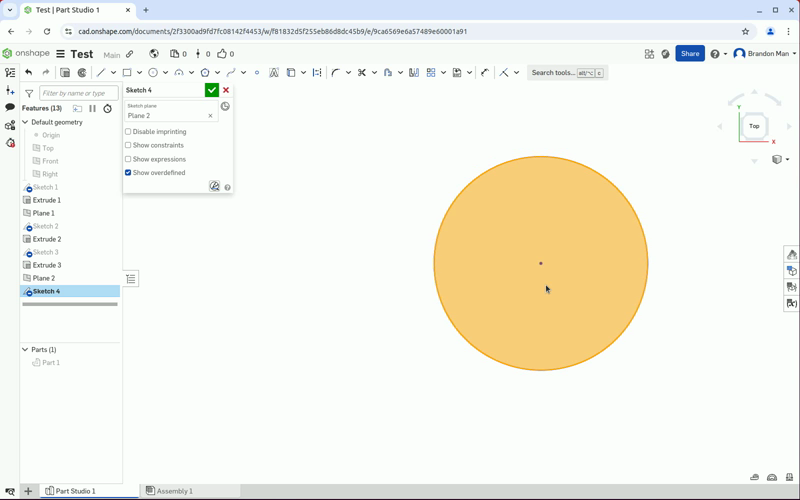
scroll(-6)
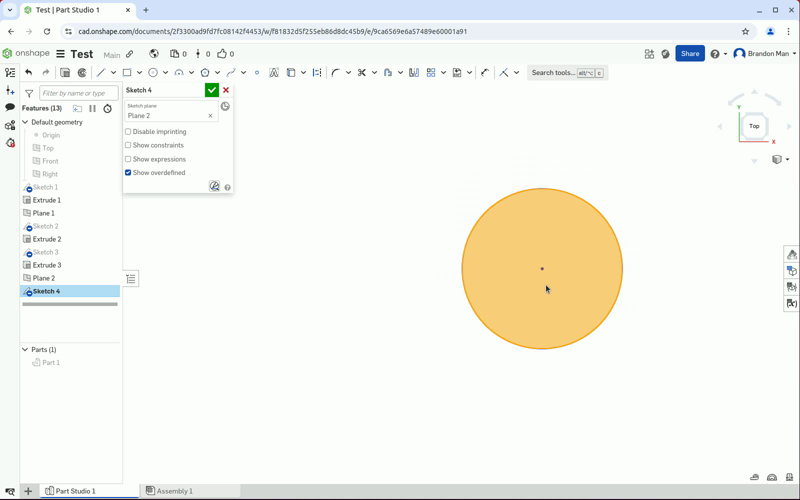
scroll(-6)
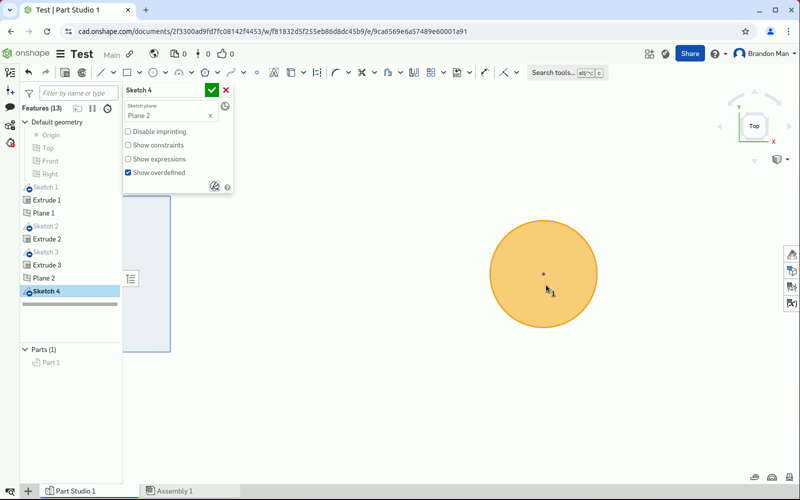
scroll(-6)
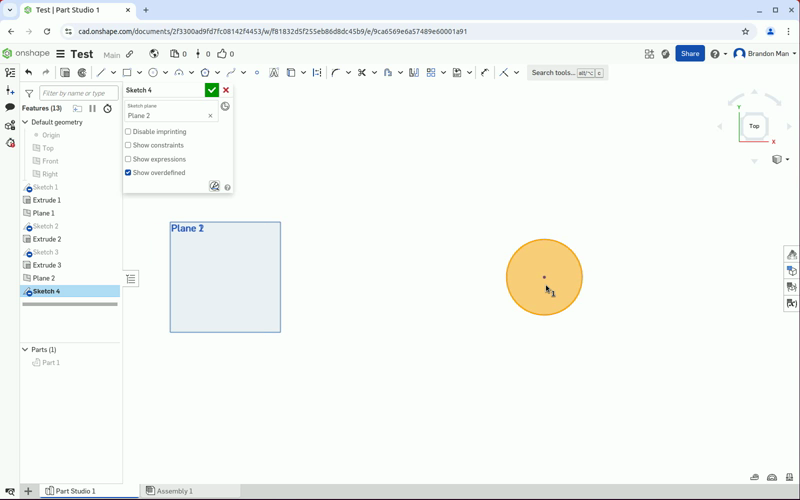
scroll(-6)
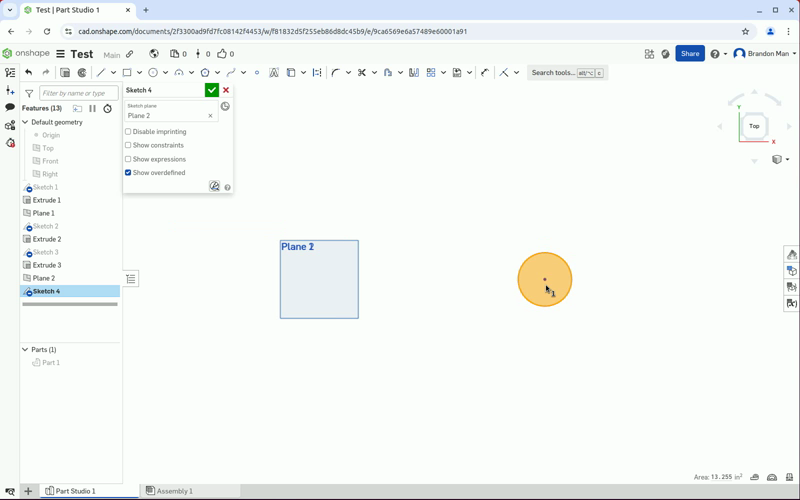
scroll(-6)
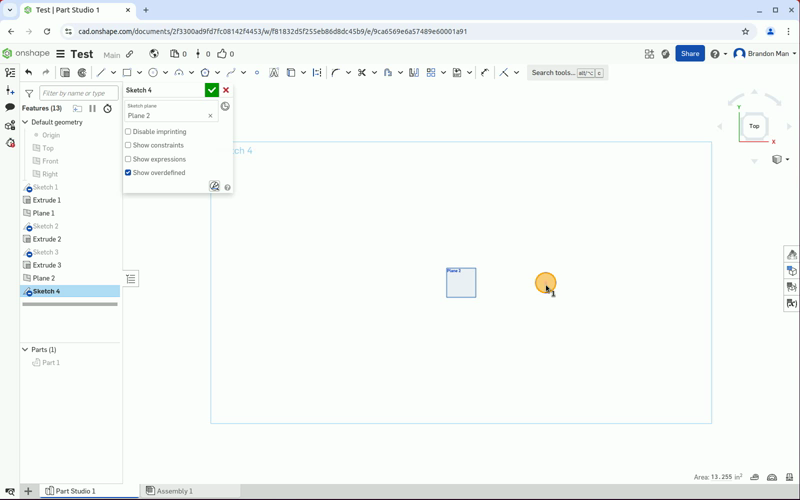
mouse_move(73, 352)
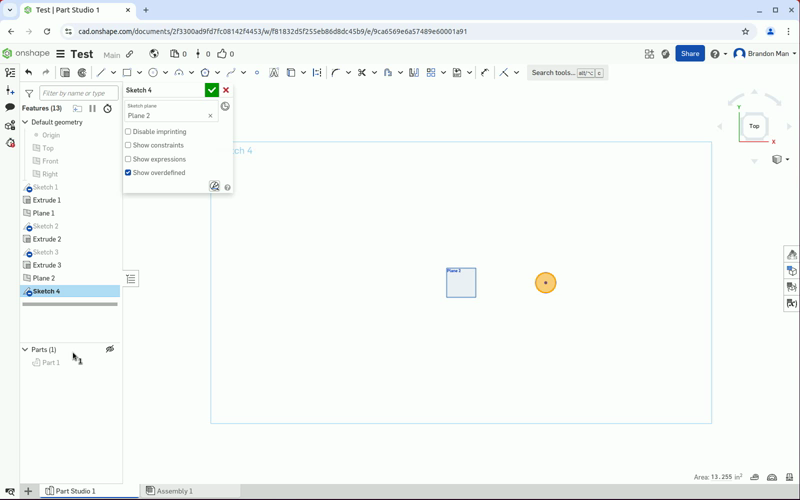
key(shift+y)
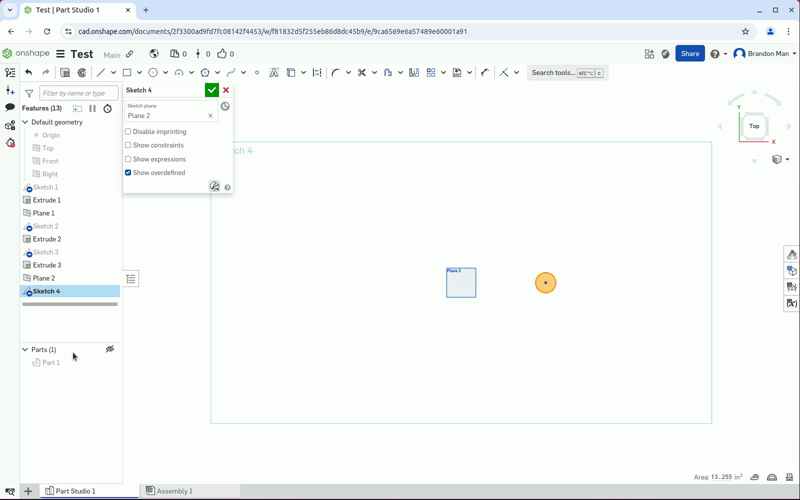
key(shift+e)
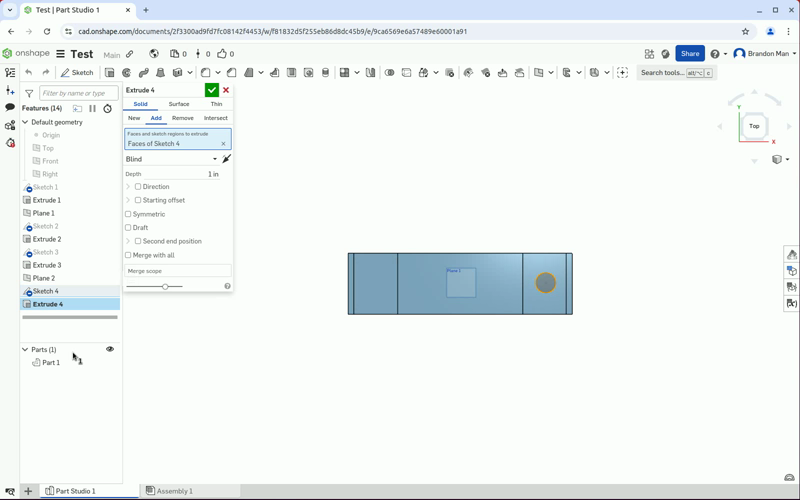
mouse_move(143, 106)
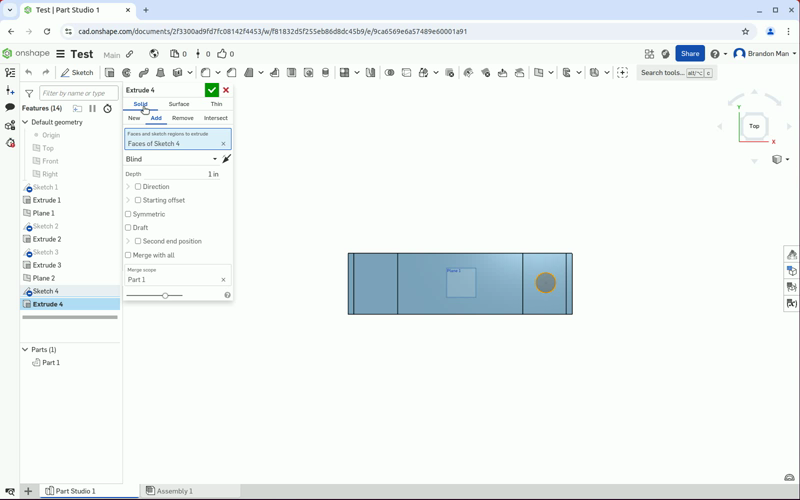
click(143, 106)
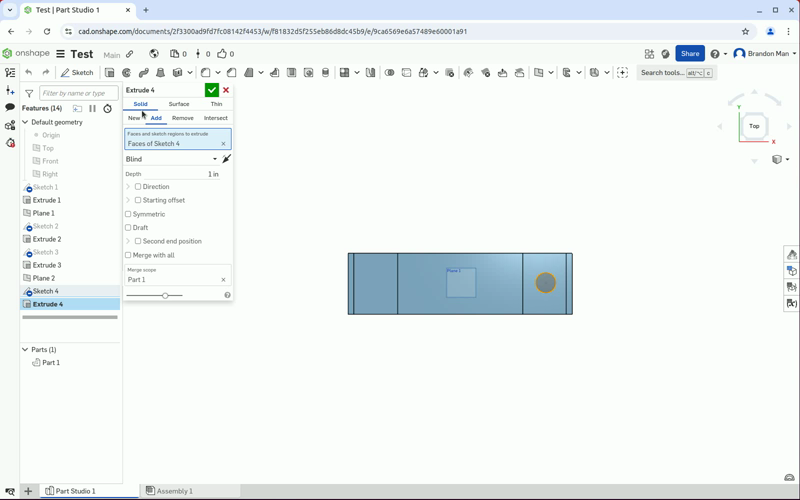
mouse_move(137, 120)
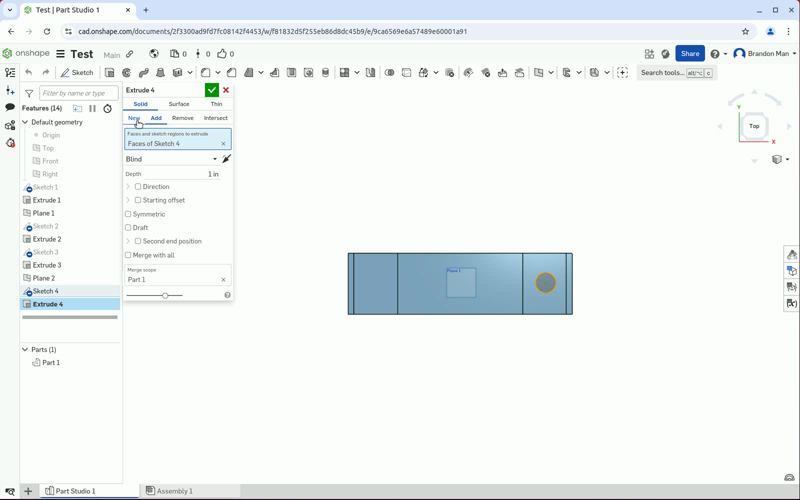
click(137, 120)
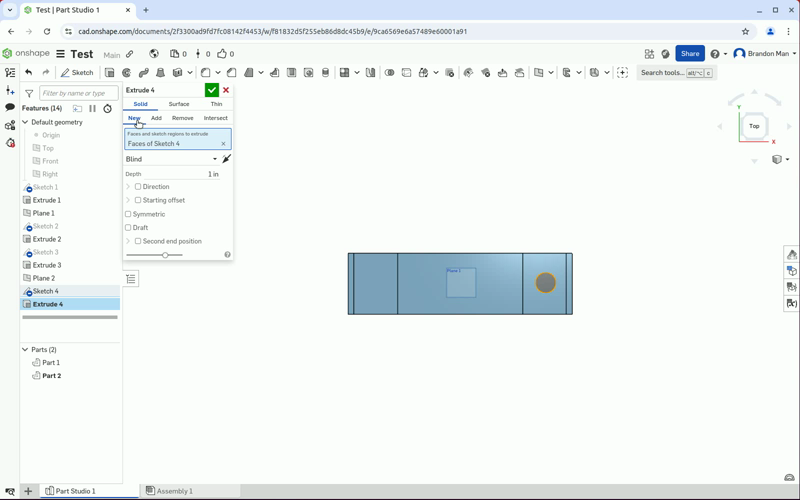
key(tab, 4)
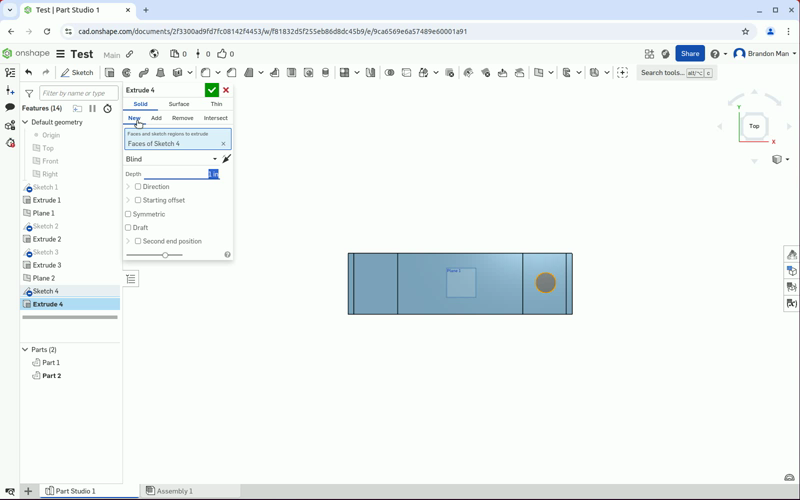
text(2.166)
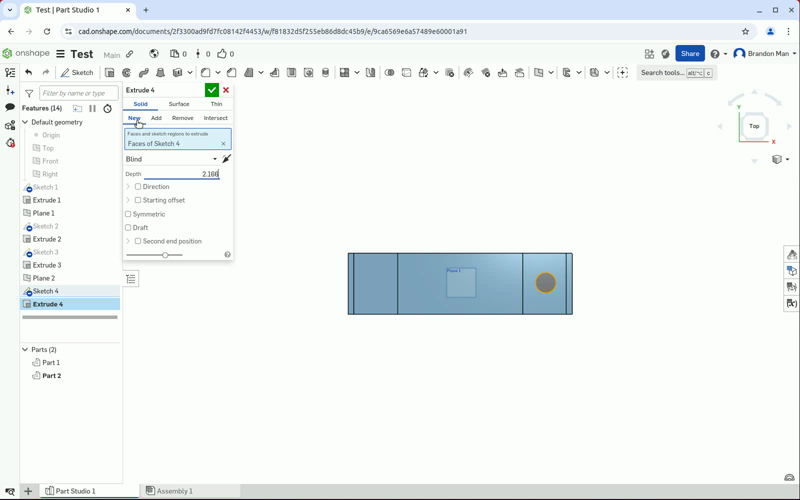
key(enter)
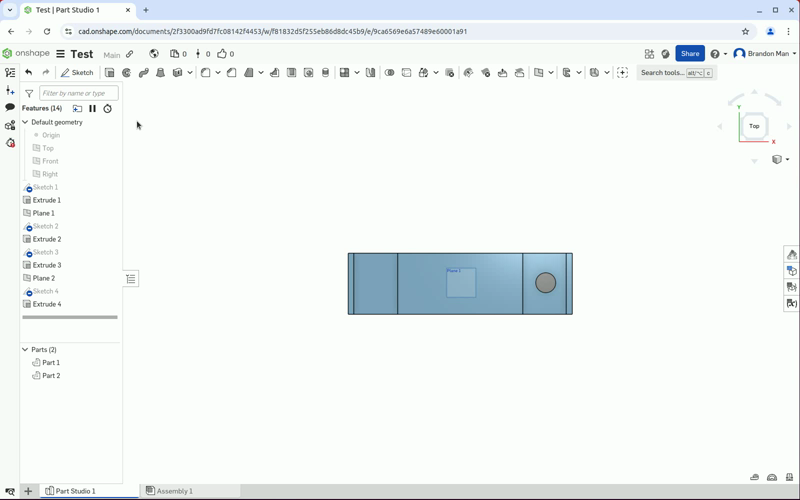
key(shift+h)
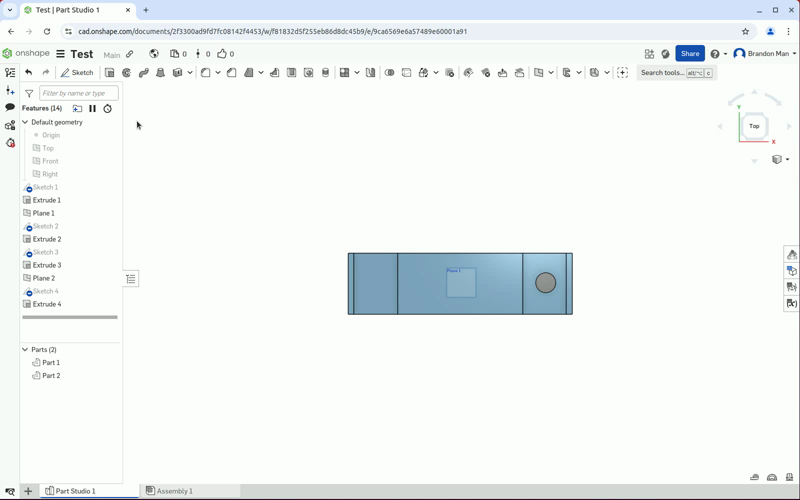
key(shift+h)
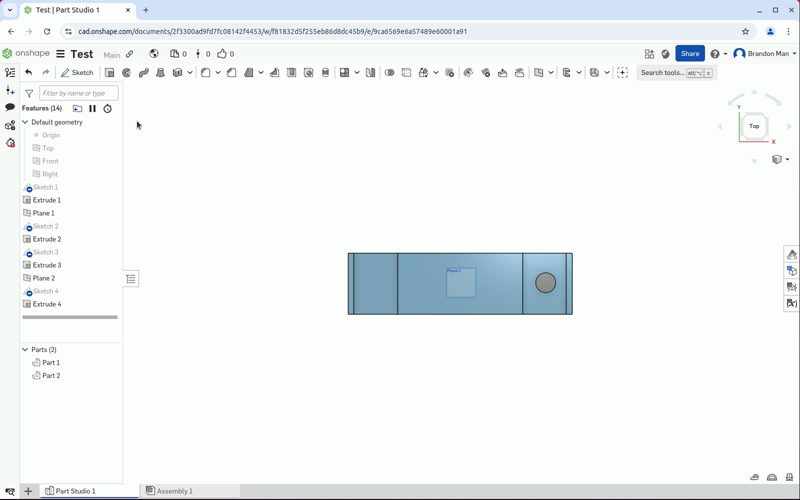
mouse_move(73, 189)
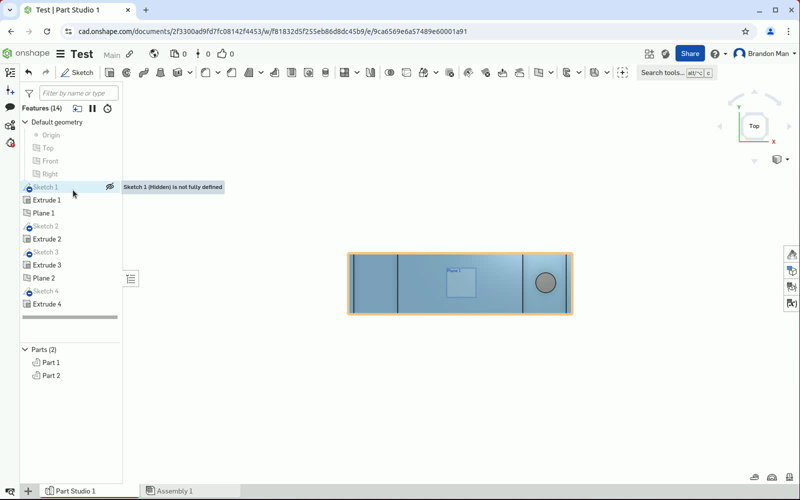
click(73, 189)
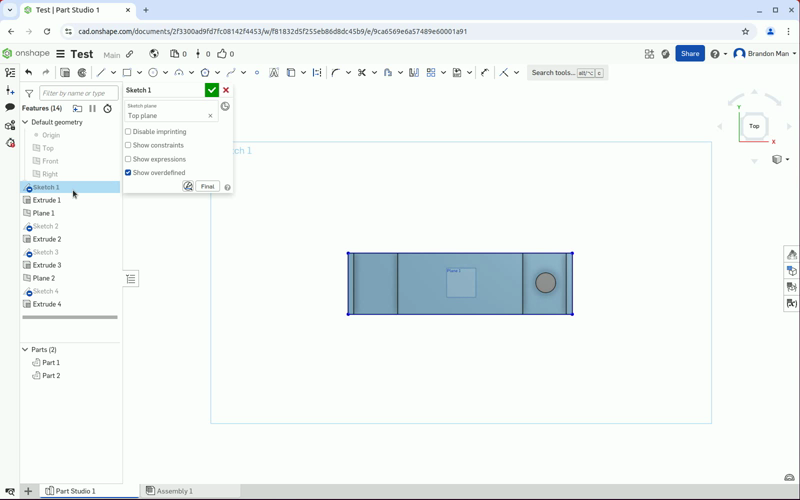
mouse_move(229, 92)
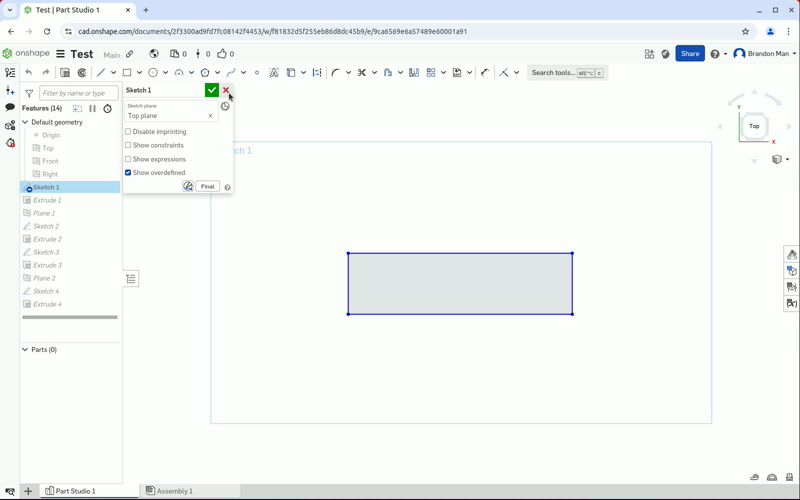
click(229, 92)
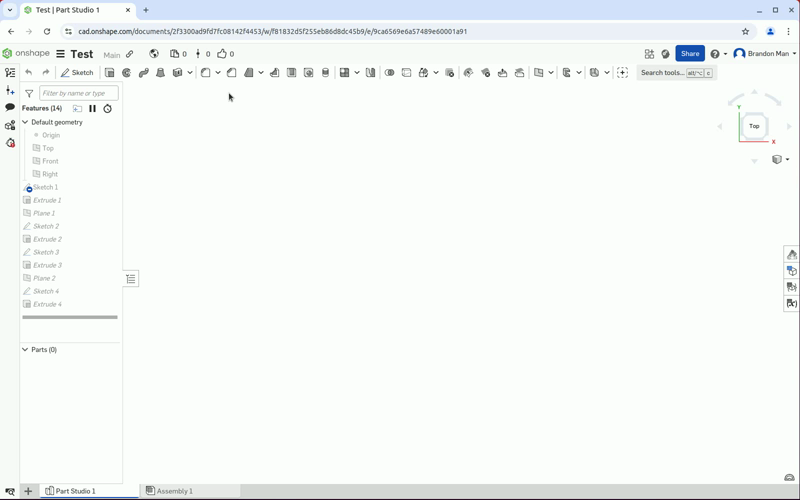
key(shift+s)
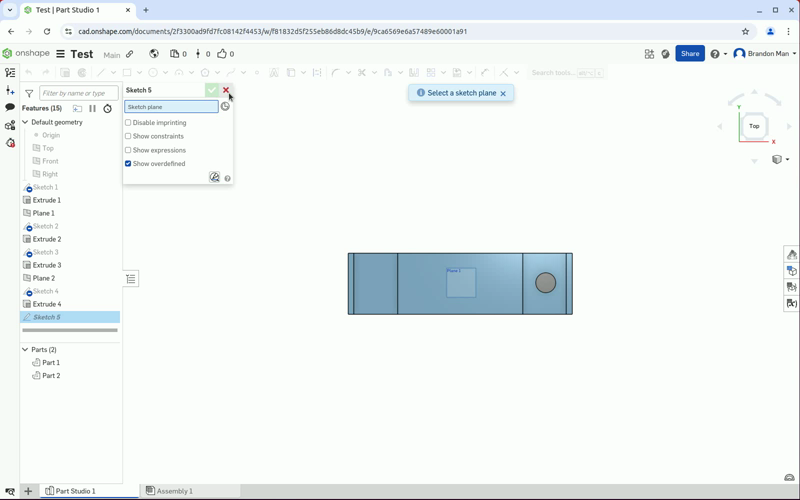
mouse_move(73, 280)
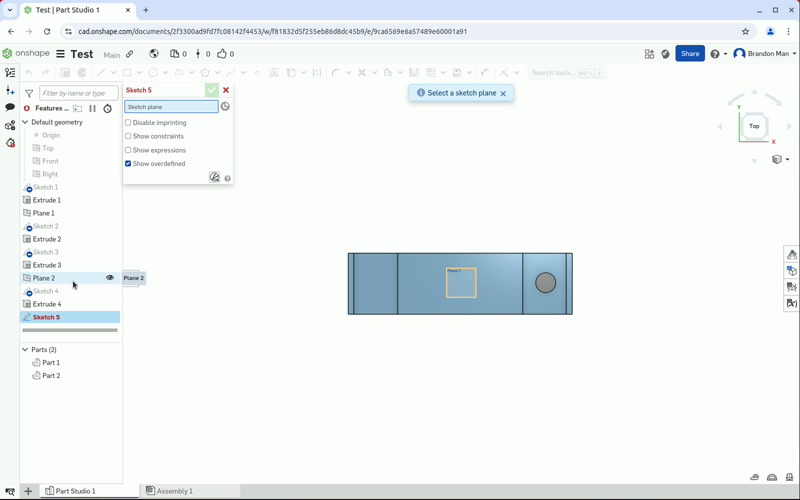
click(73, 280)
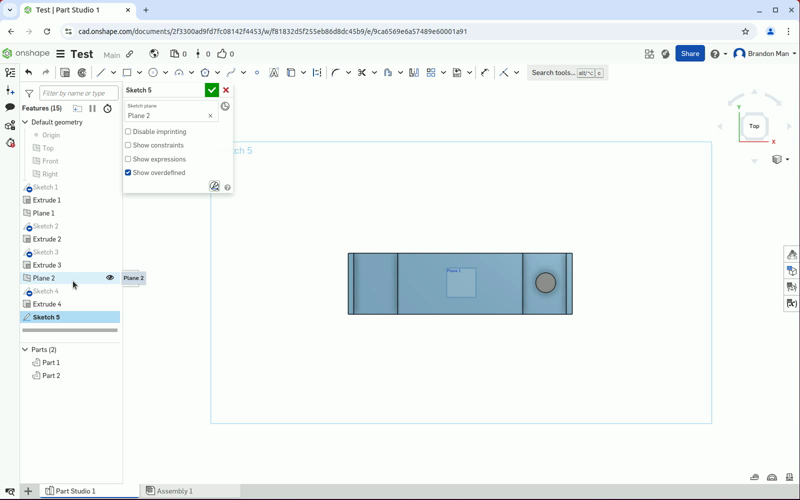
mouse_move(73, 352)
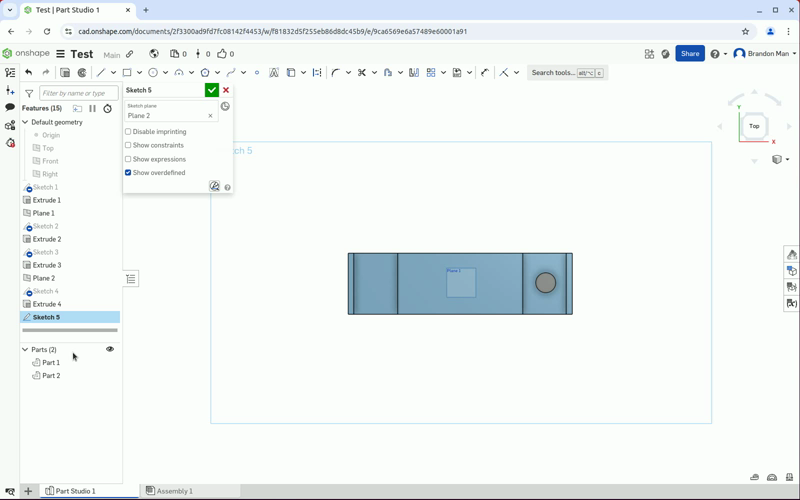
key(y)
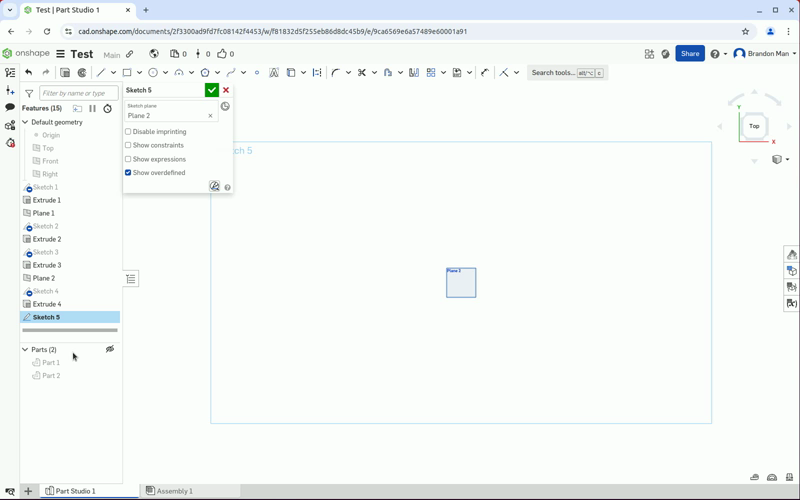
key(c)
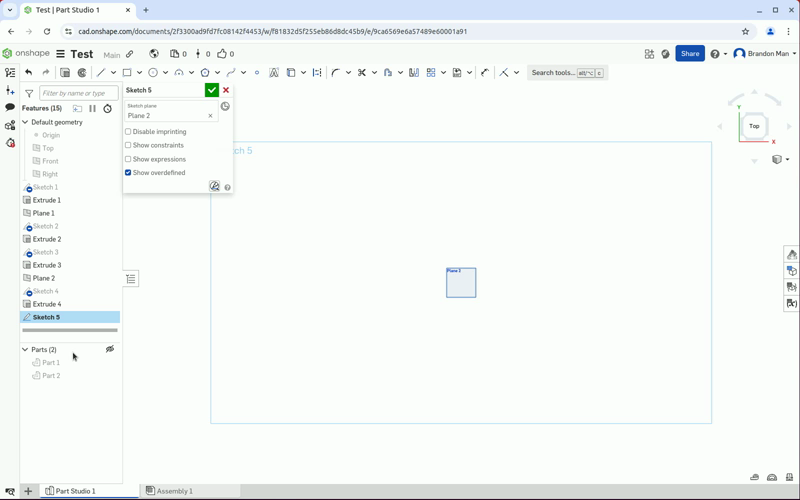
key_down(shift)
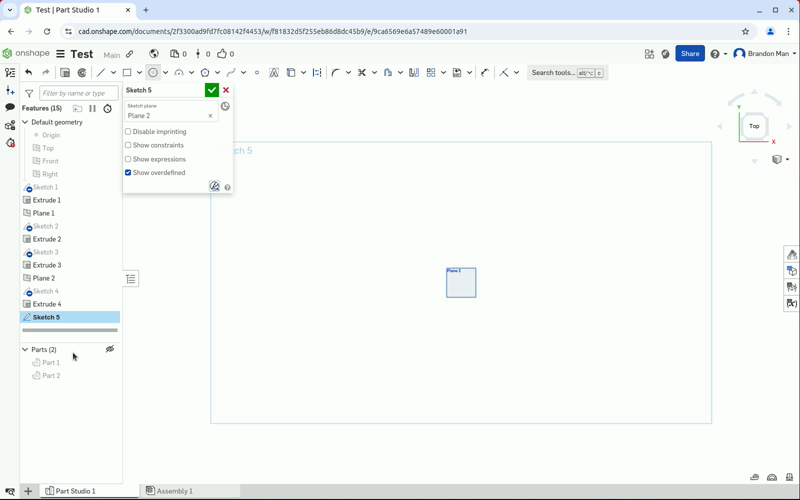
mouse_move(377, 282)
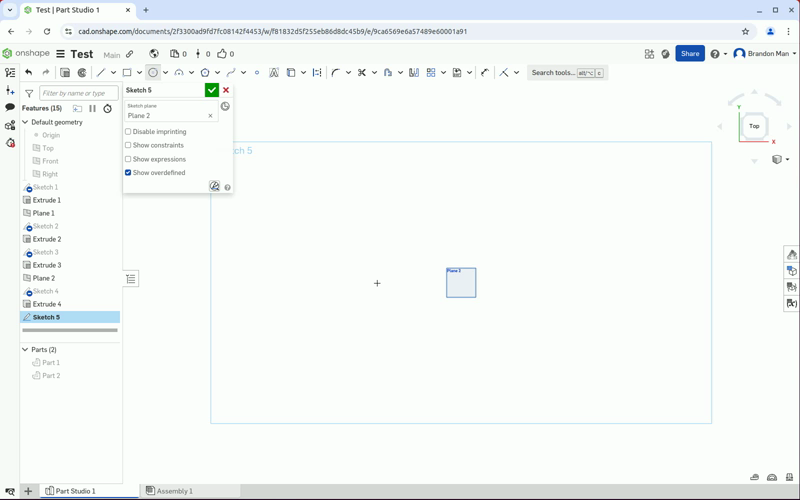
click(377, 282)
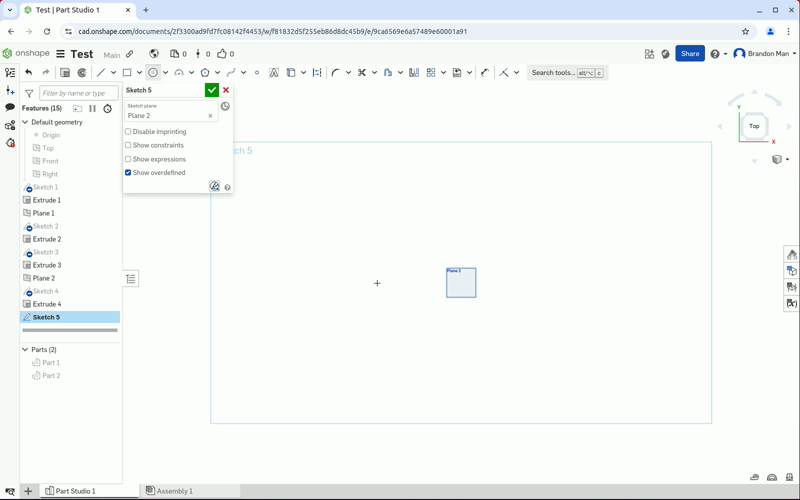
key_up(shift)
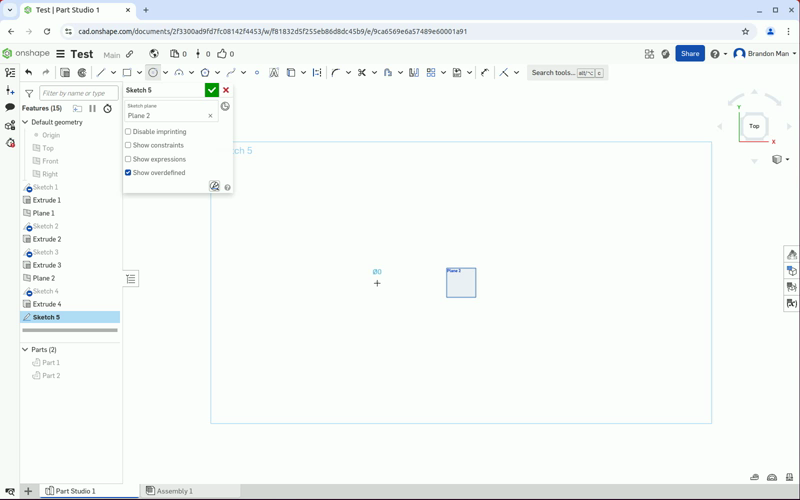
mouse_move(386, 282)
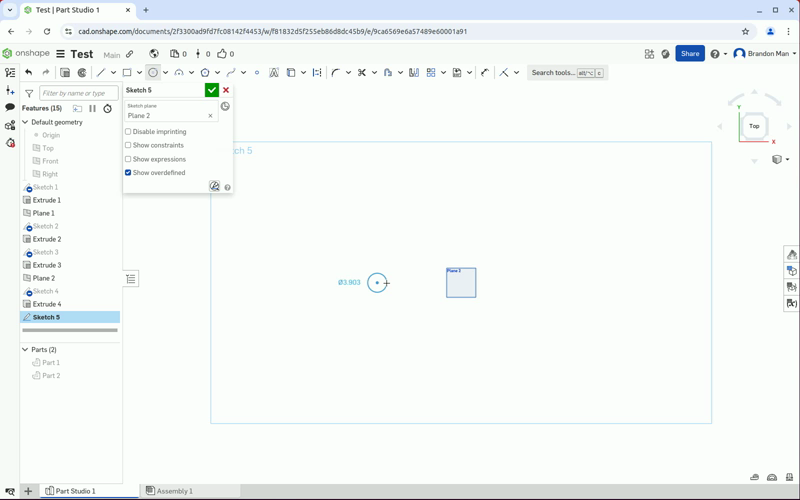
click(386, 282)
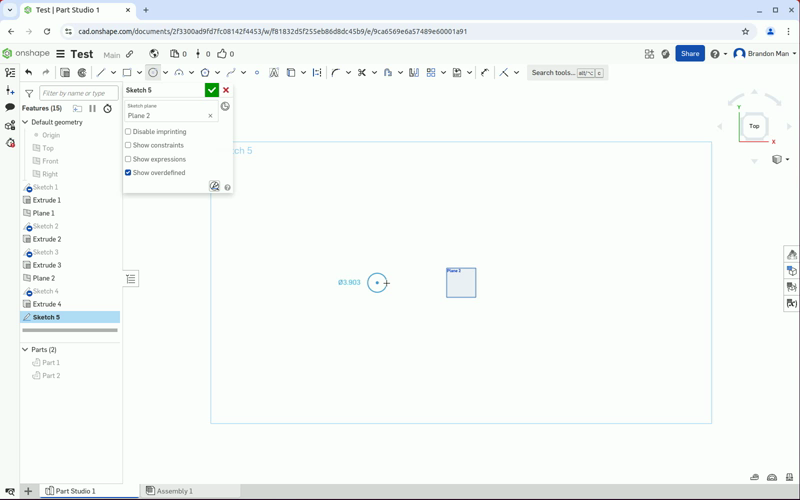
key(esc)
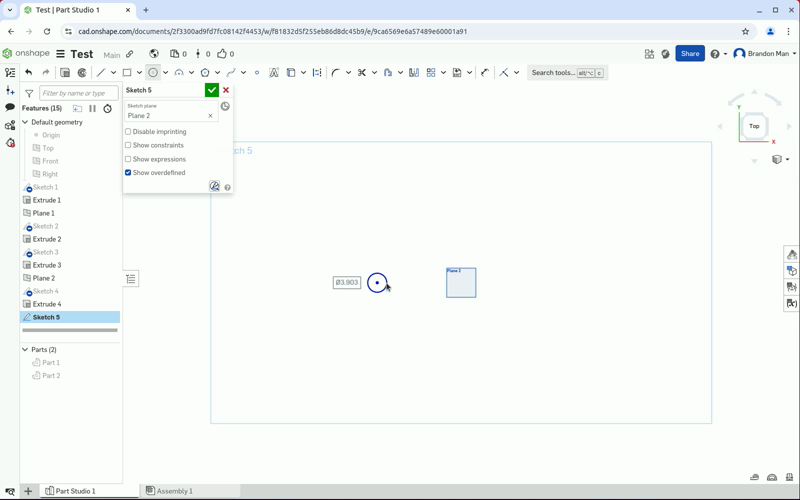
mouse_move(382, 283)
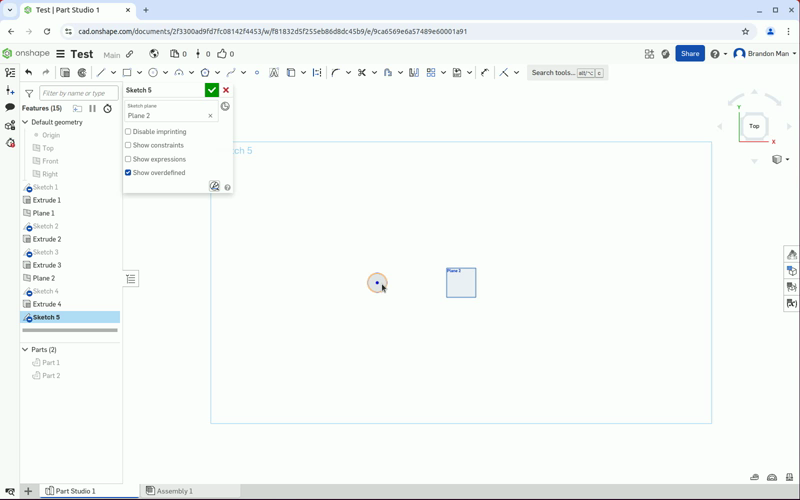
scroll(6)
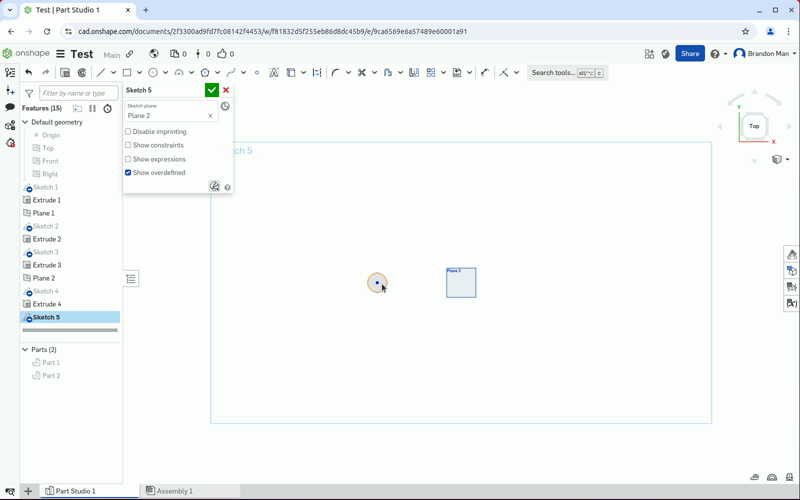
scroll(6)
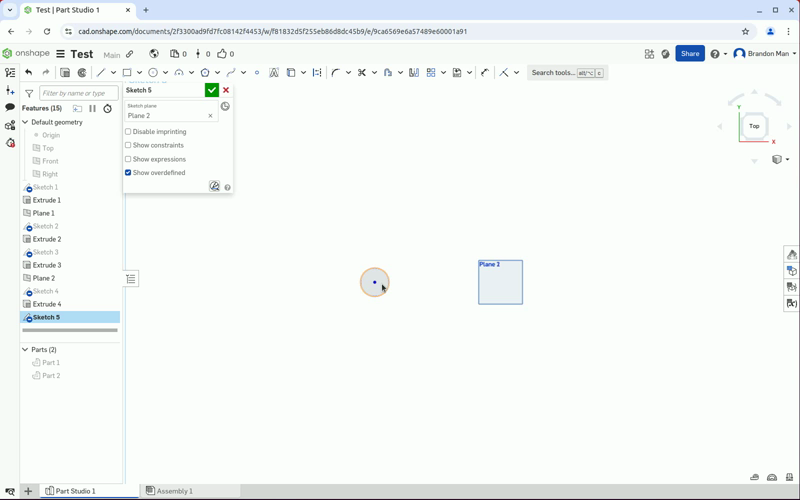
scroll(6)
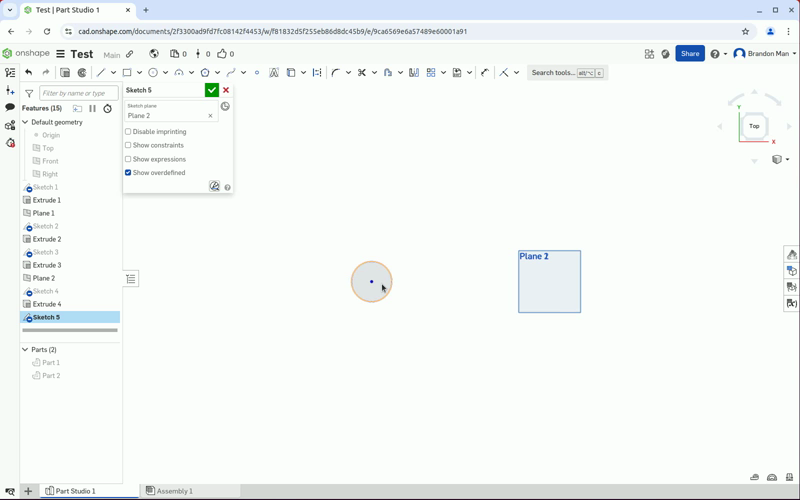
scroll(6)
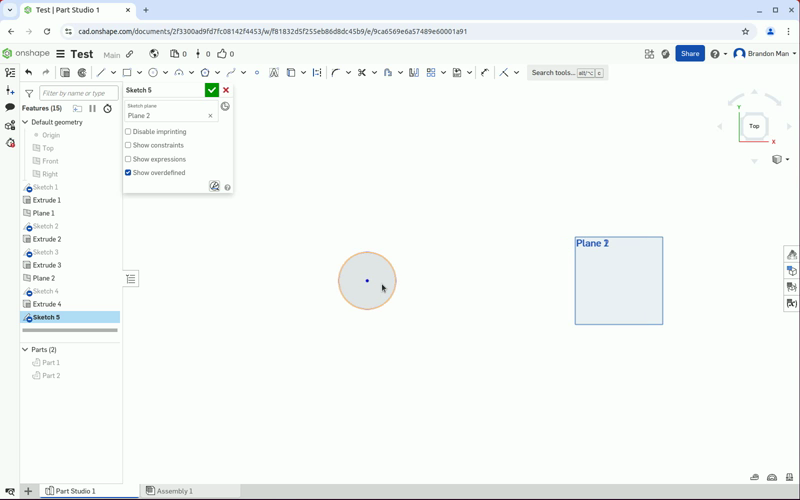
scroll(6)
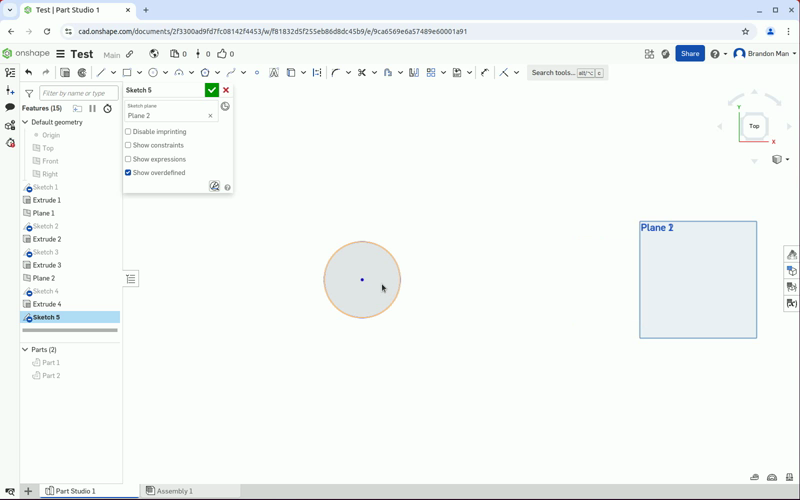
scroll(6)
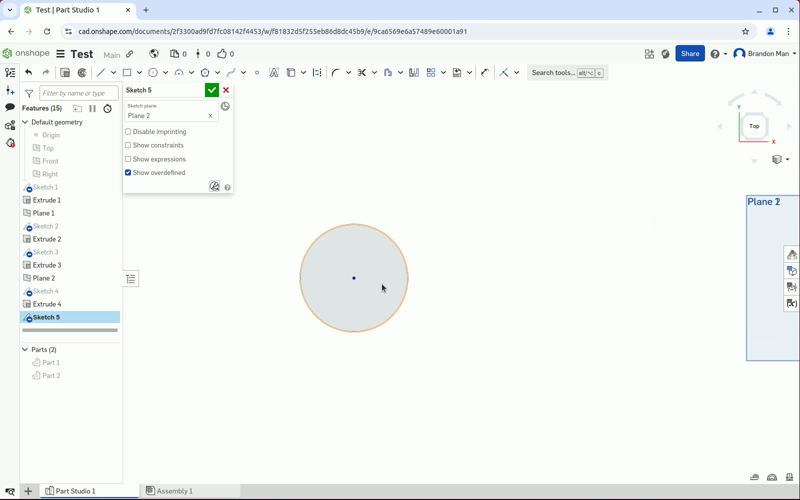
scroll(6)
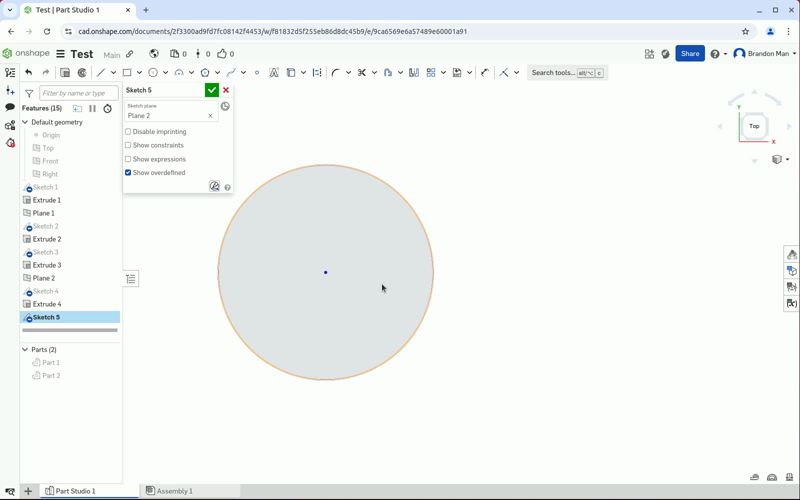
click(382, 283)
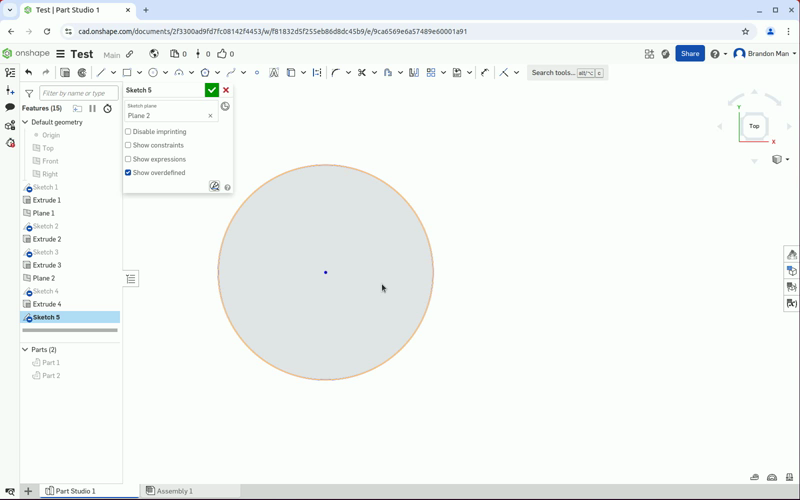
scroll(-6)
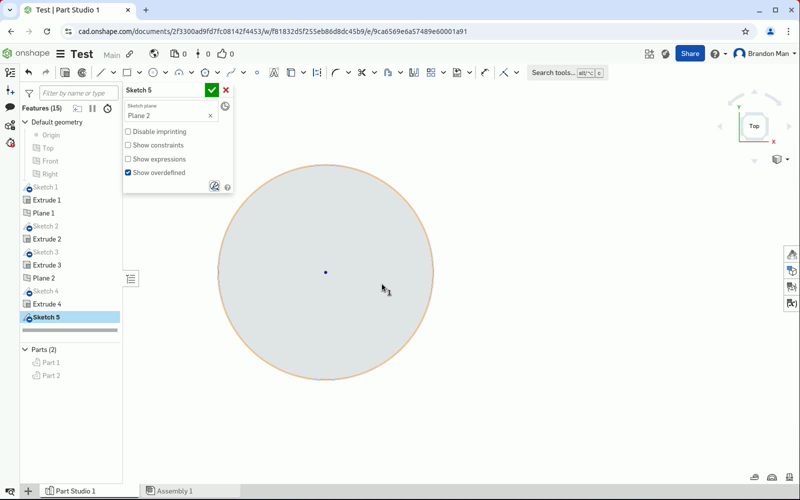
scroll(-6)
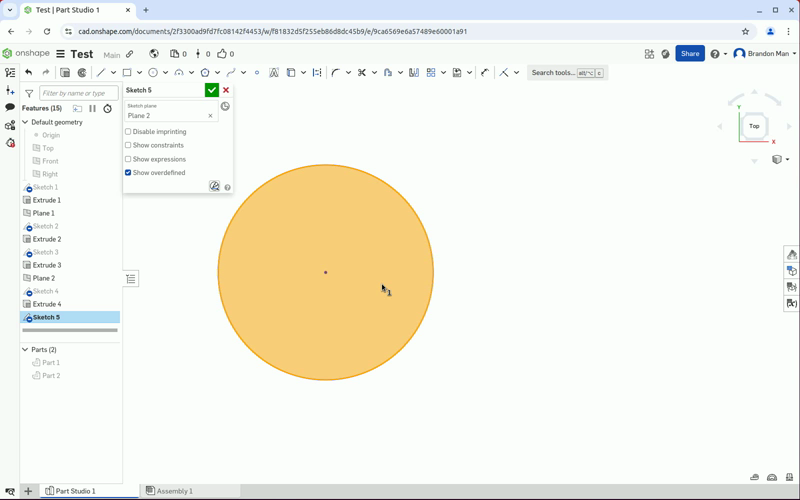
scroll(-6)
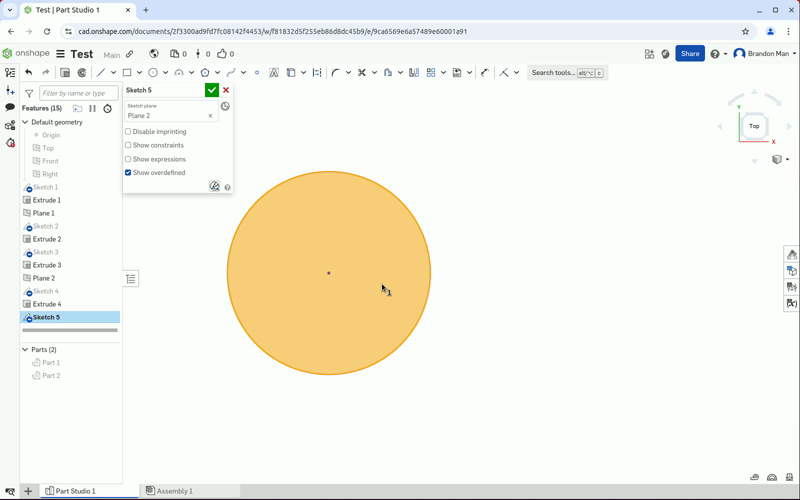
scroll(-6)
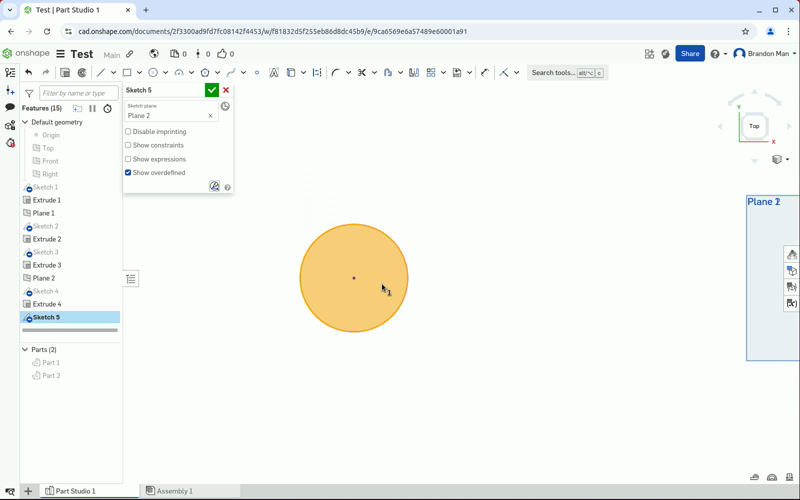
scroll(-6)
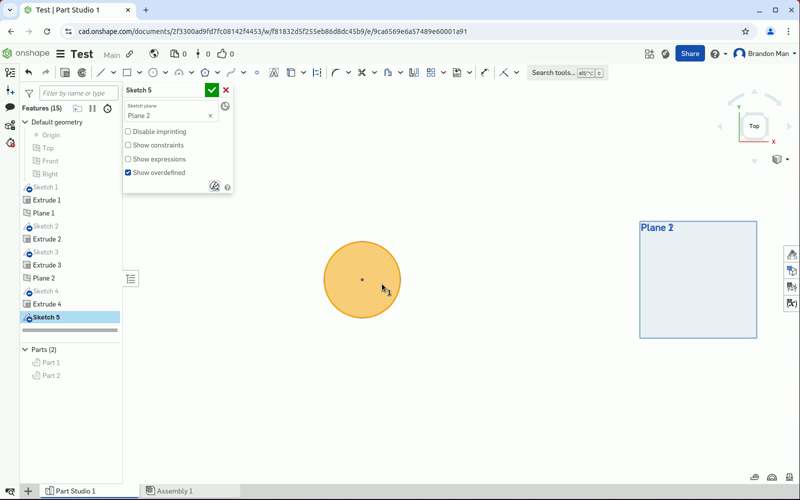
scroll(-6)
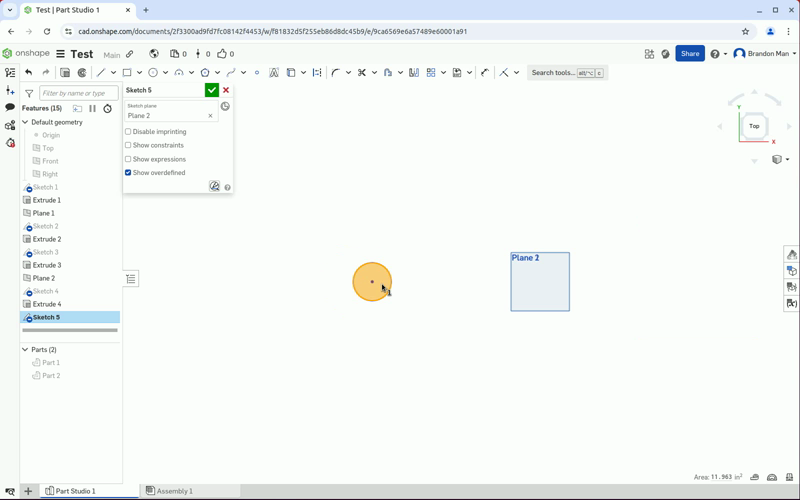
scroll(-6)
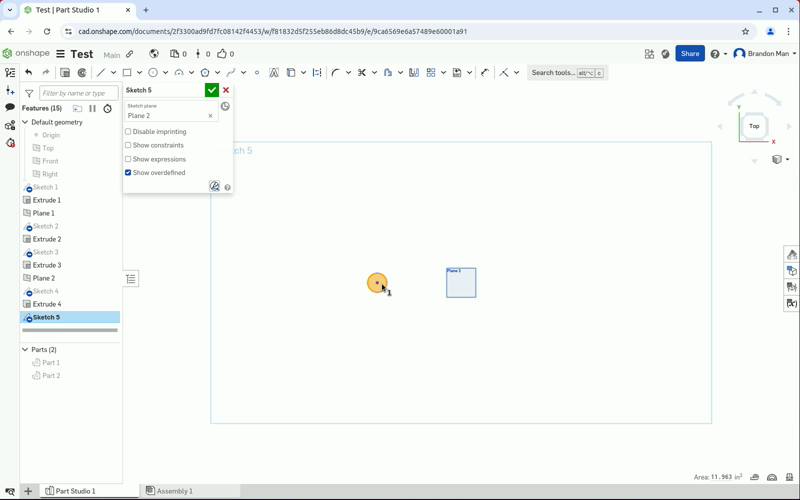
mouse_move(73, 352)
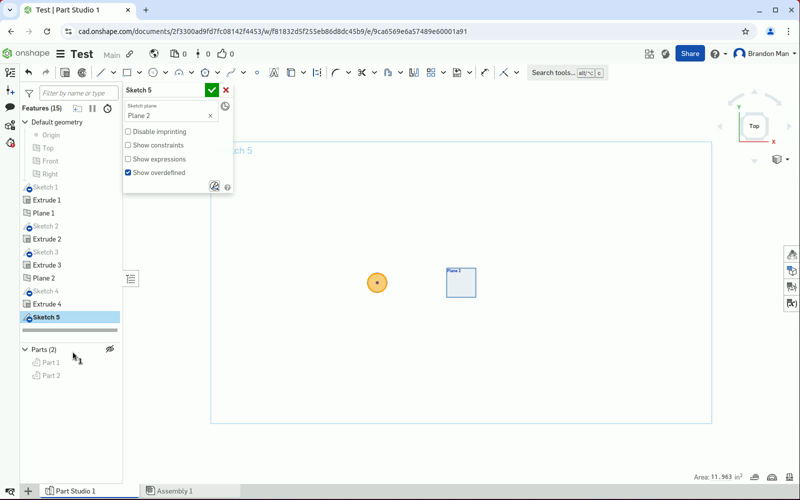
key(shift+y)
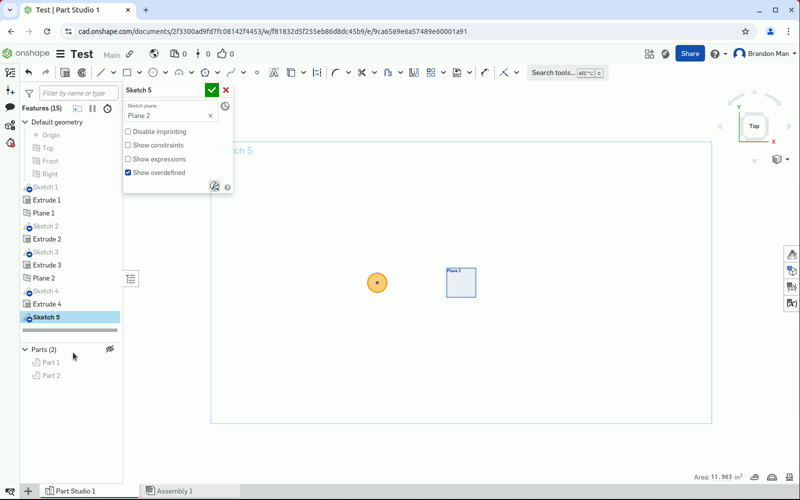
key(shift+e)
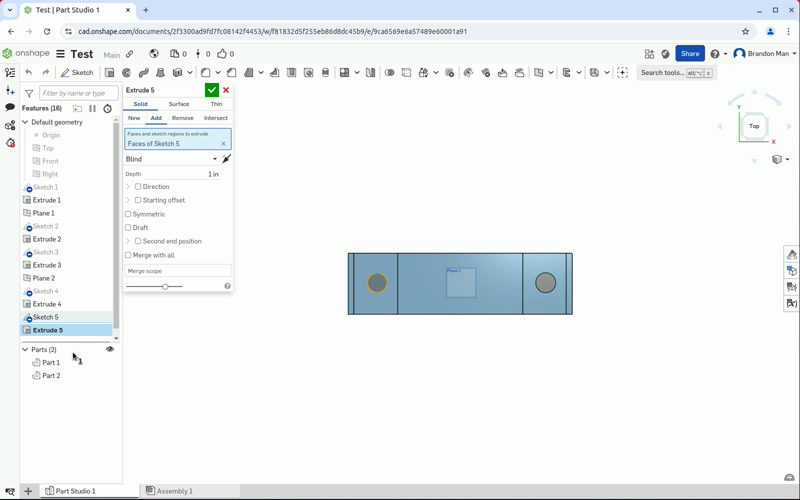
mouse_move(143, 106)
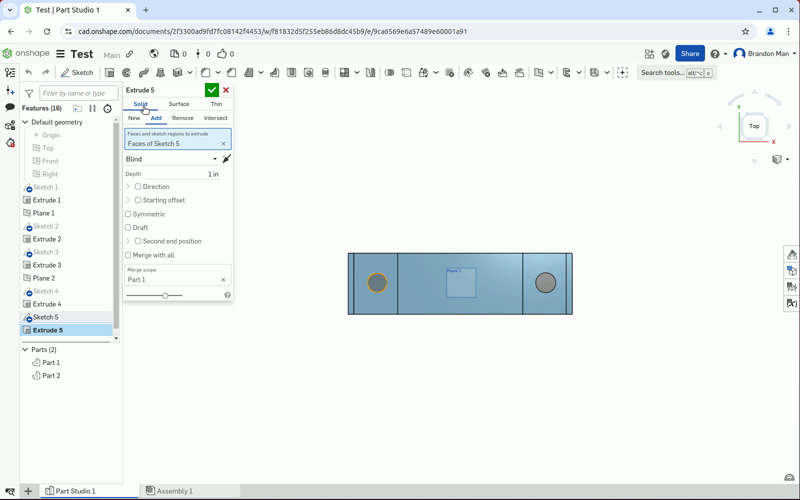
click(143, 106)
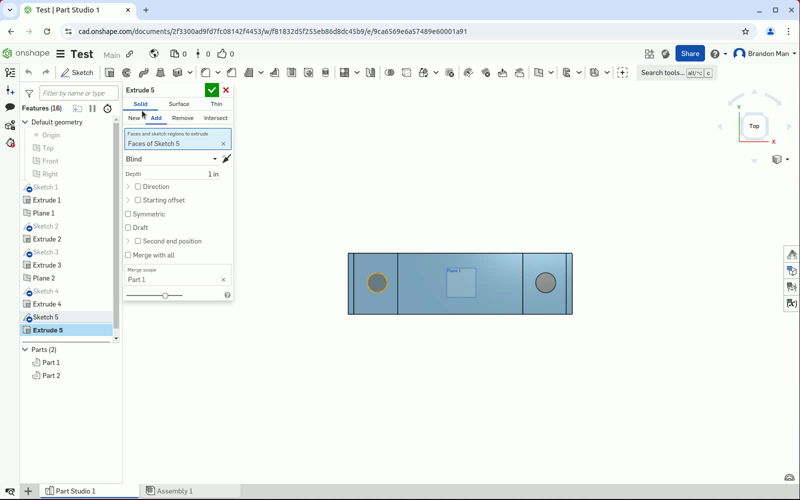
mouse_move(137, 120)
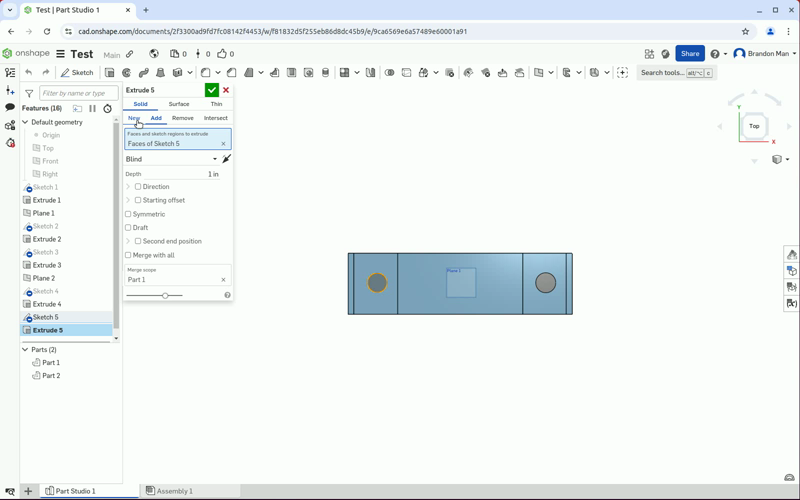
click(137, 120)
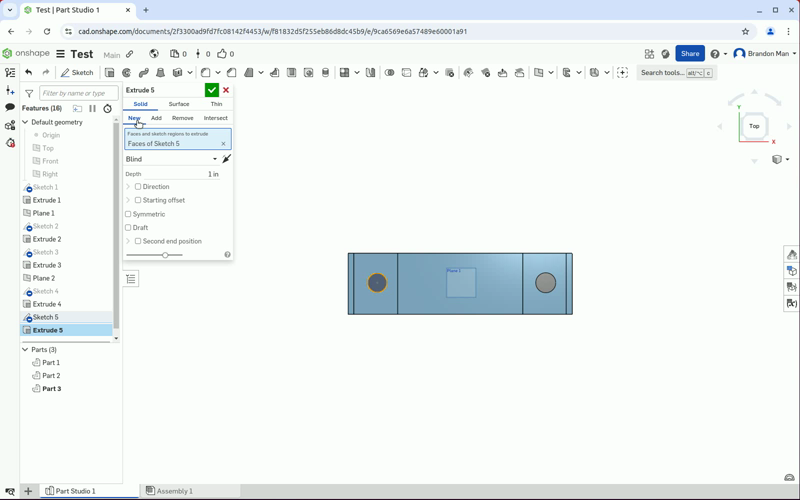
key(tab, 4)
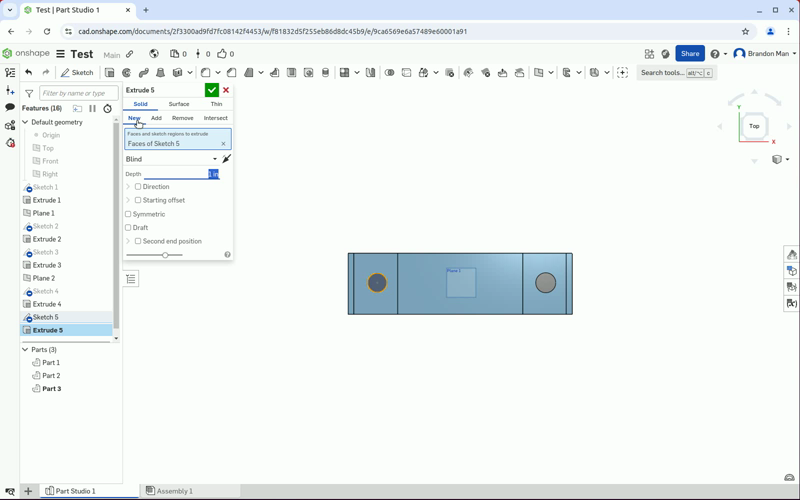
text(2.166)
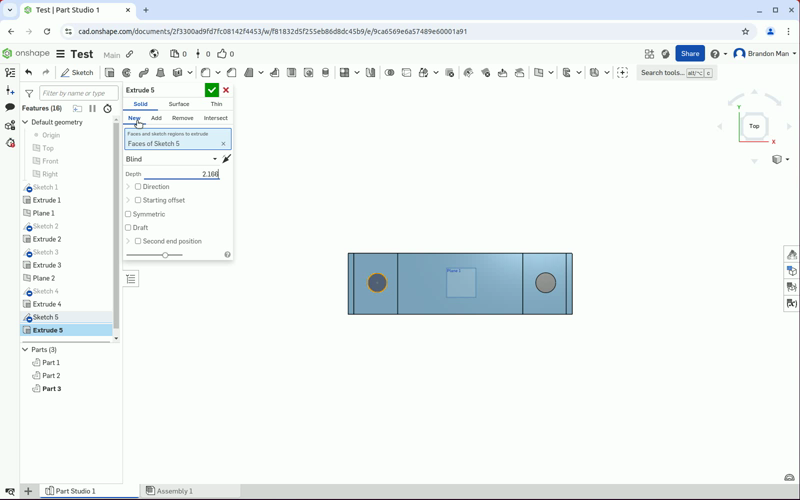
key(enter)
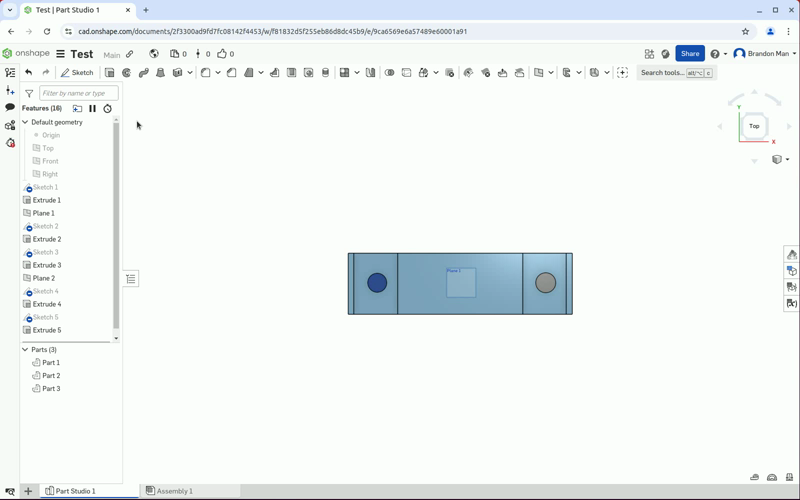
key(shift+h)
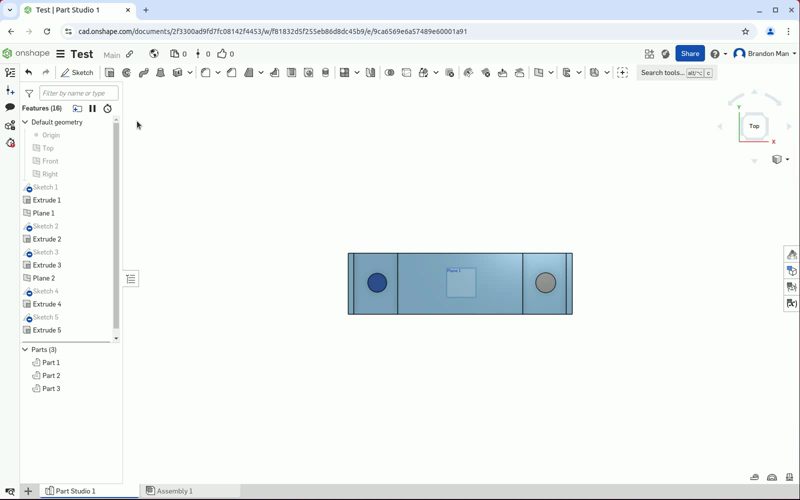
key(shift+h)
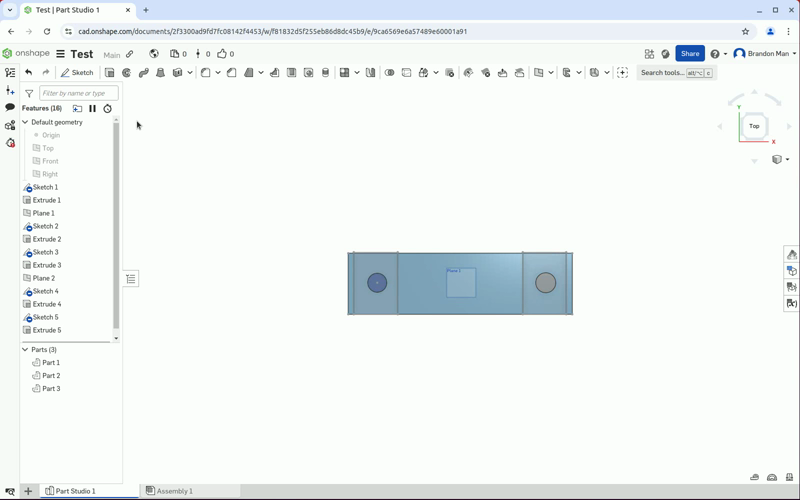
key(shift+7)
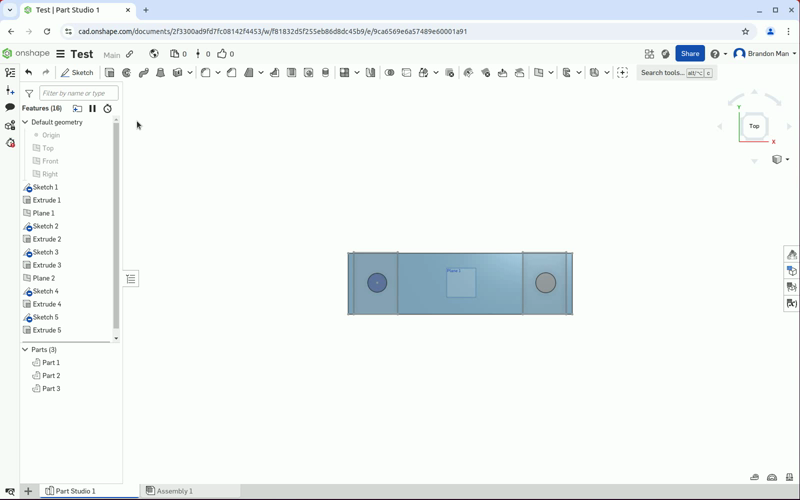
key(up, 3)
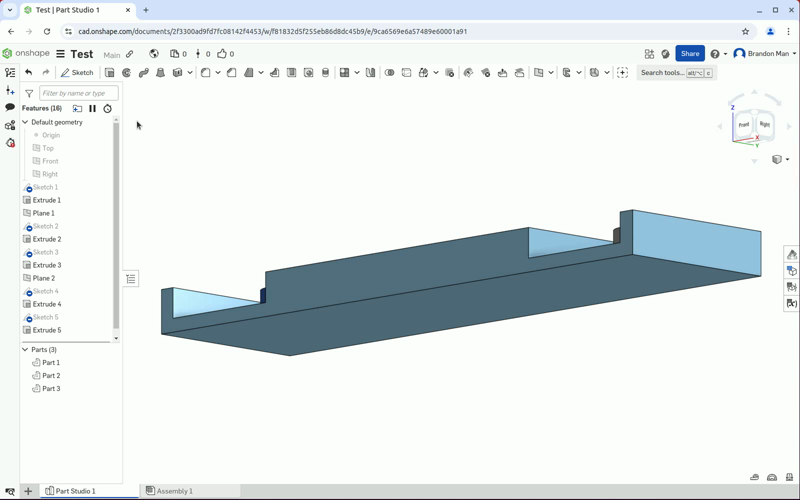
key(left, 3)
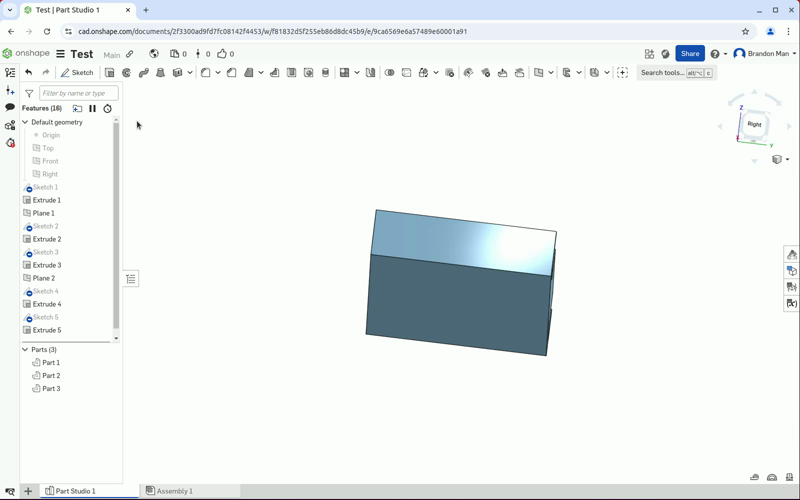
key(right, 3)
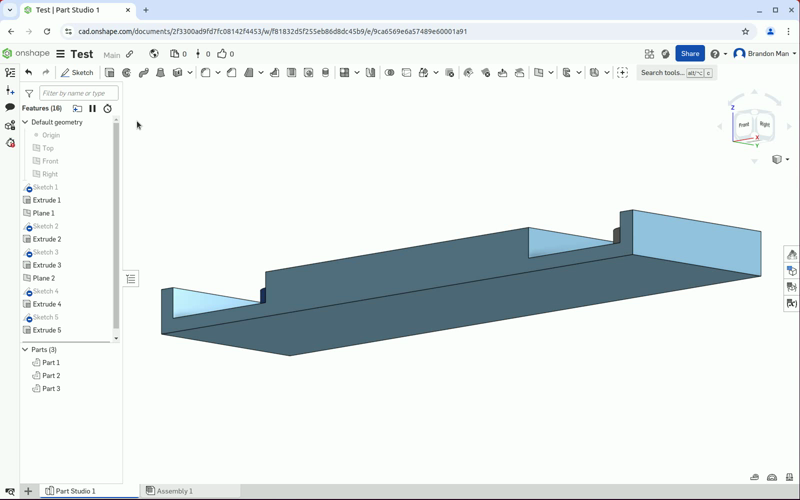
key(down, 3)
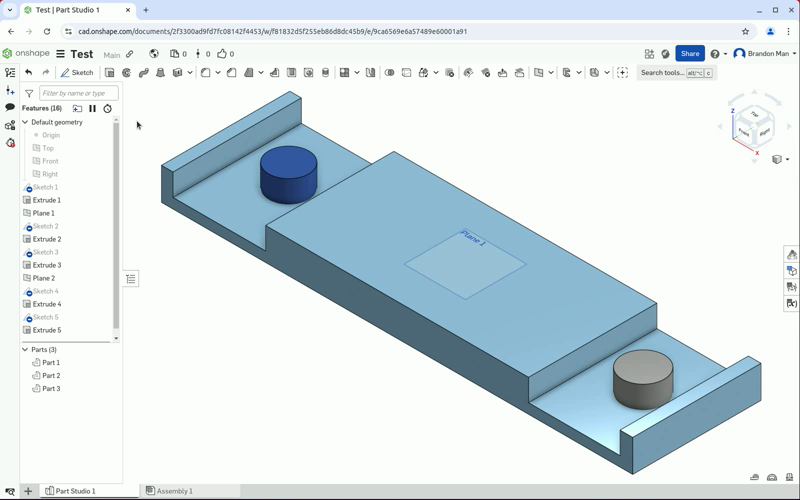
mouse_move(69, 189)
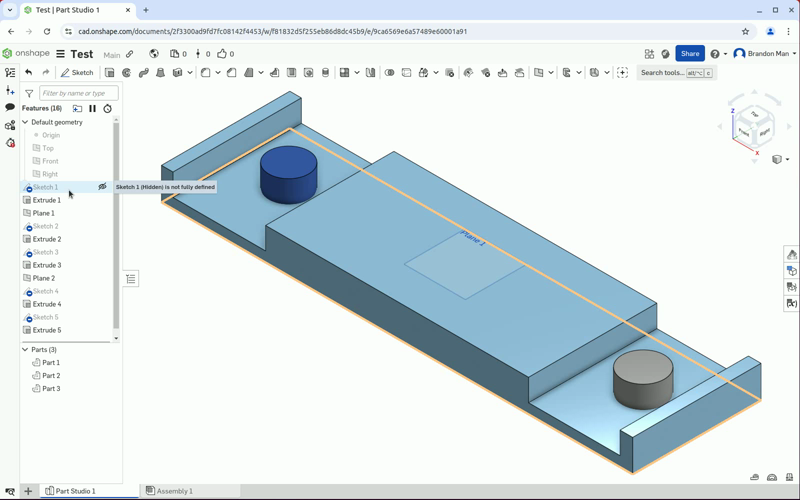
click(69, 189)